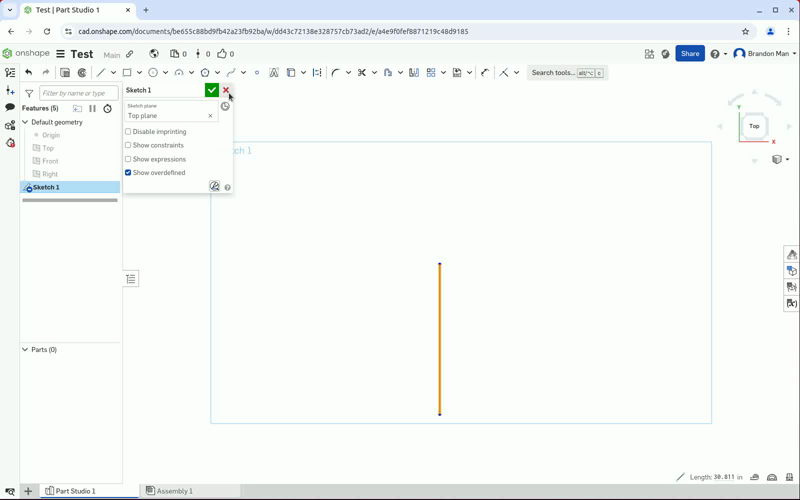
key(shift+h)
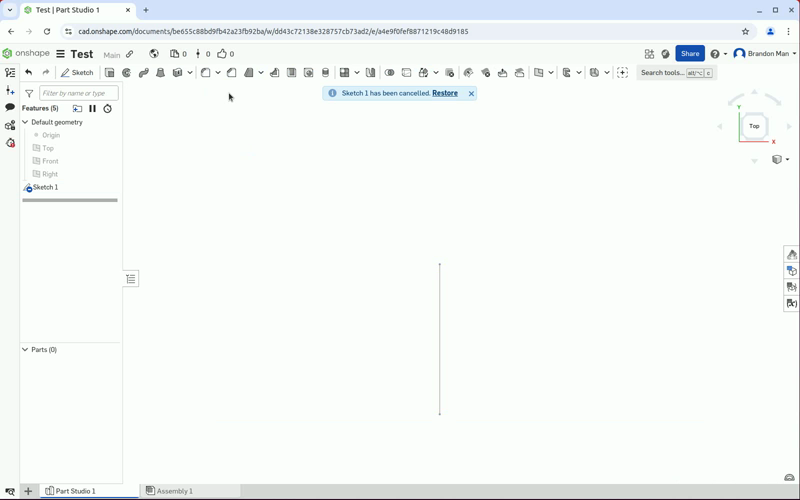
key(shift+s)
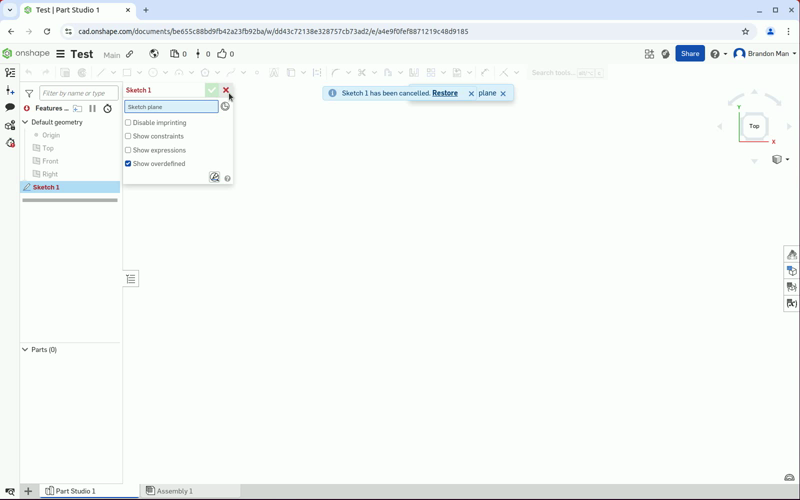
mouse_move(73, 150)
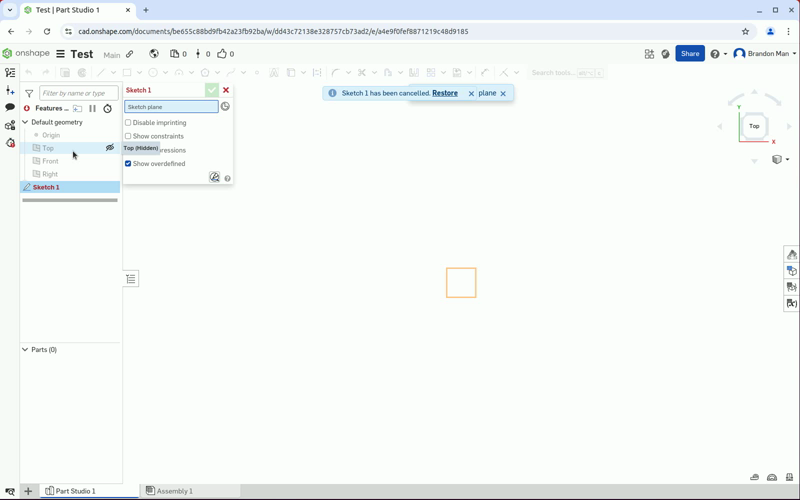
click(73, 150)
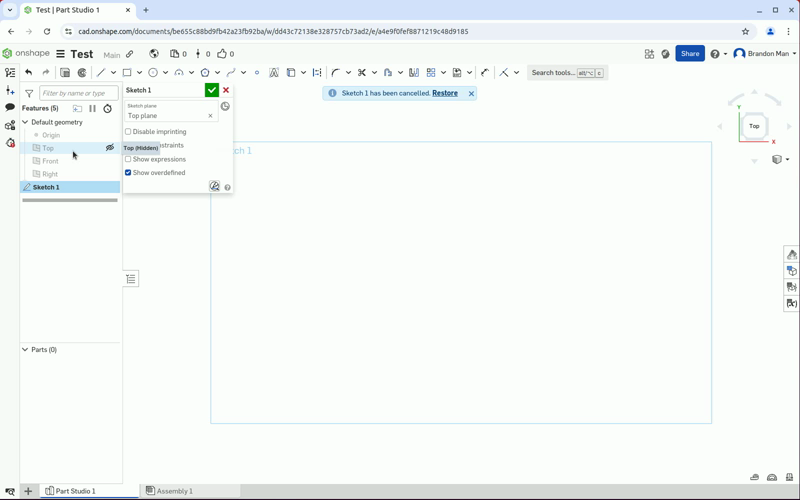
mouse_move(73, 352)
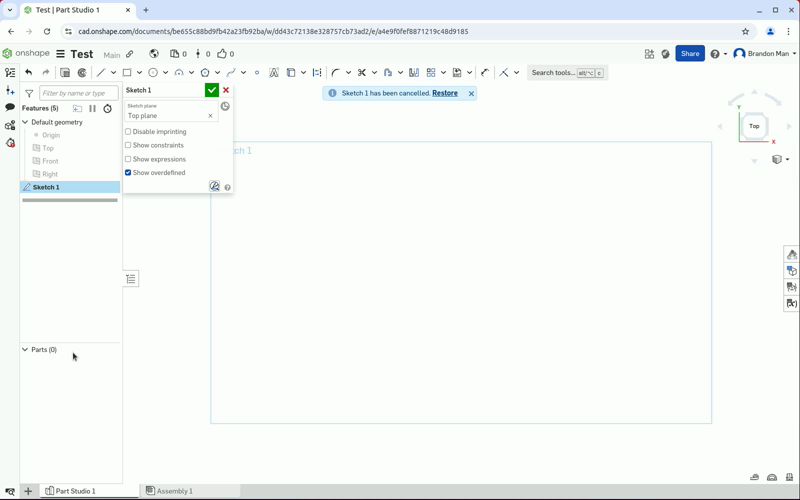
key(y)
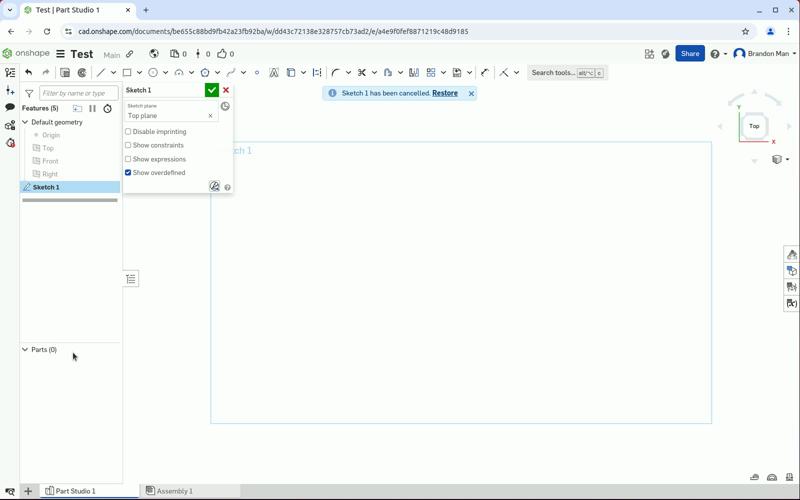
key(l)
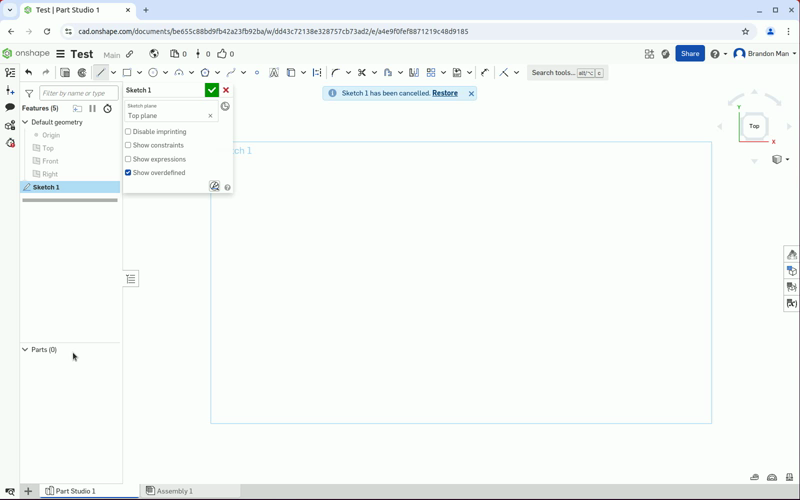
key_down(shift)
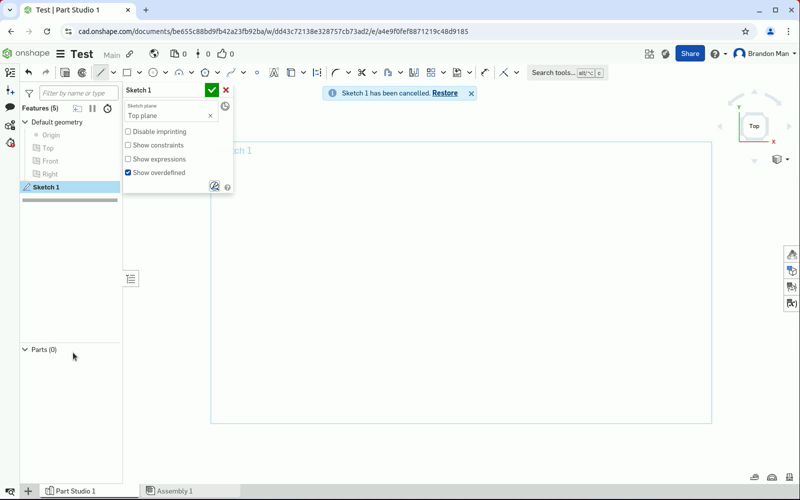
mouse_move(348, 374)
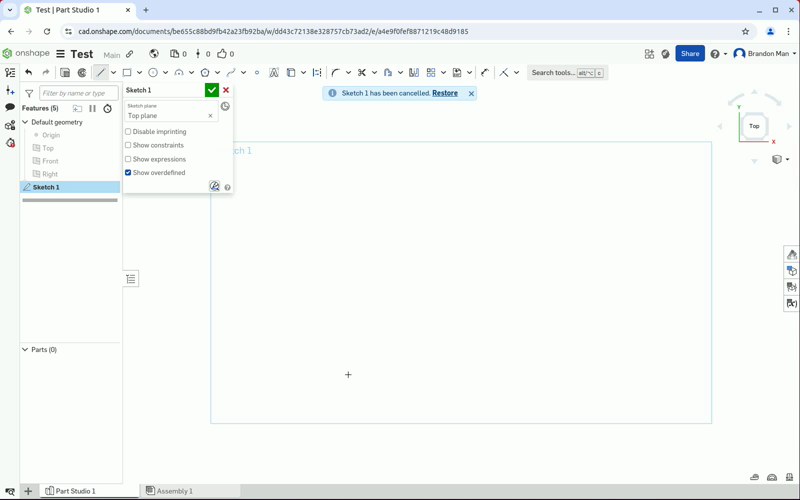
click(348, 374)
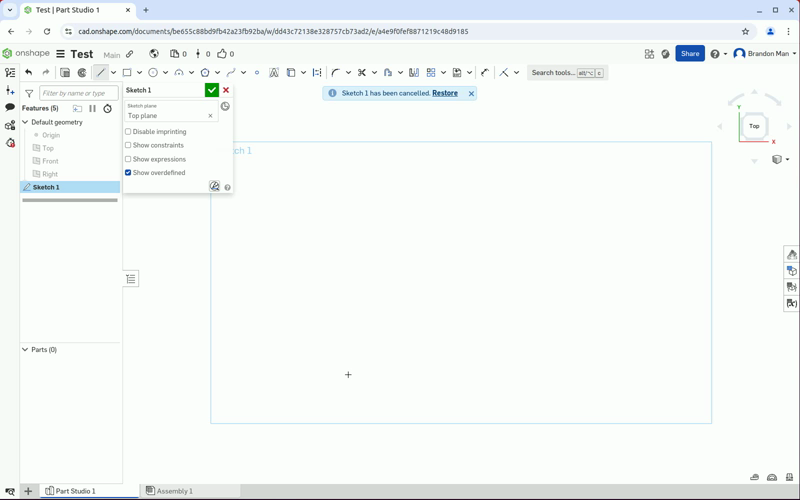
key_up(shift)
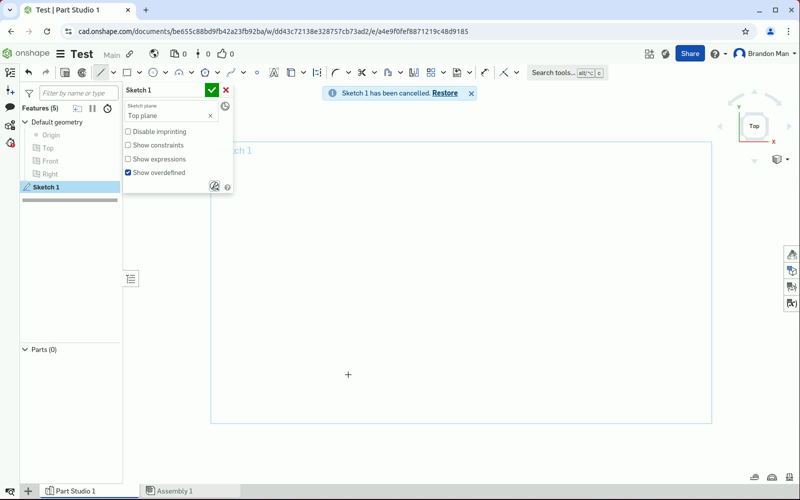
key_down(shift)
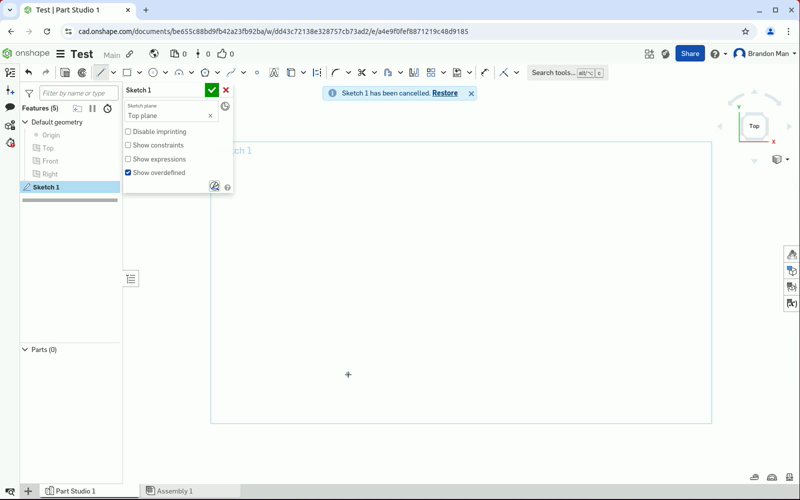
mouse_move(378, 374)
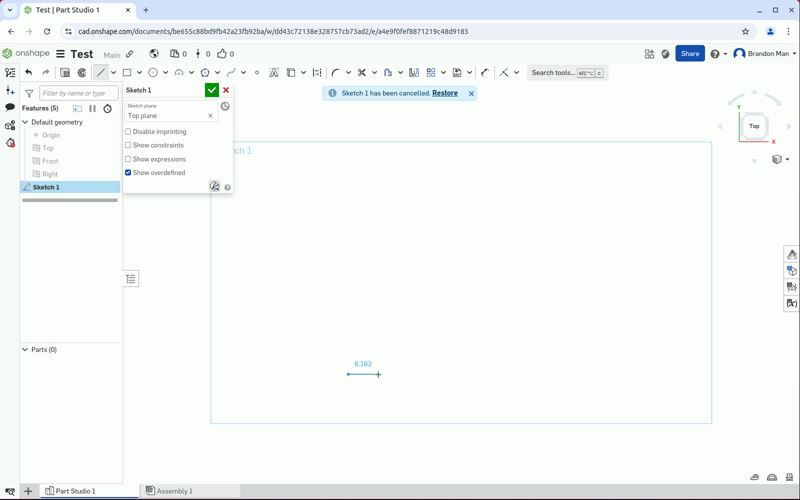
mouse_move(369, 374)
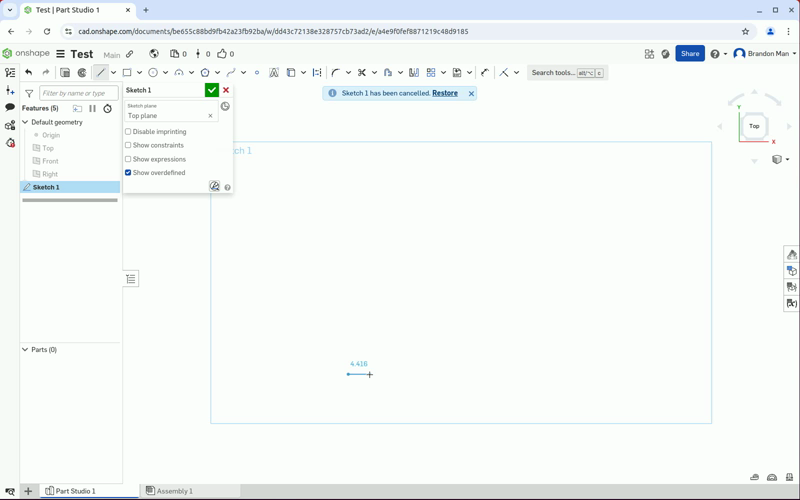
click(369, 374)
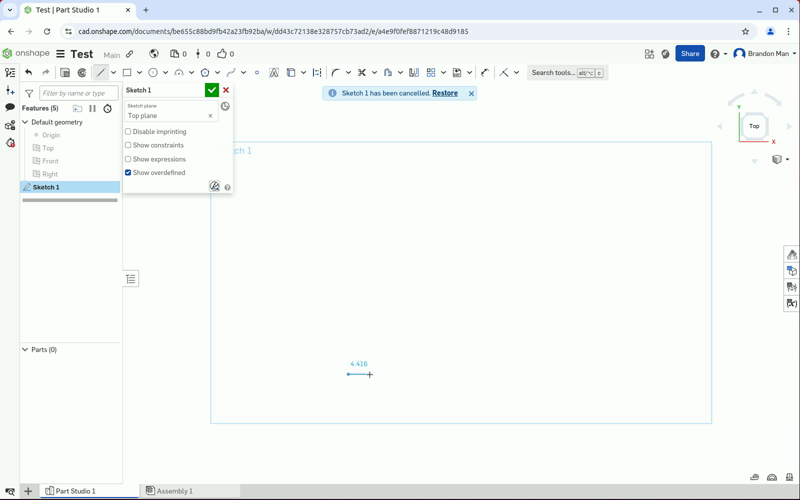
key_up(shift)
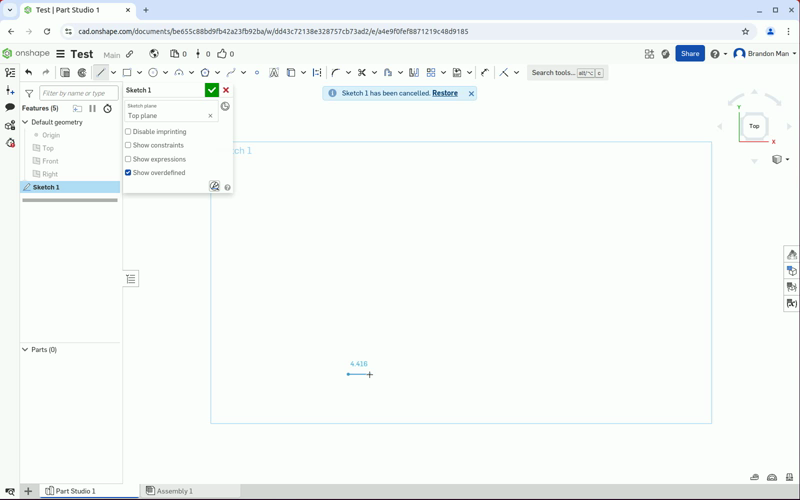
key_down(shift)
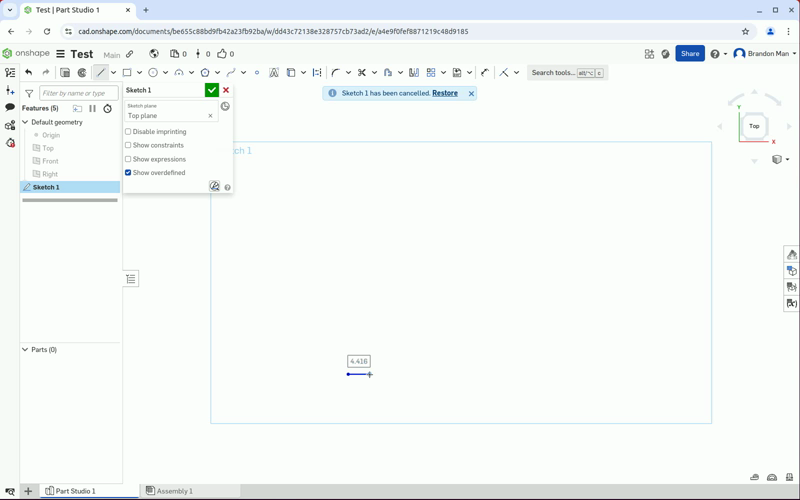
mouse_move(399, 374)
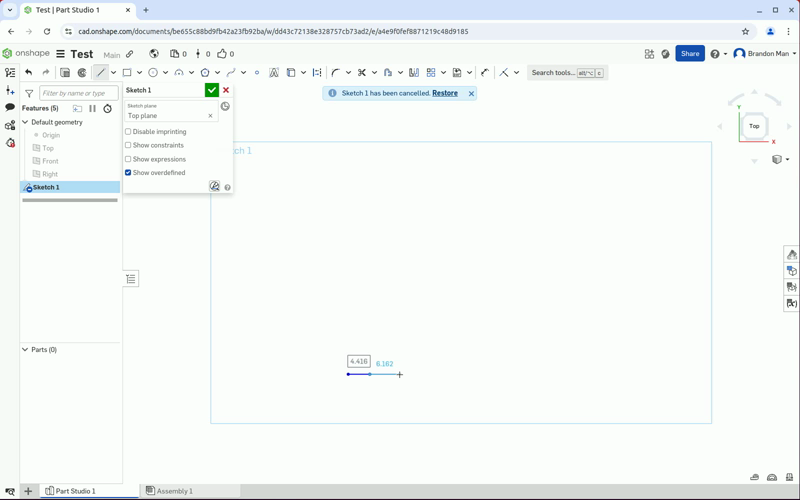
mouse_move(369, 395)
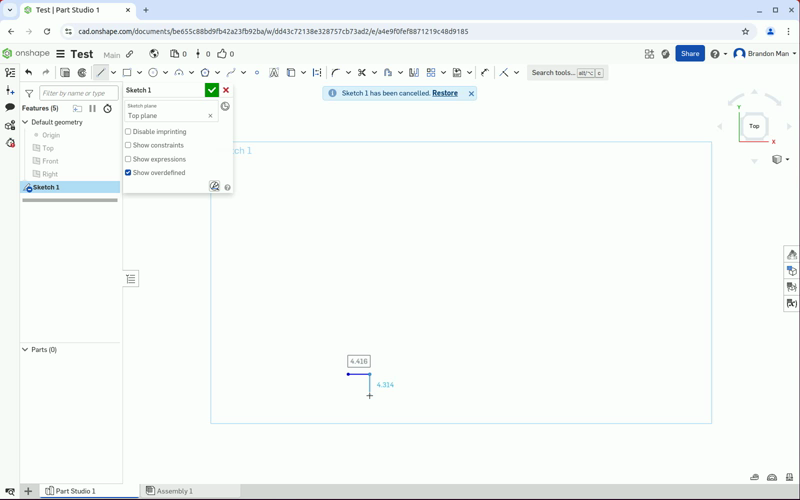
click(369, 395)
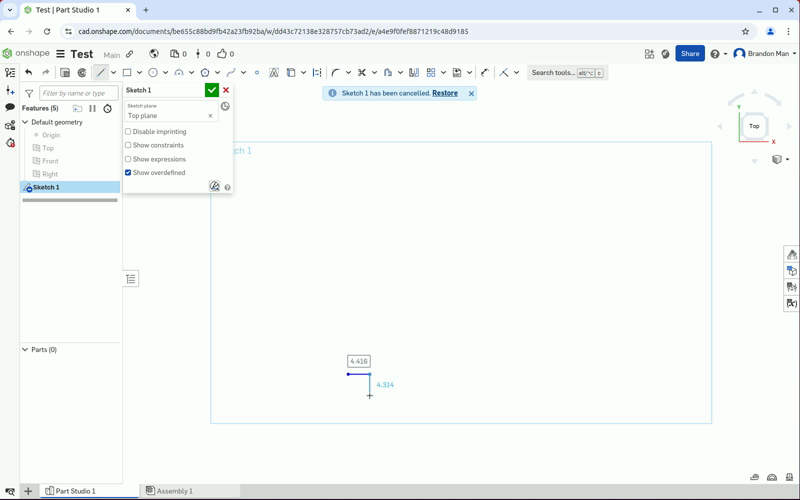
key_up(shift)
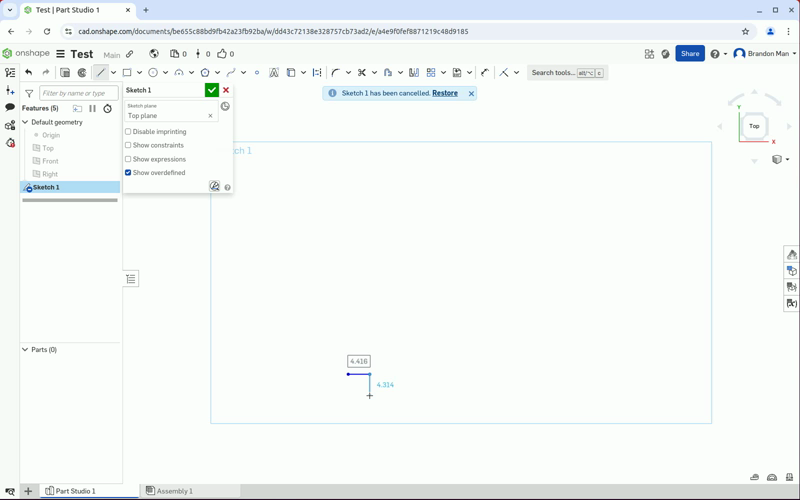
key_down(shift)
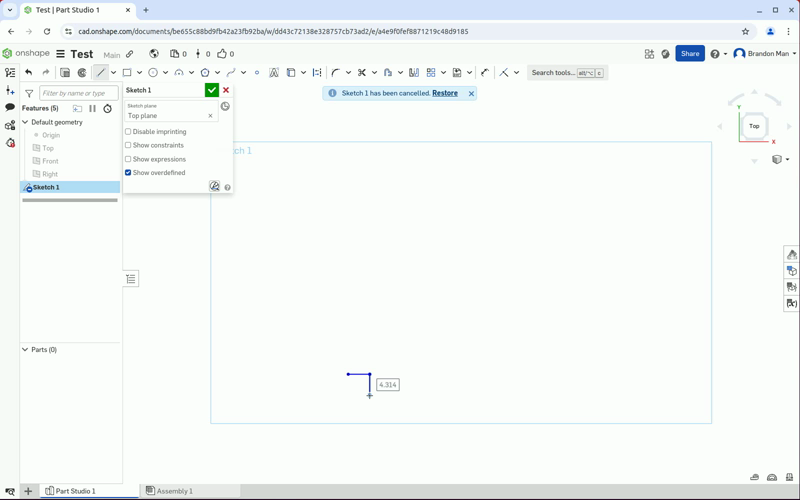
mouse_move(550, 395)
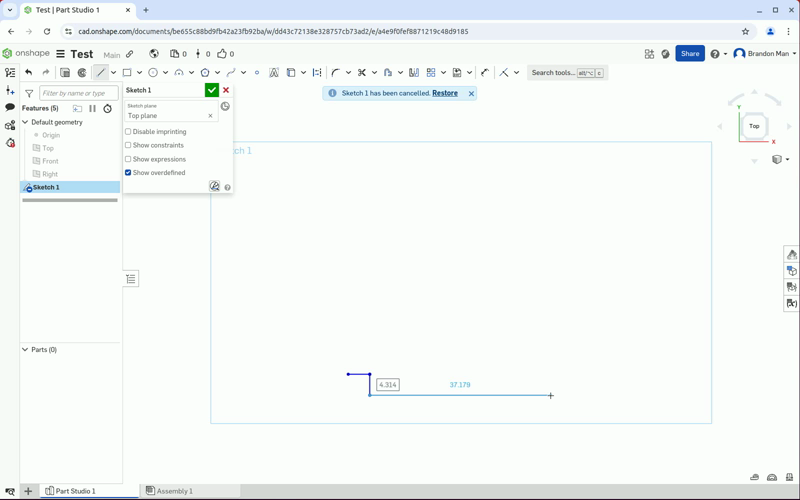
click(550, 395)
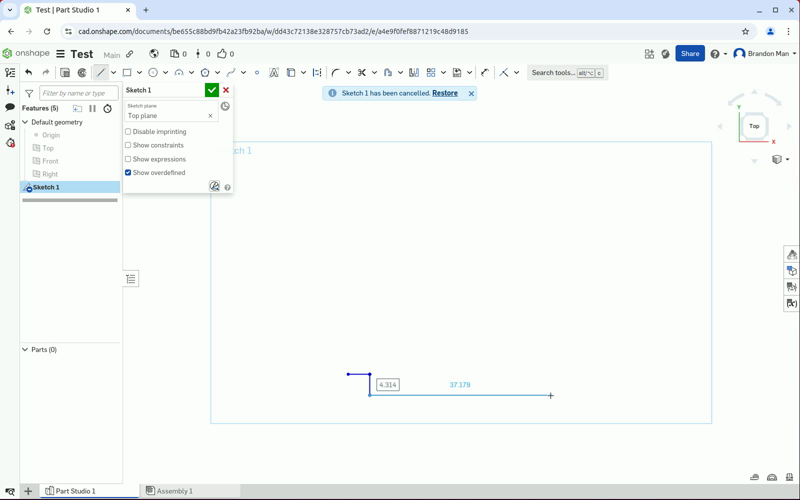
key_up(shift)
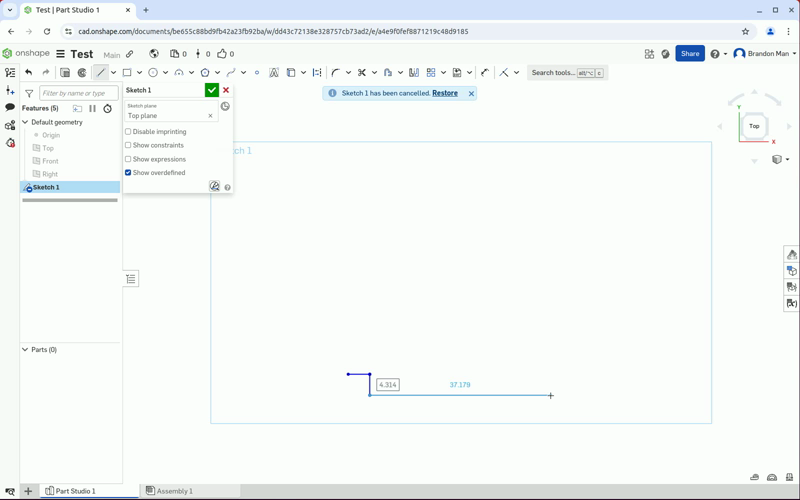
key_down(shift)
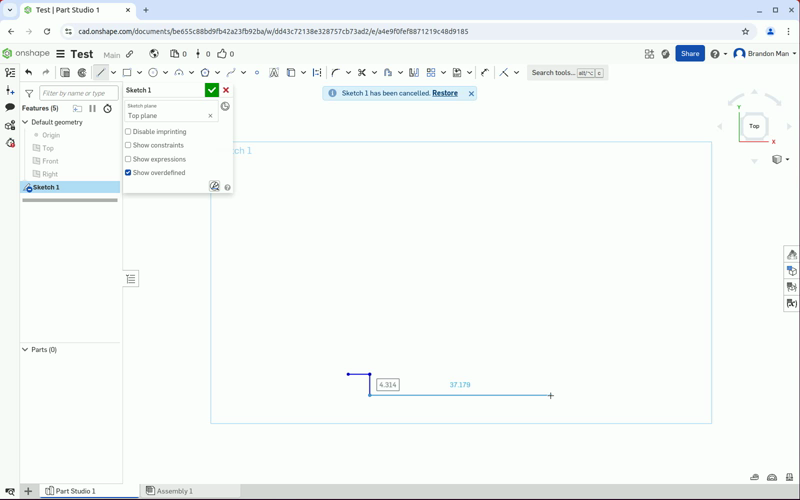
mouse_move(580, 395)
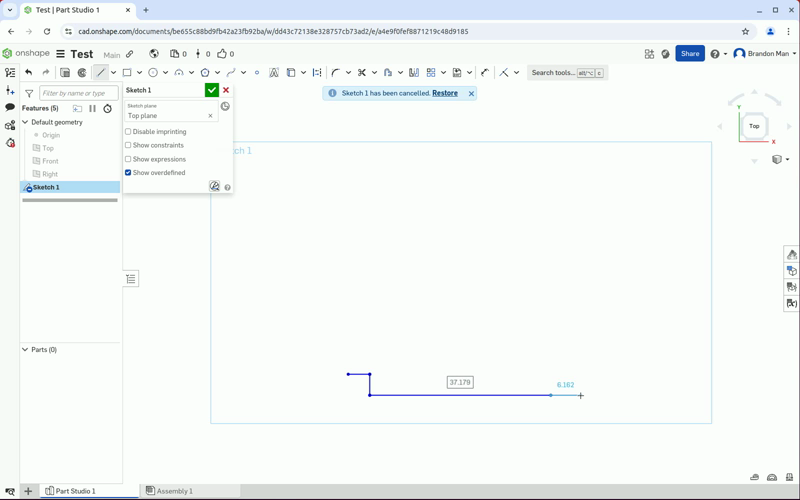
mouse_move(550, 374)
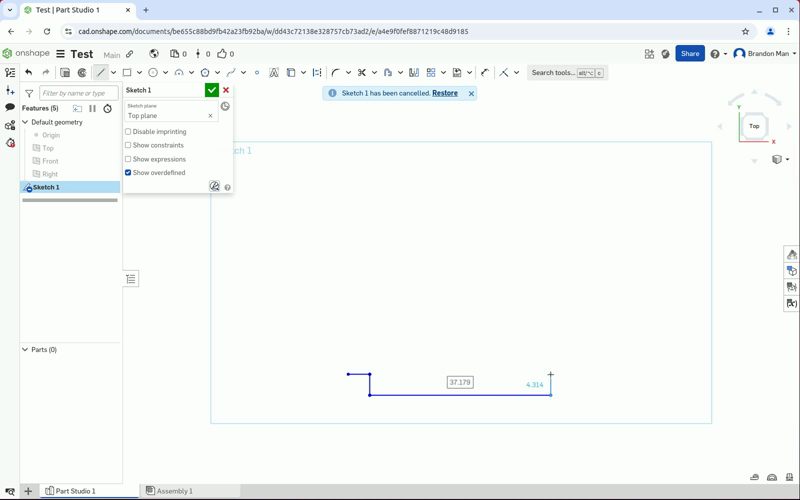
click(550, 374)
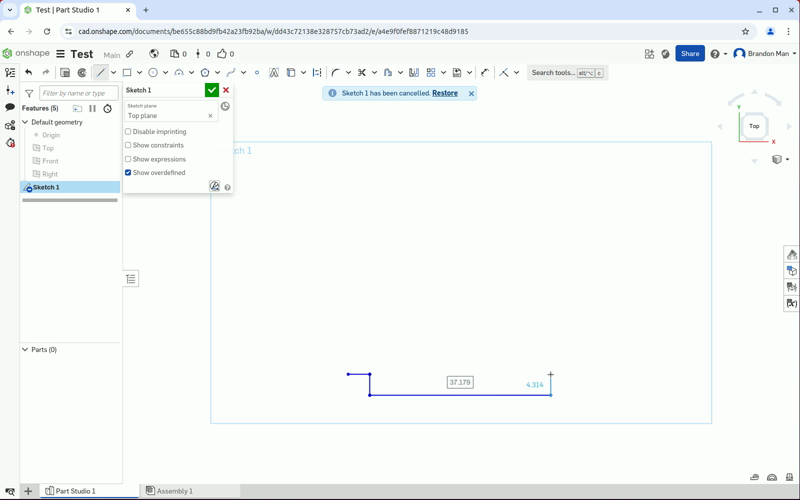
key_up(shift)
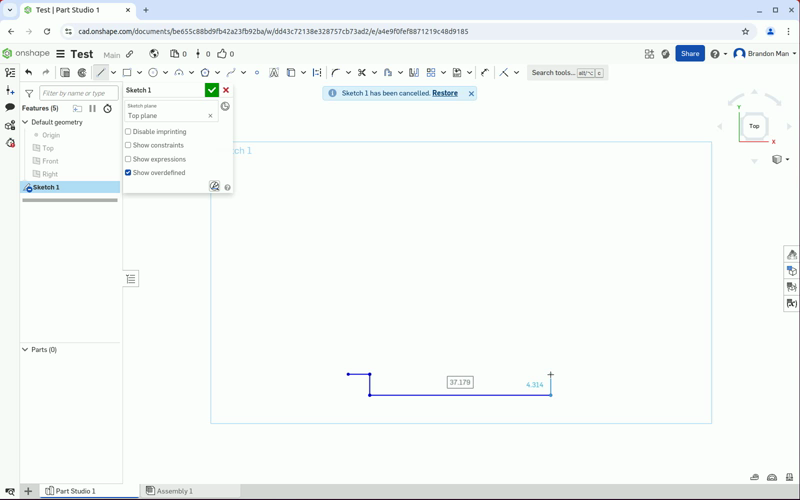
key_down(shift)
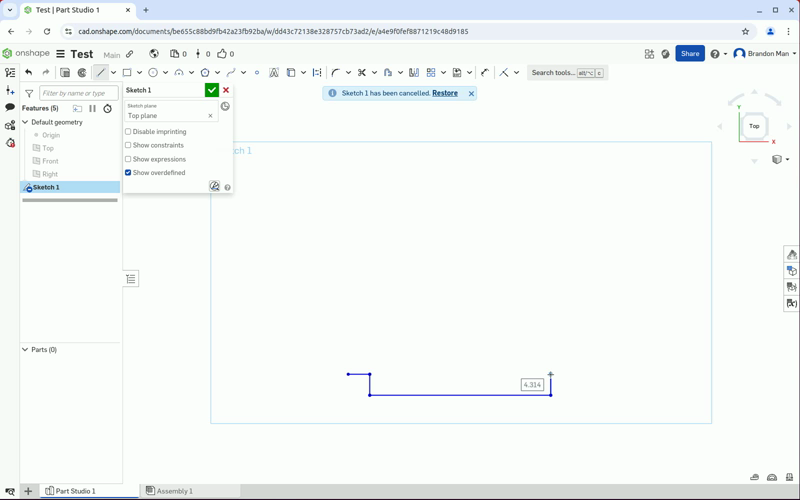
mouse_move(580, 374)
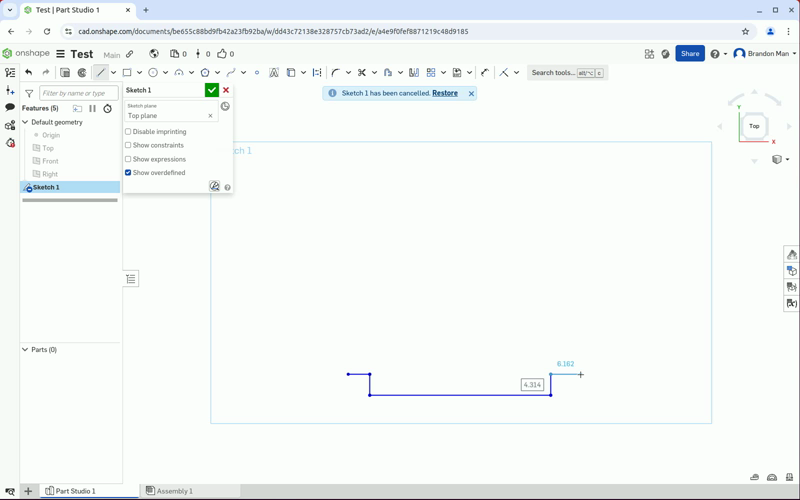
mouse_move(572, 374)
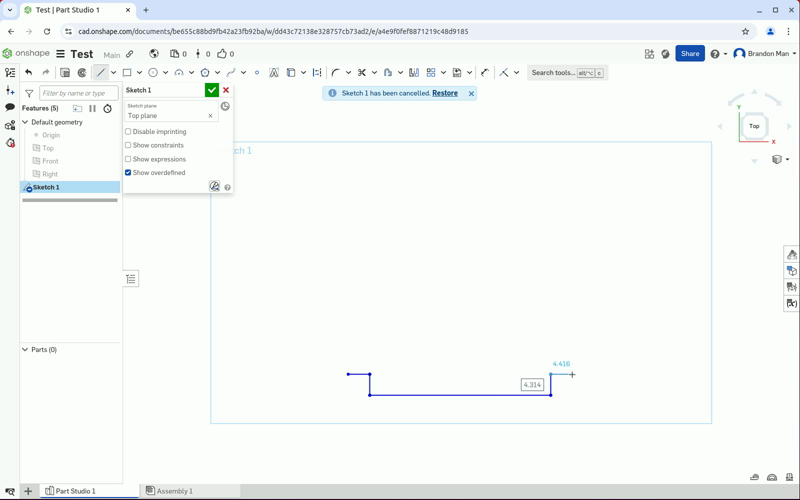
click(572, 374)
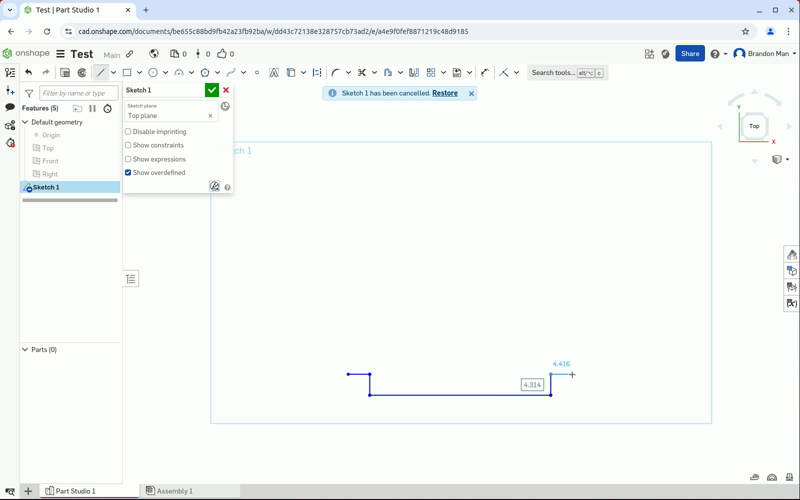
key_up(shift)
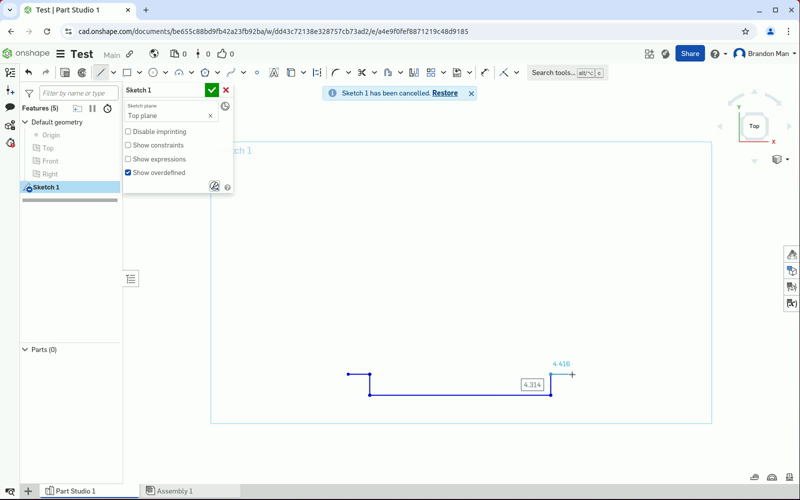
key_down(shift)
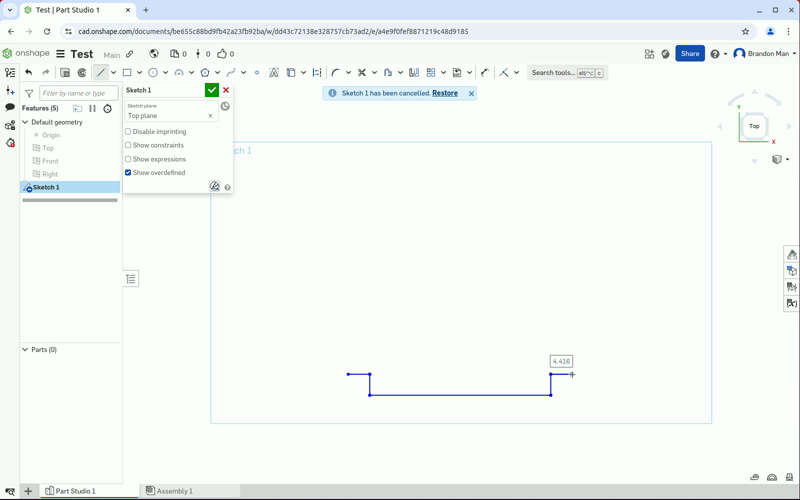
mouse_move(572, 192)
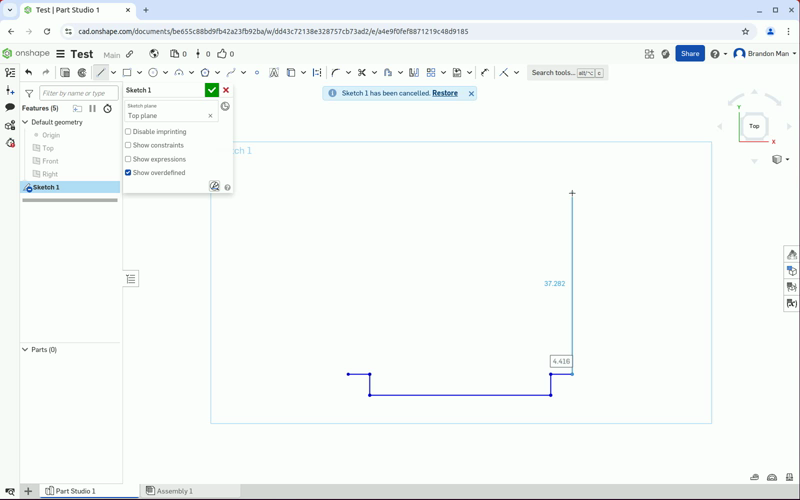
click(572, 192)
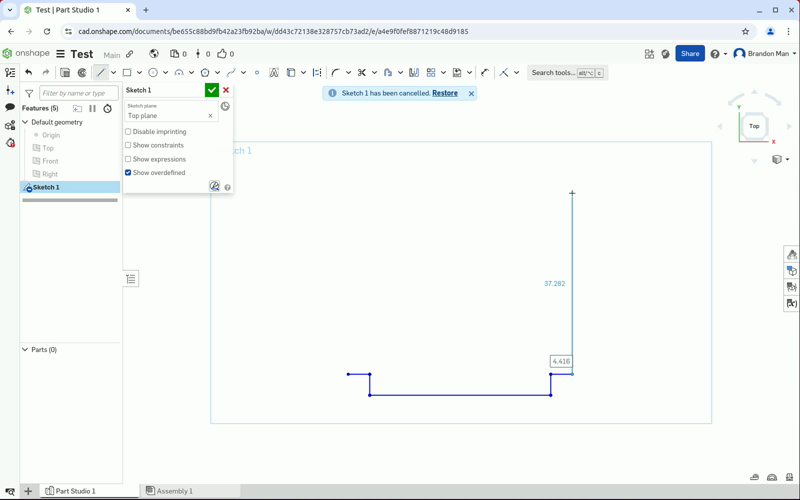
key_up(shift)
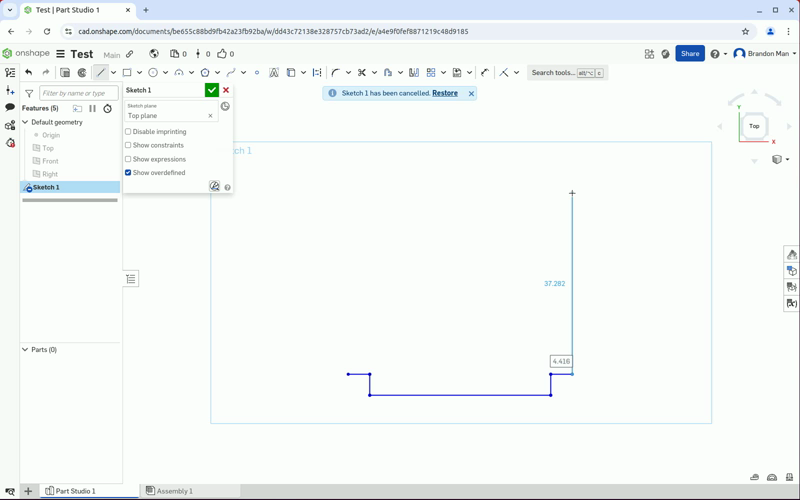
key_down(shift)
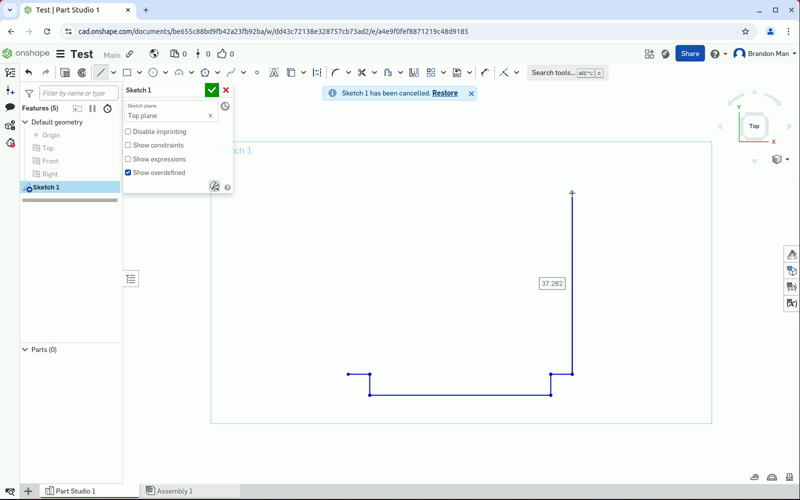
mouse_move(589, 192)
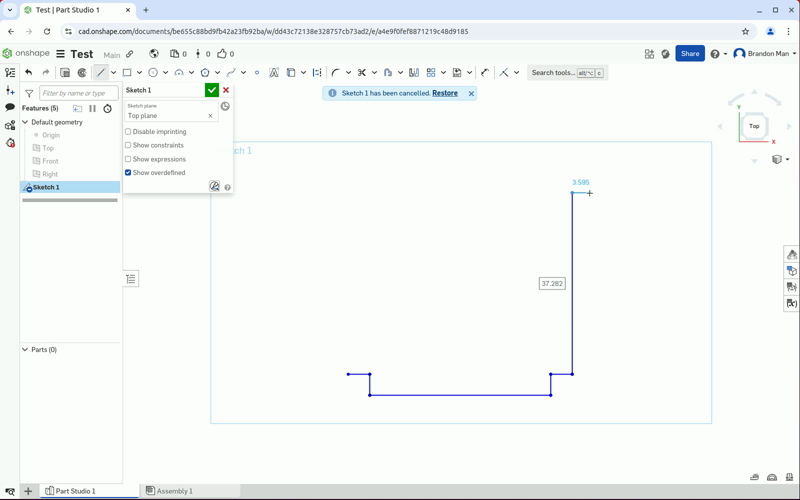
mouse_move(550, 192)
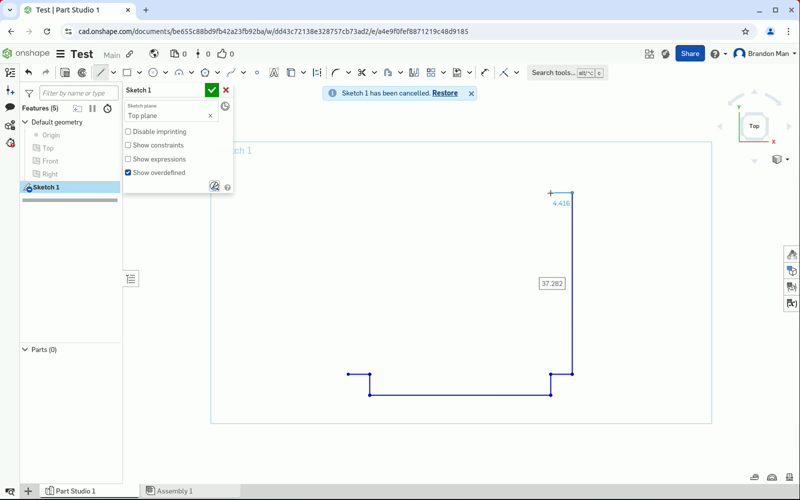
click(550, 192)
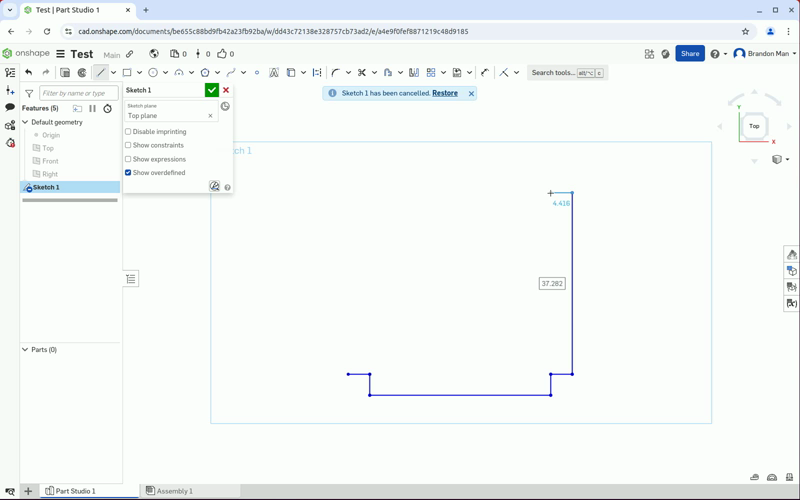
key_up(shift)
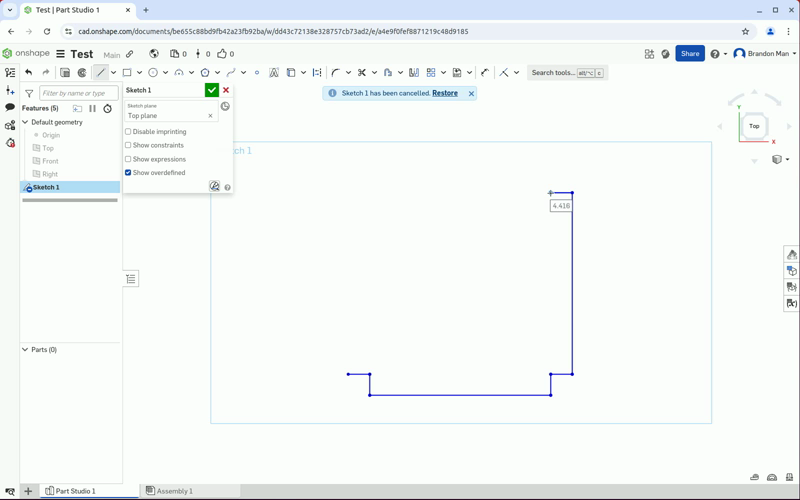
key_down(shift)
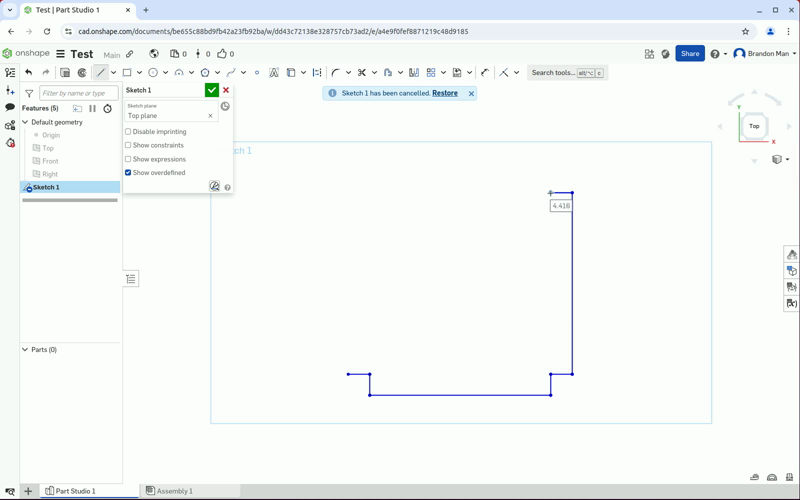
mouse_move(580, 192)
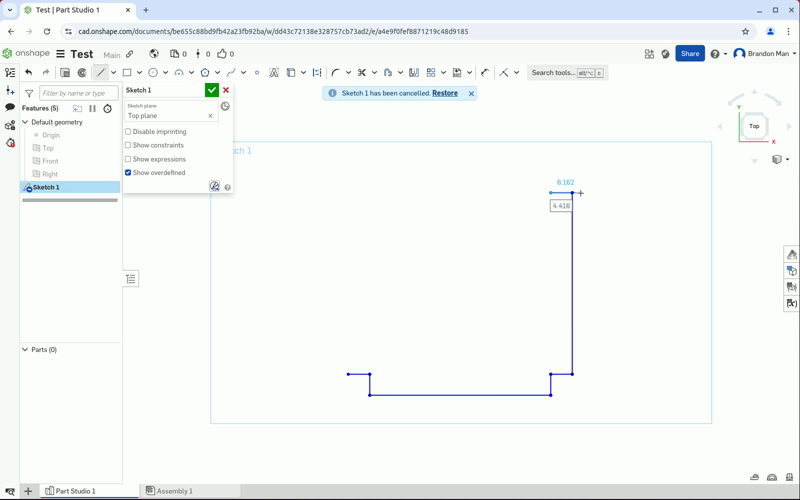
mouse_move(550, 171)
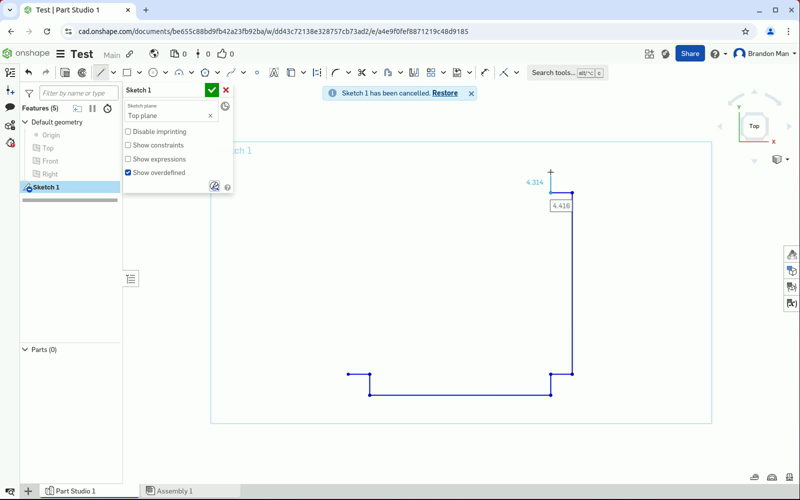
click(550, 171)
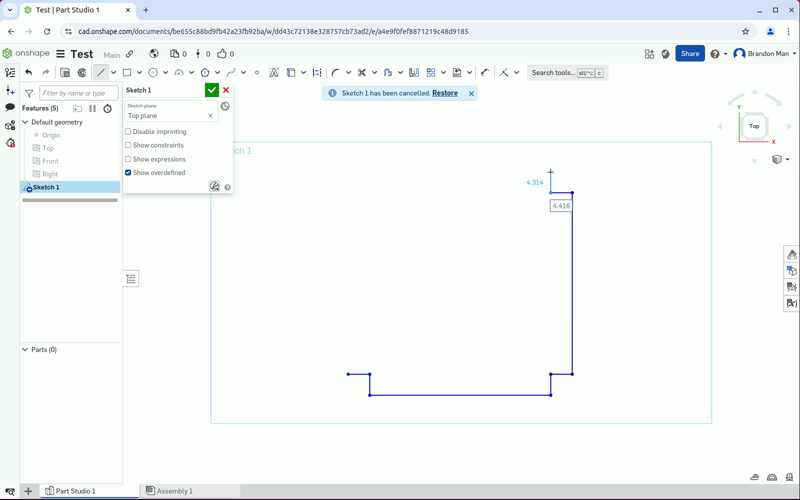
key_up(shift)
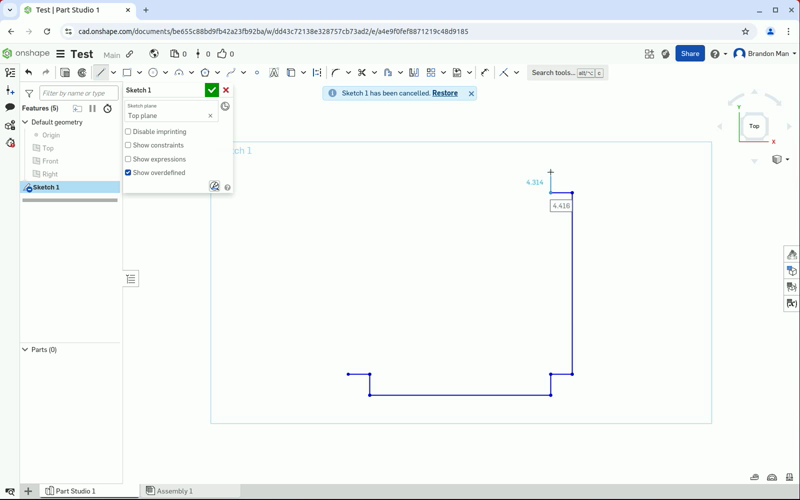
key_down(shift)
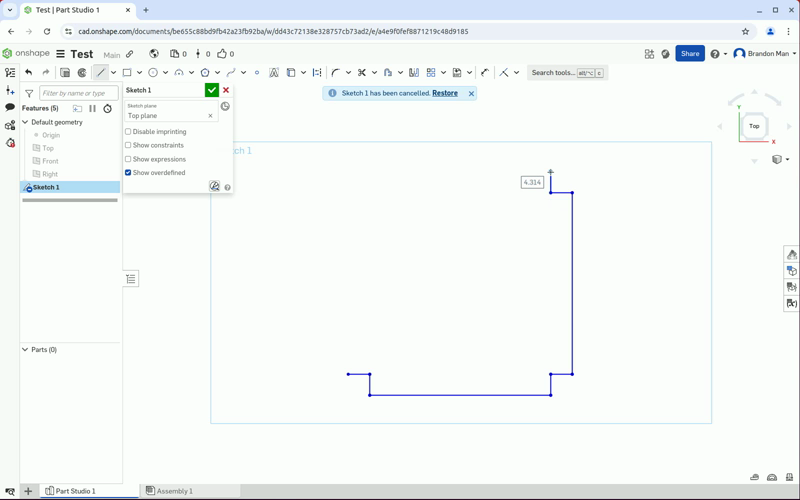
mouse_move(369, 171)
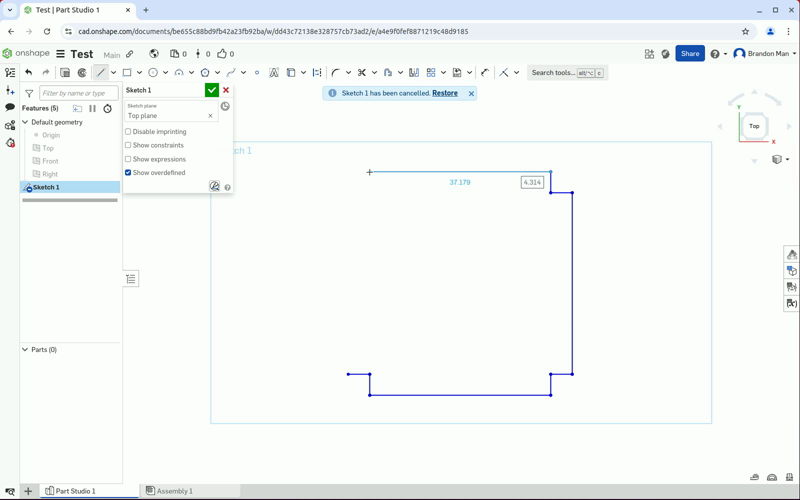
click(369, 171)
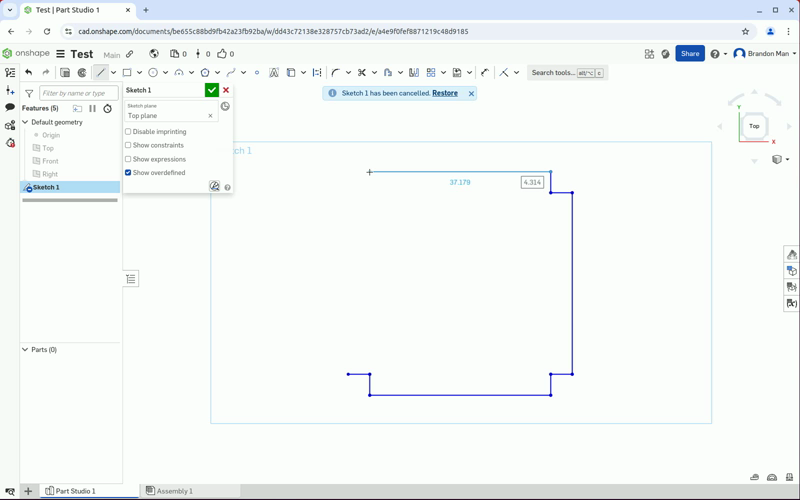
key_up(shift)
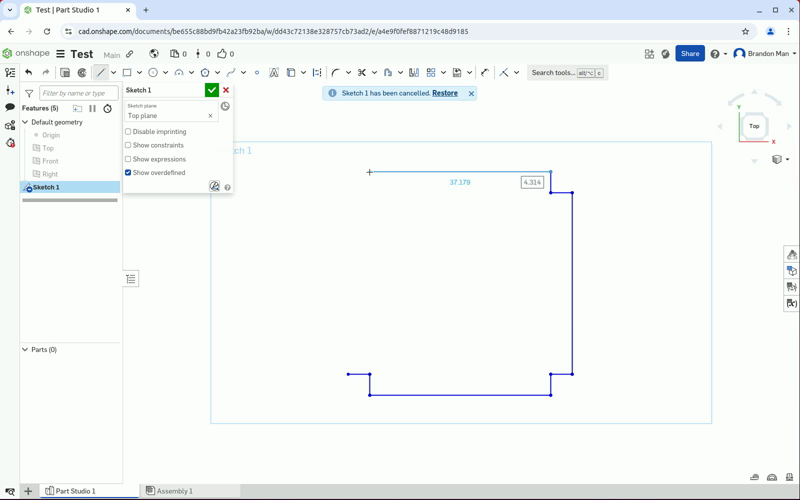
key_down(shift)
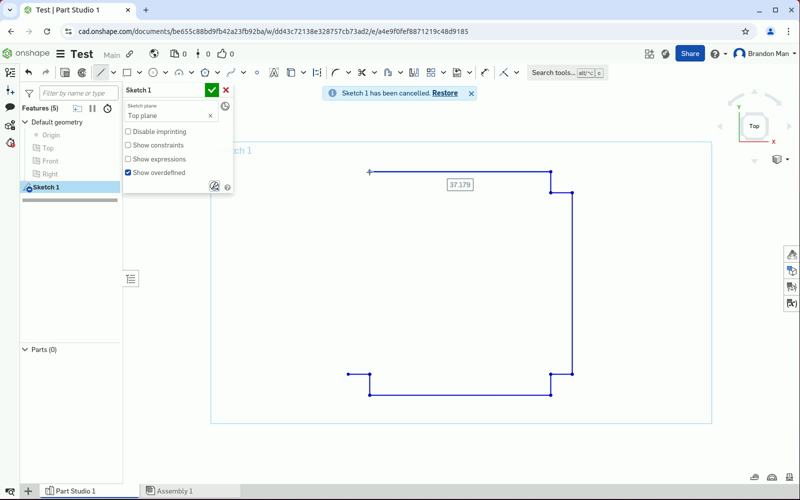
mouse_move(399, 171)
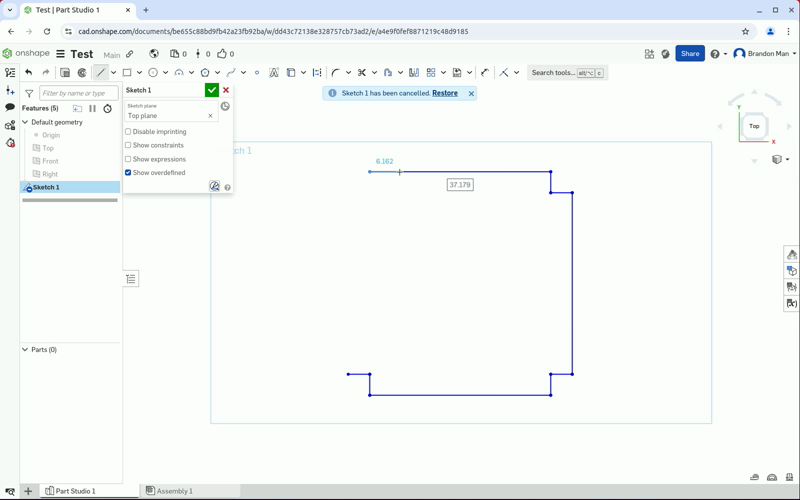
mouse_move(369, 192)
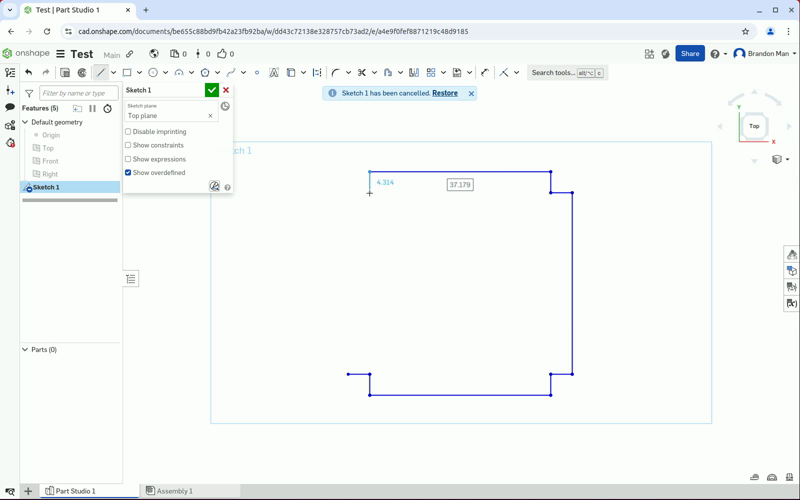
click(369, 192)
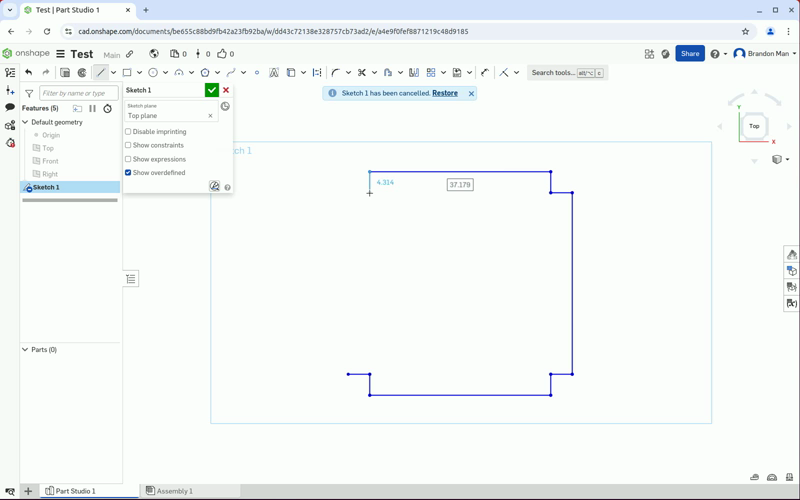
key_up(shift)
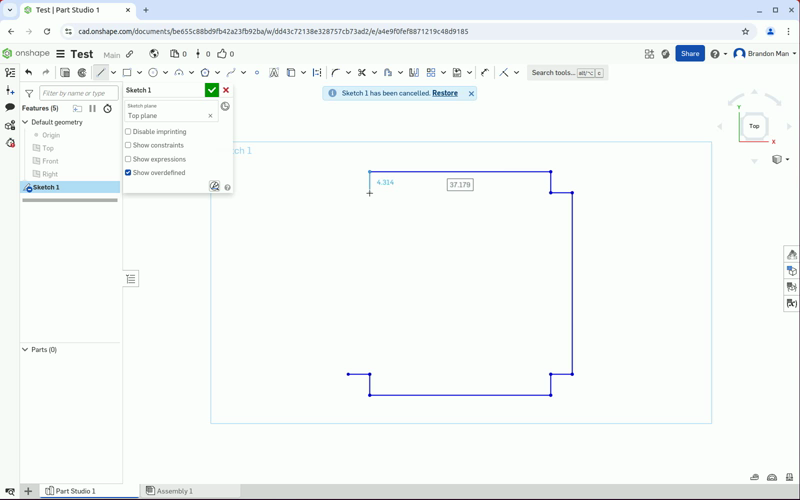
key_down(shift)
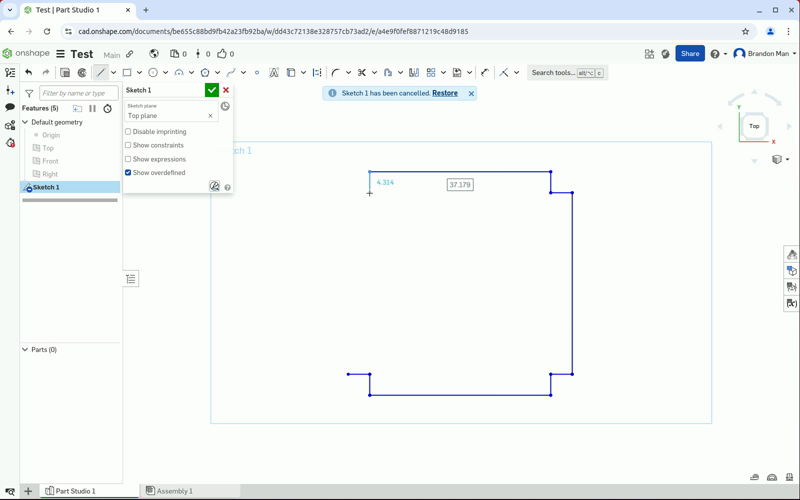
mouse_move(399, 192)
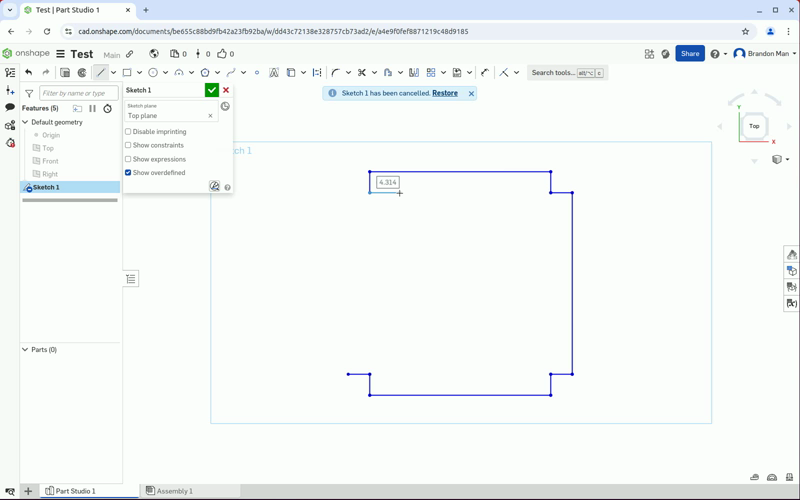
mouse_move(348, 192)
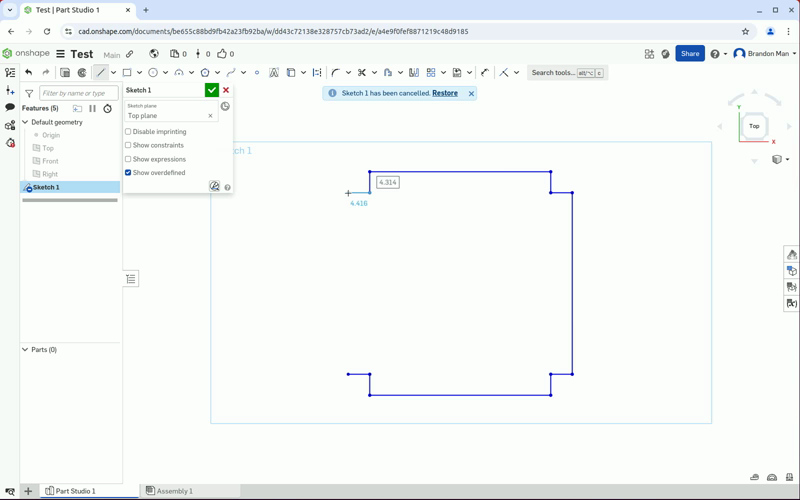
click(348, 192)
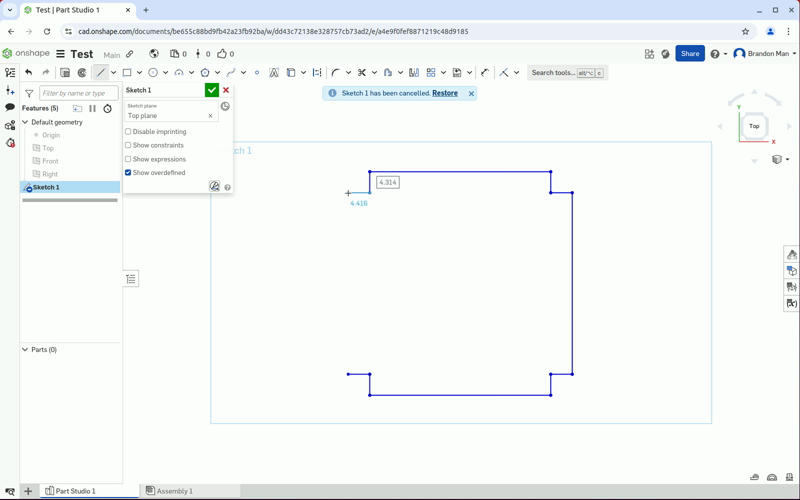
key_up(shift)
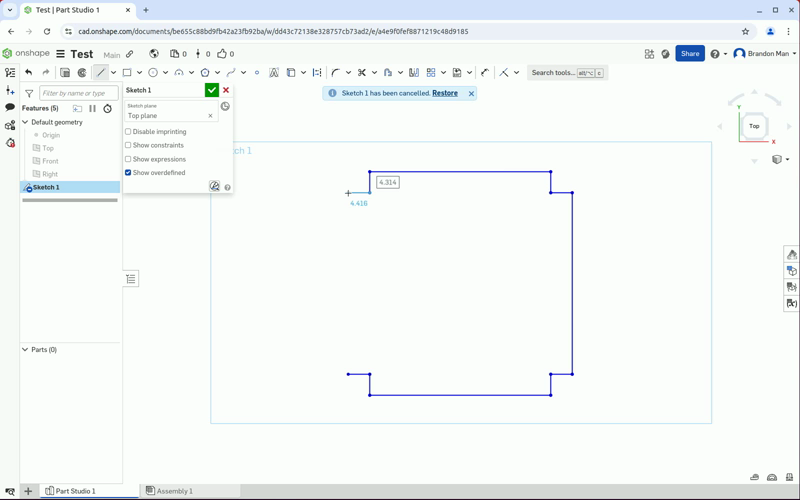
key_down(shift)
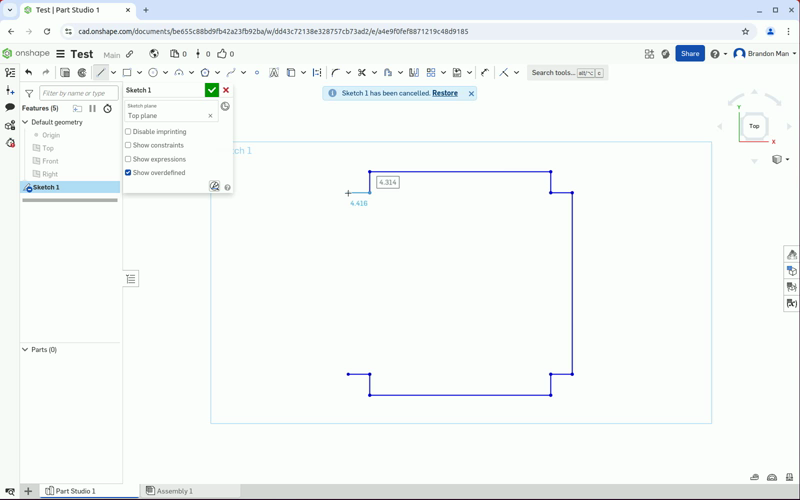
mouse_move(348, 374)
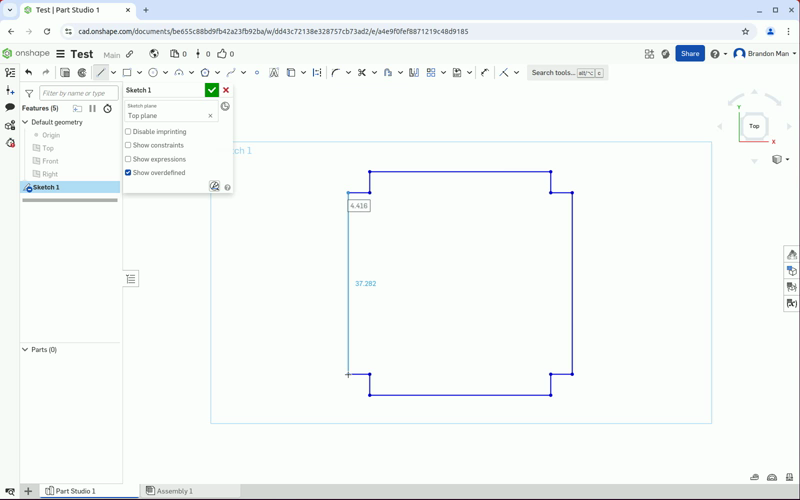
key_up(shift)
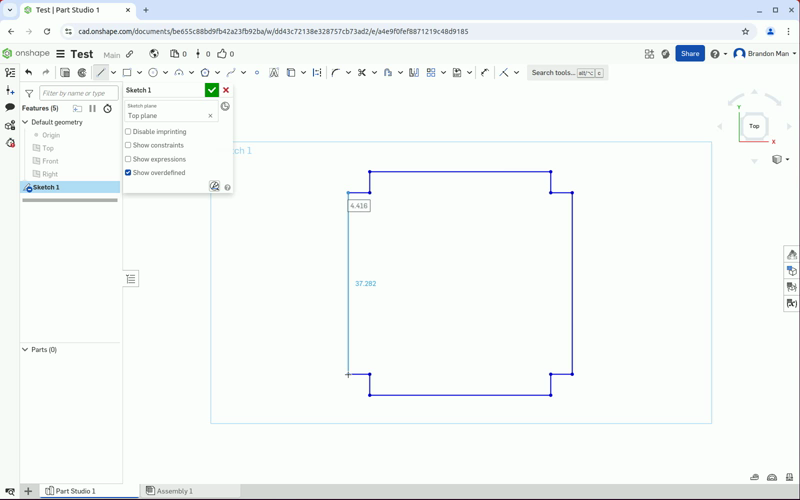
click(348, 374)
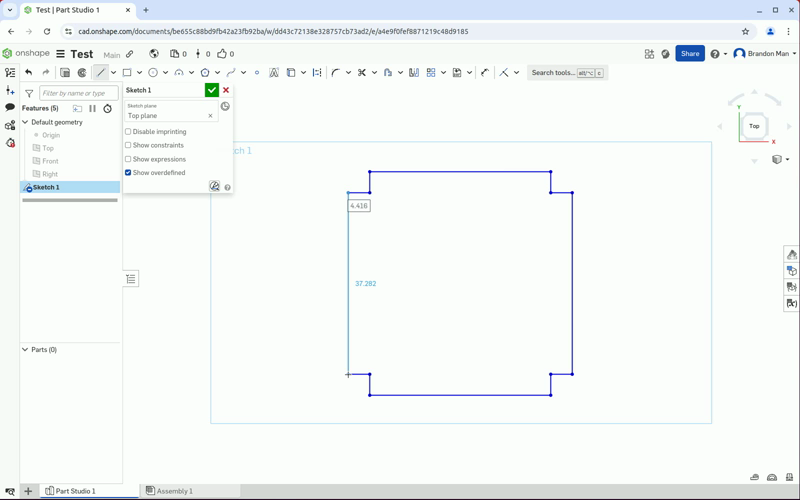
key(esc)
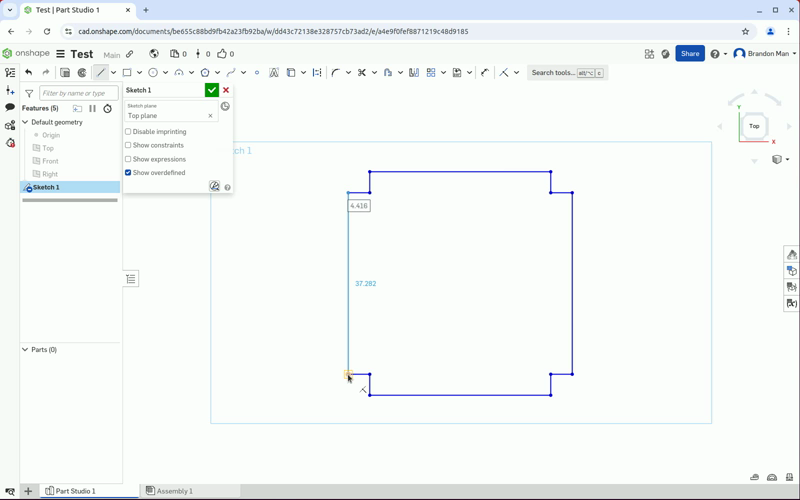
mouse_move(521, 328)
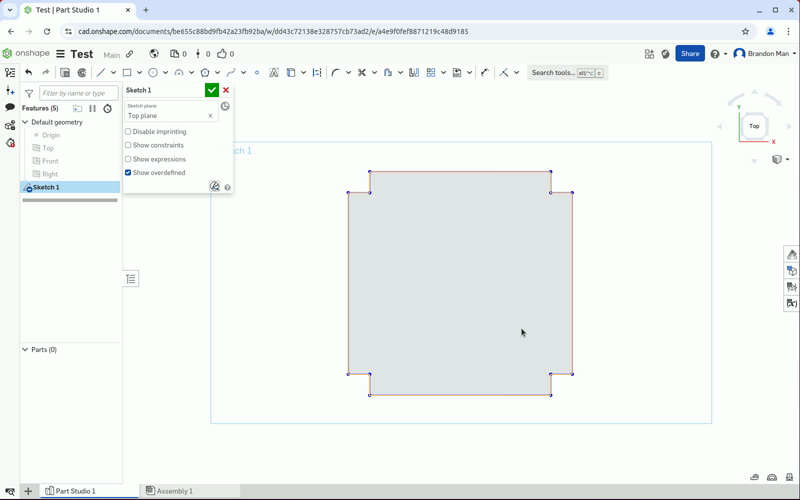
click(521, 328)
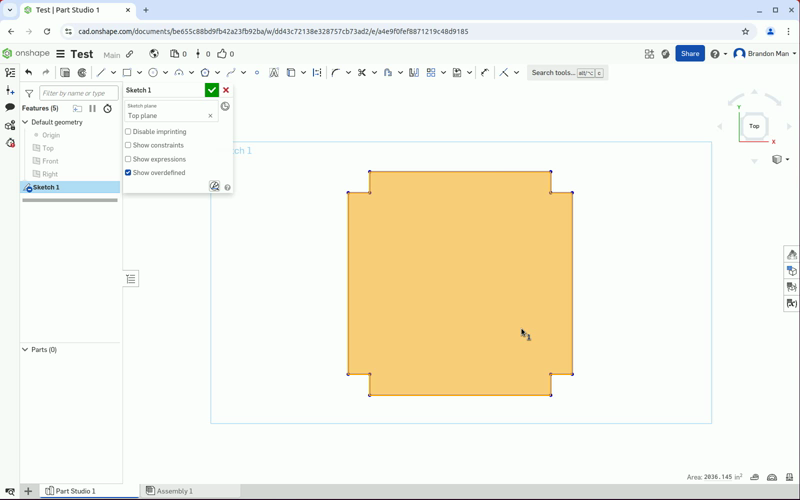
mouse_move(73, 352)
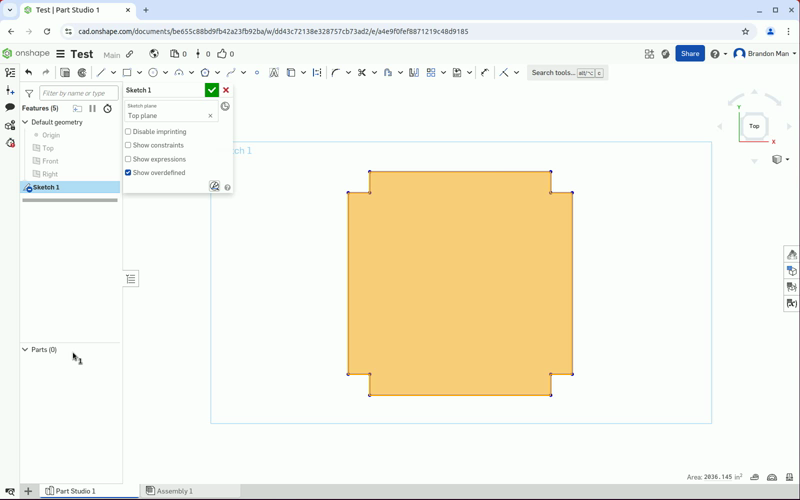
key(shift+y)
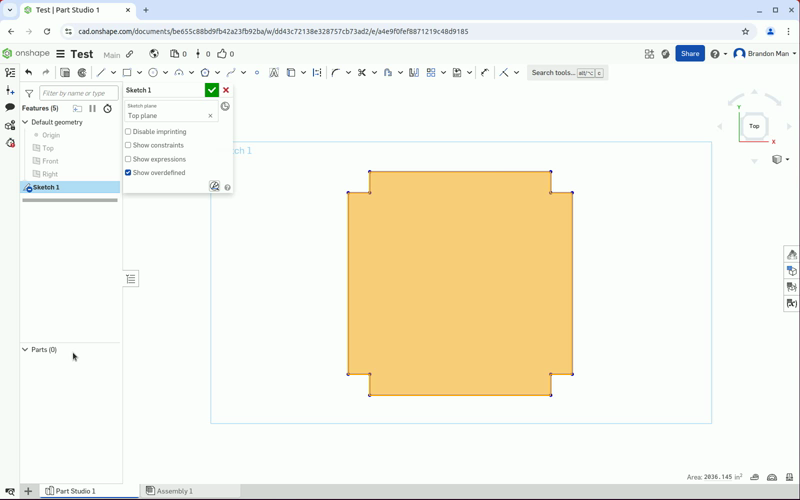
key(shift+e)
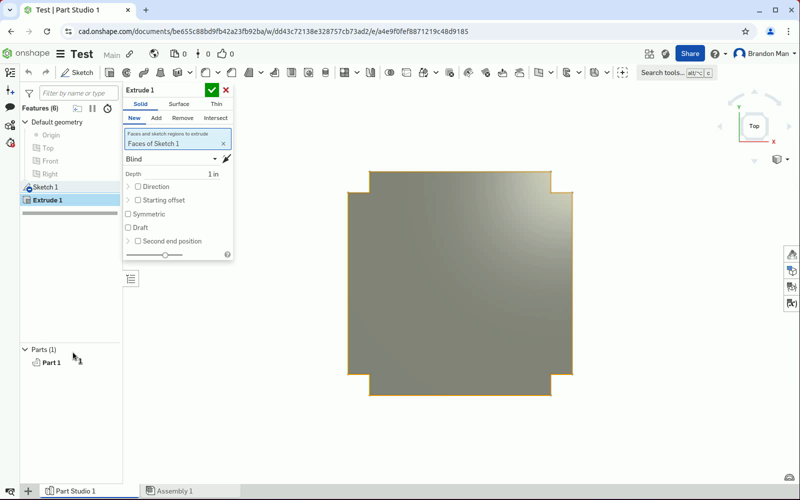
mouse_move(143, 106)
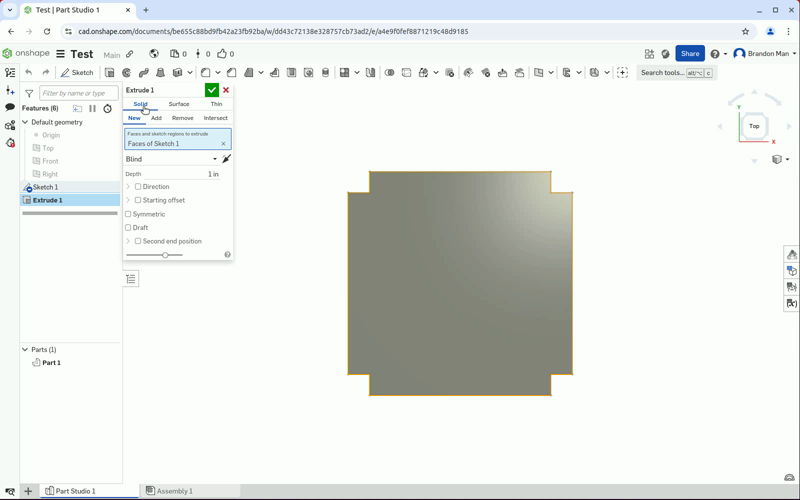
click(143, 106)
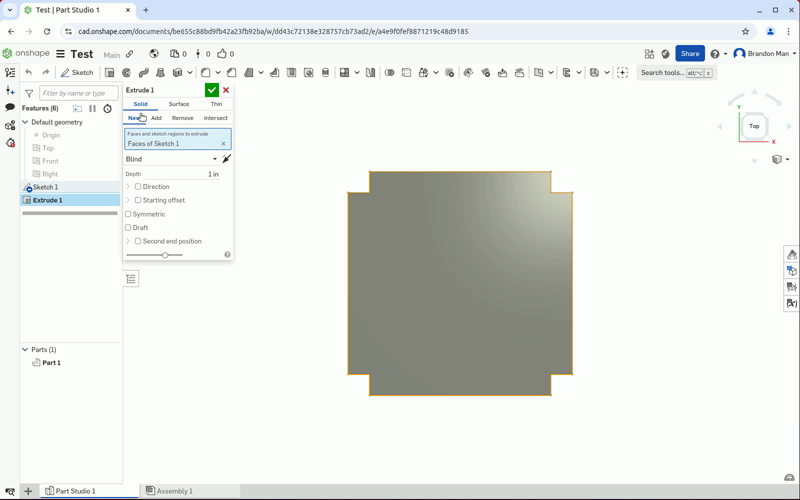
mouse_move(137, 120)
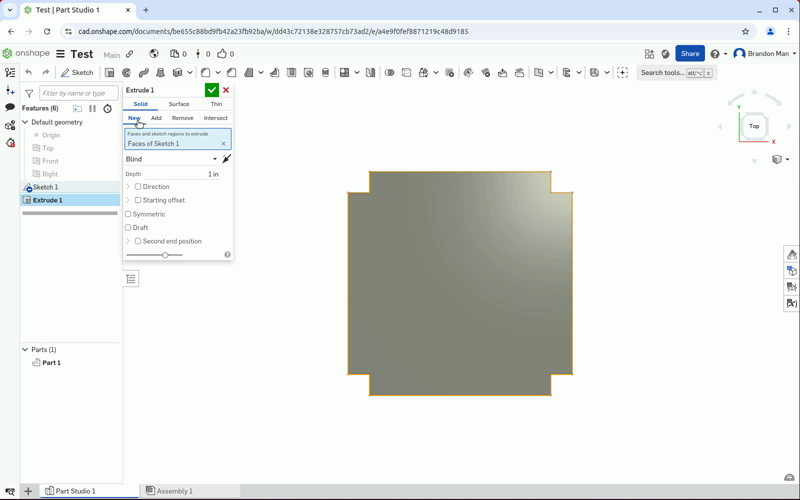
click(137, 120)
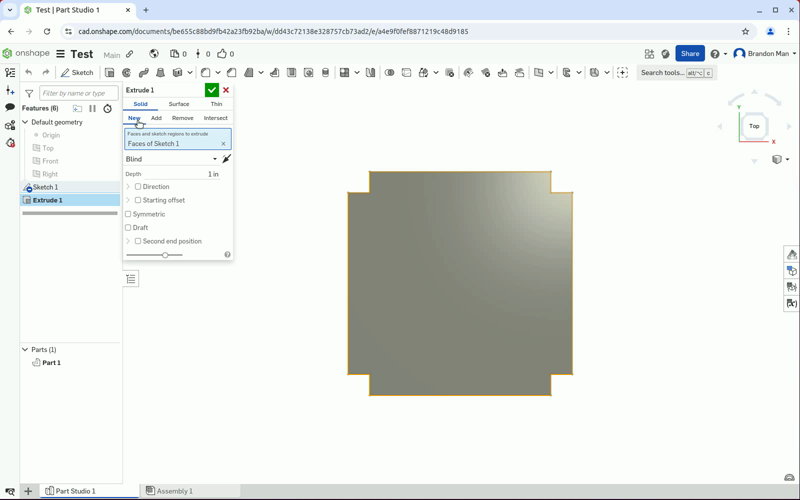
key(tab, 4)
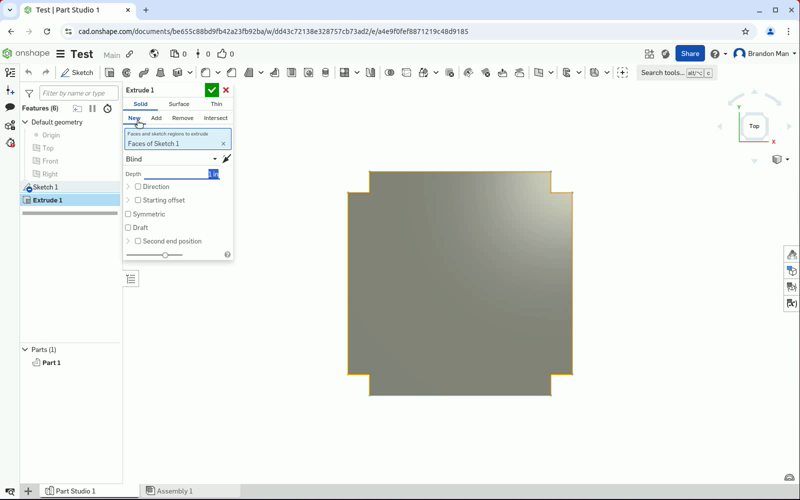
text(-0.241)
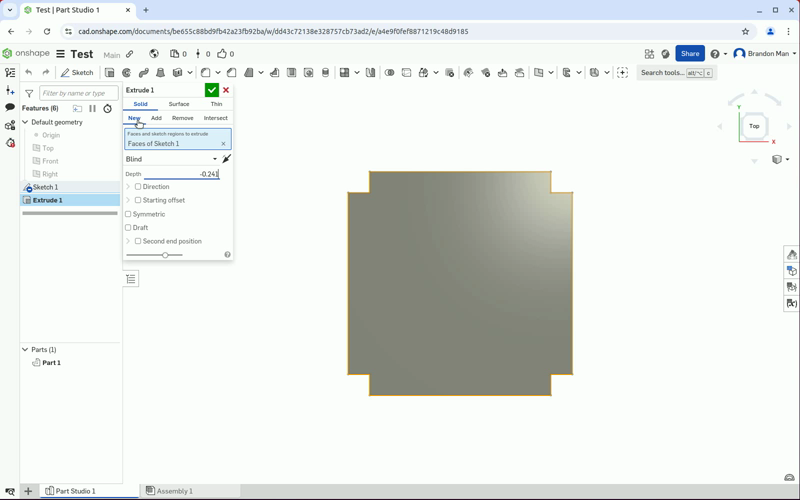
key(enter)
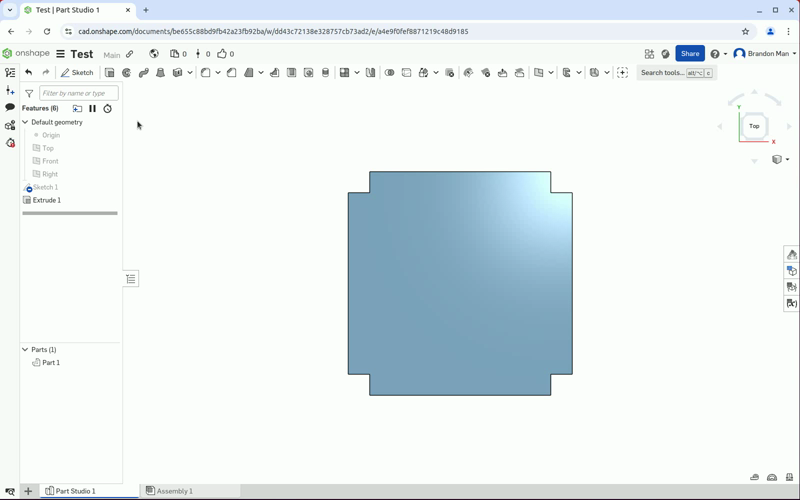
key(shift+h)
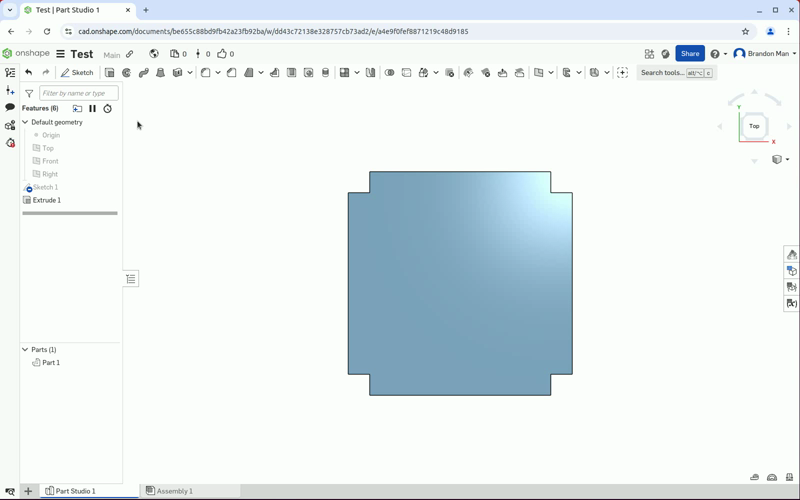
key(shift+h)
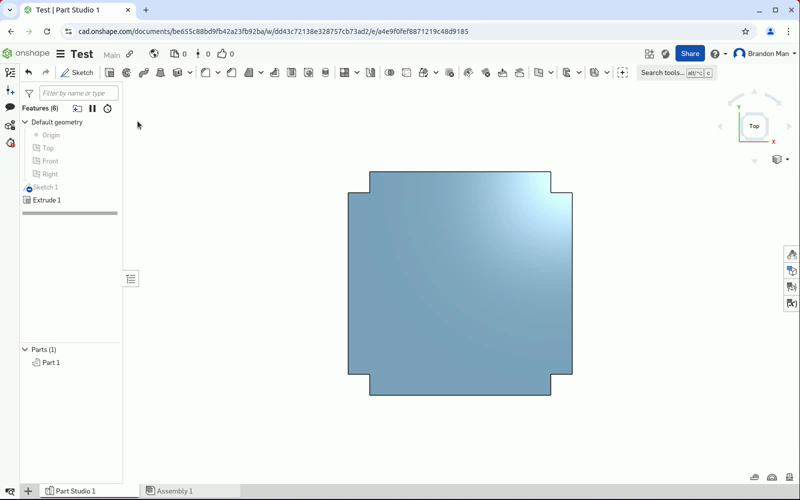
mouse_move(73, 189)
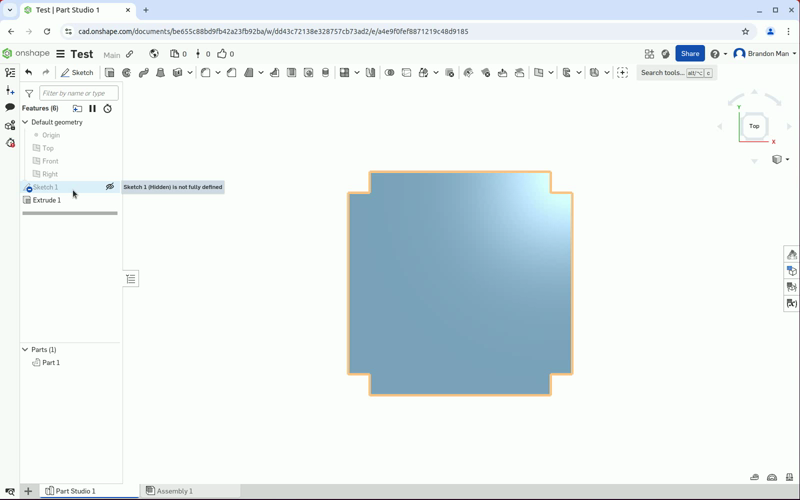
click(73, 189)
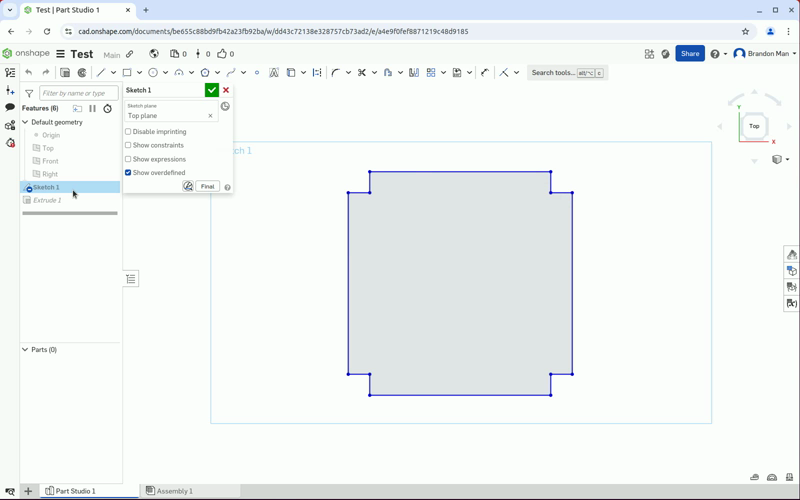
mouse_move(229, 92)
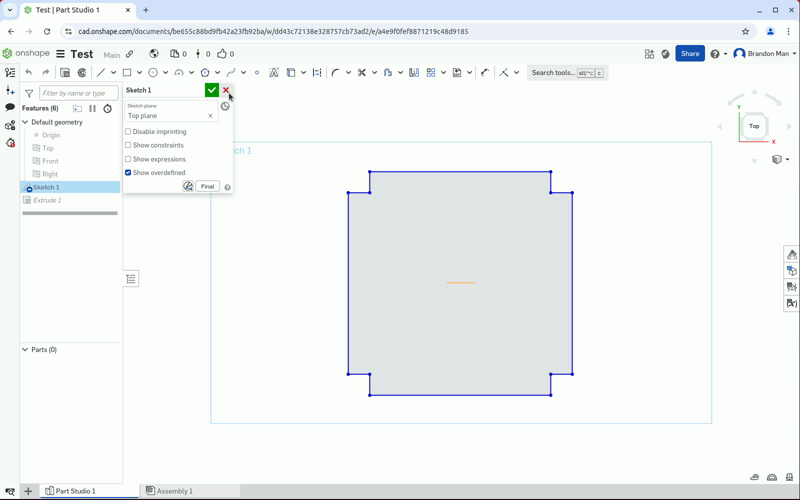
click(229, 92)
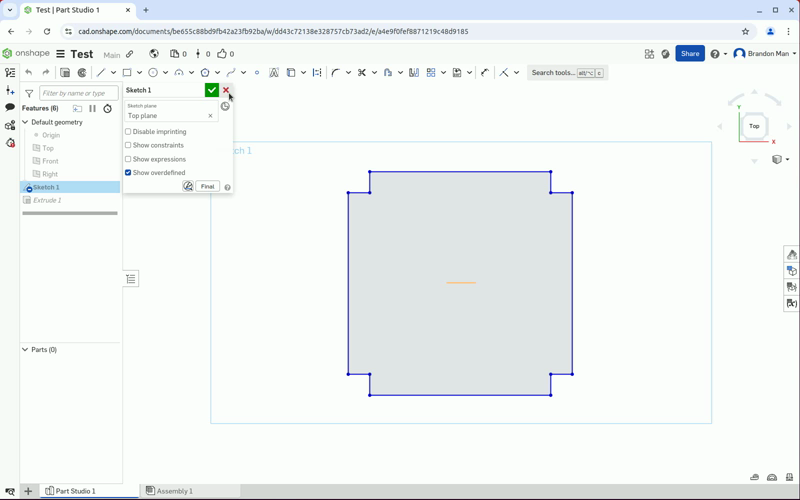
key(shift+s)
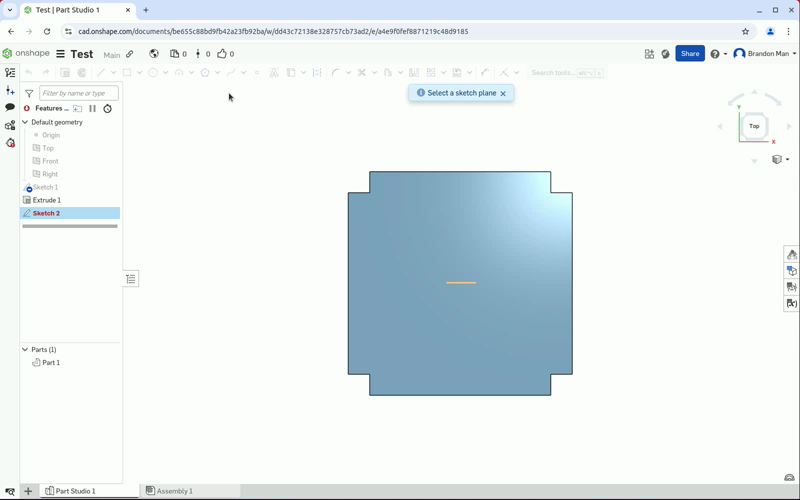
mouse_move(73, 150)
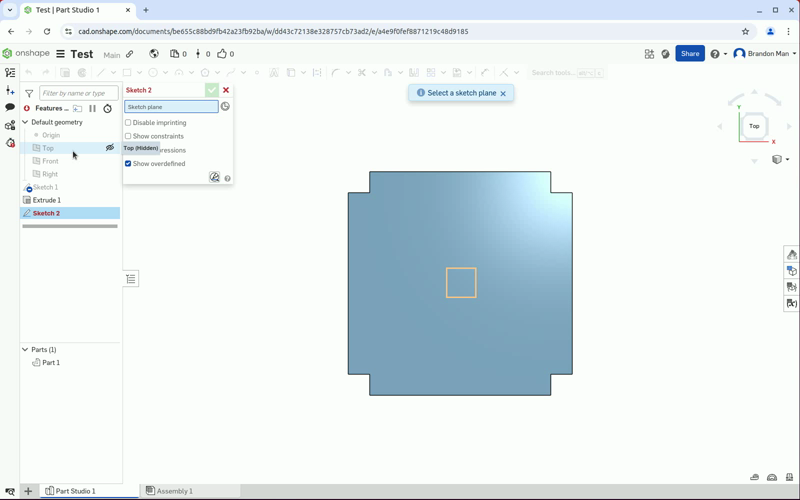
click(73, 150)
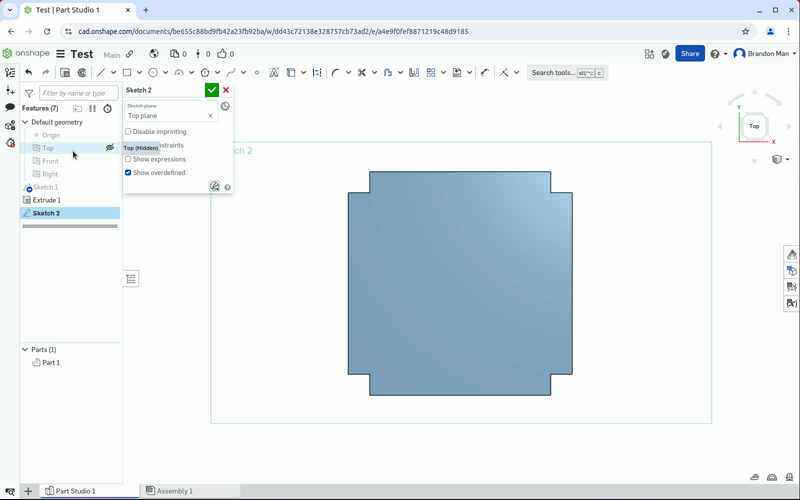
mouse_move(73, 352)
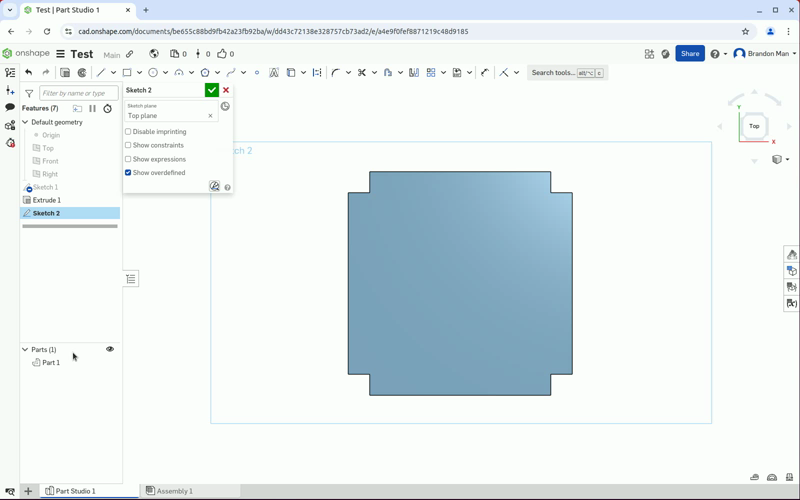
key(y)
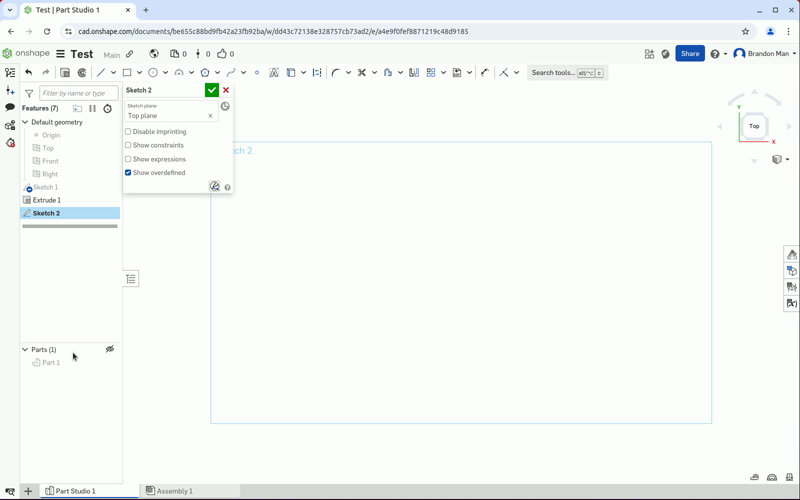
key(l)
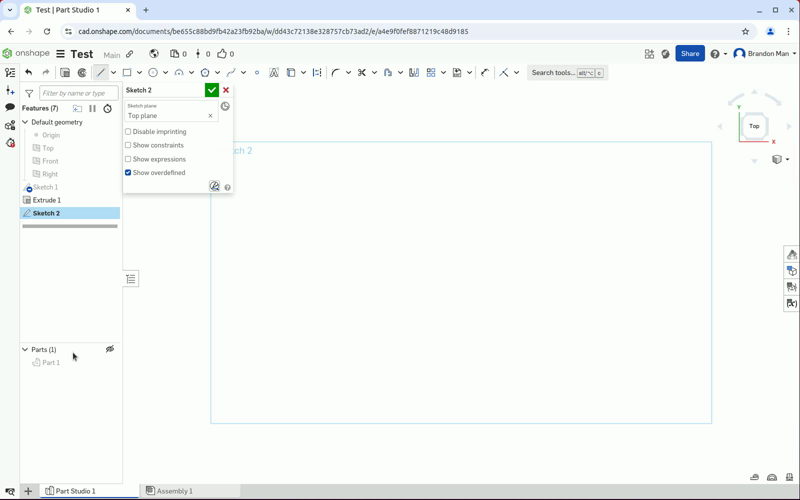
key_down(shift)
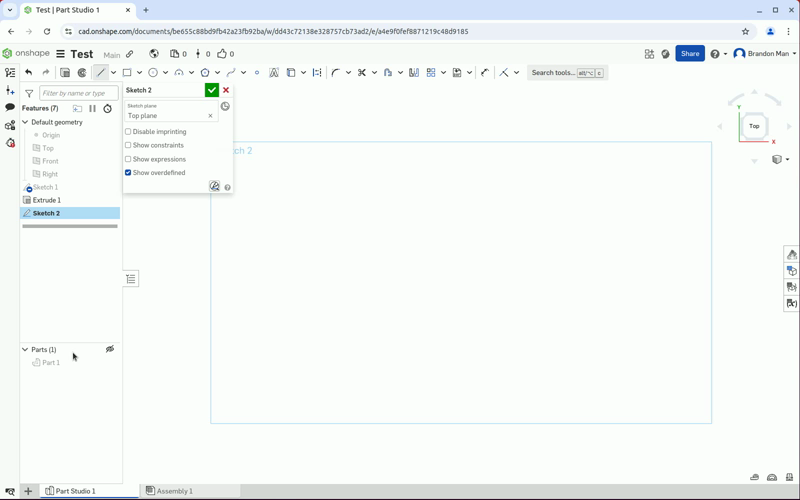
mouse_move(348, 191)
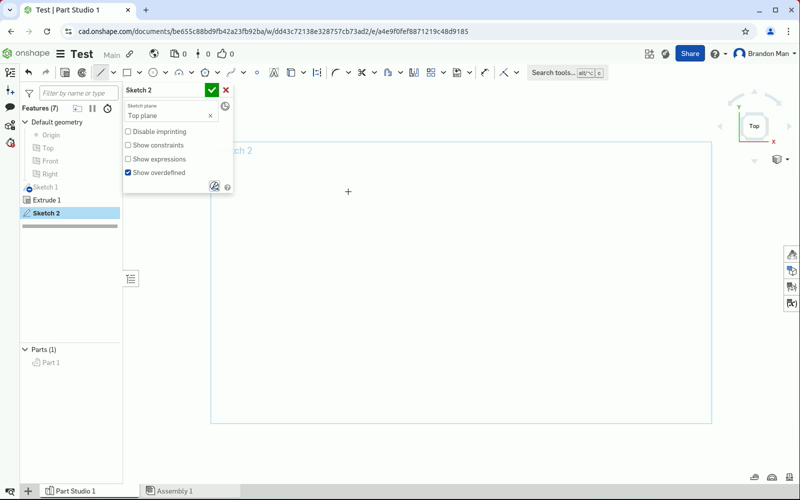
click(348, 191)
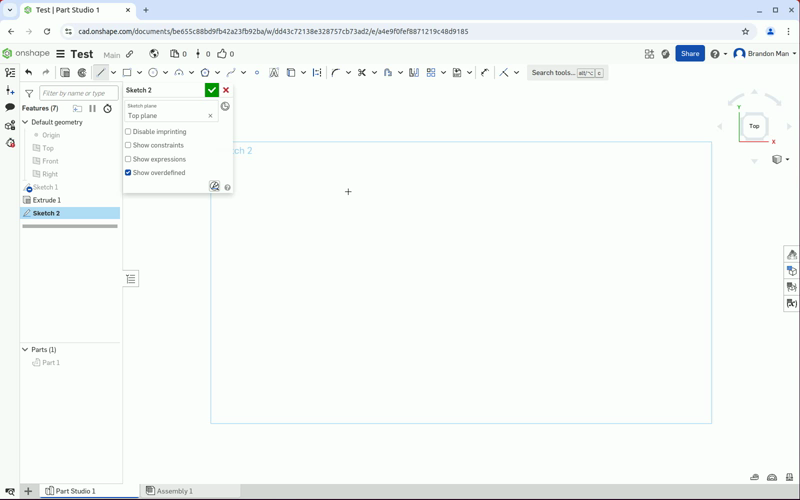
key_up(shift)
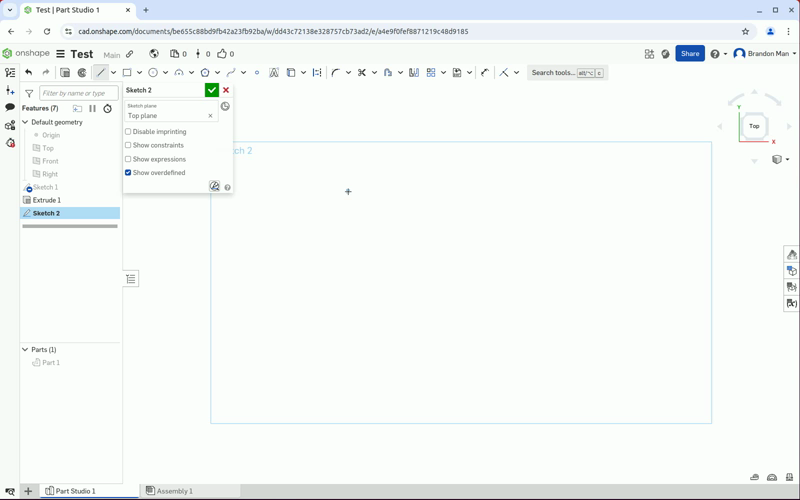
key_down(shift)
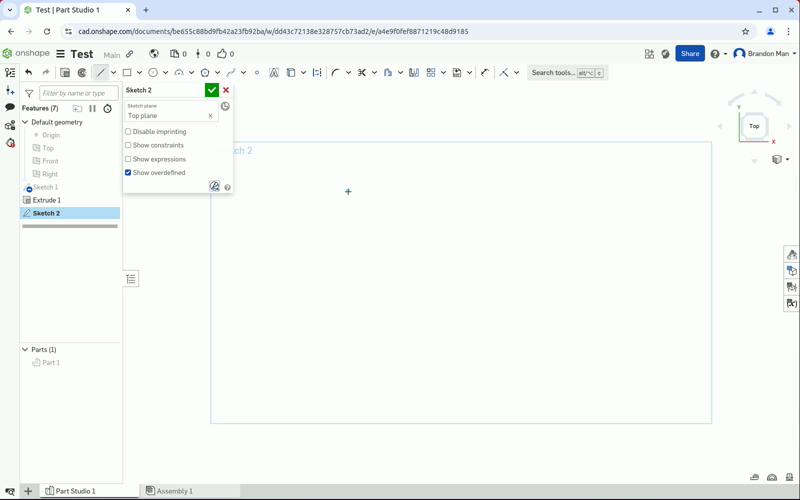
mouse_move(378, 191)
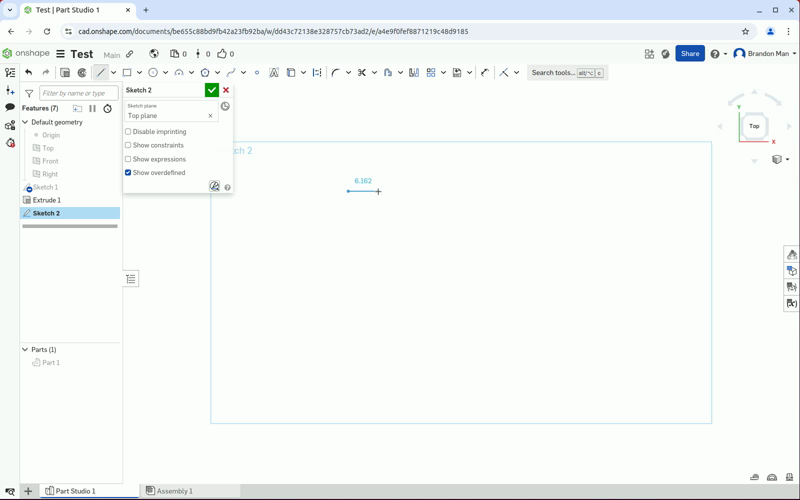
mouse_move(370, 191)
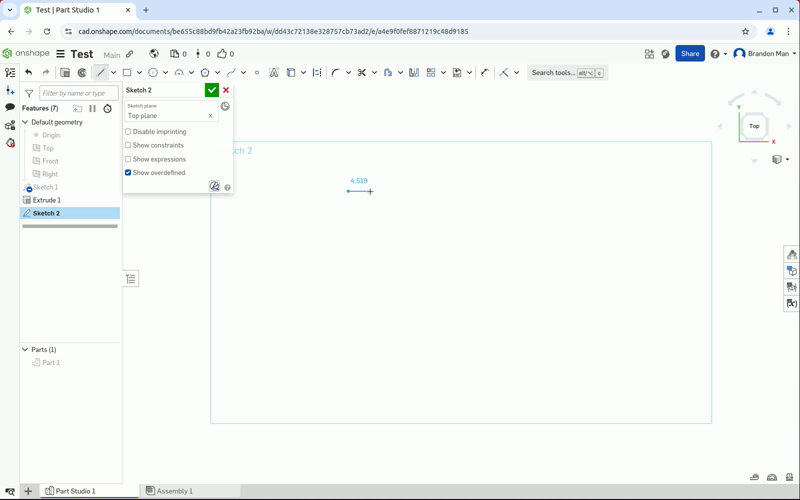
click(370, 191)
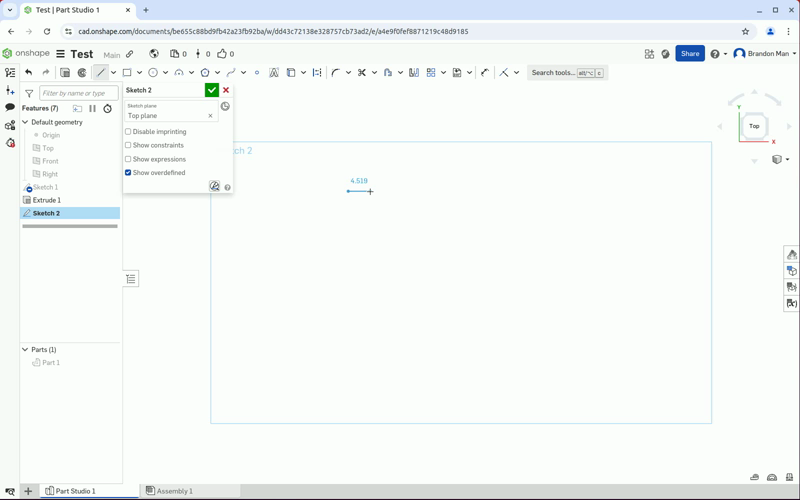
key_up(shift)
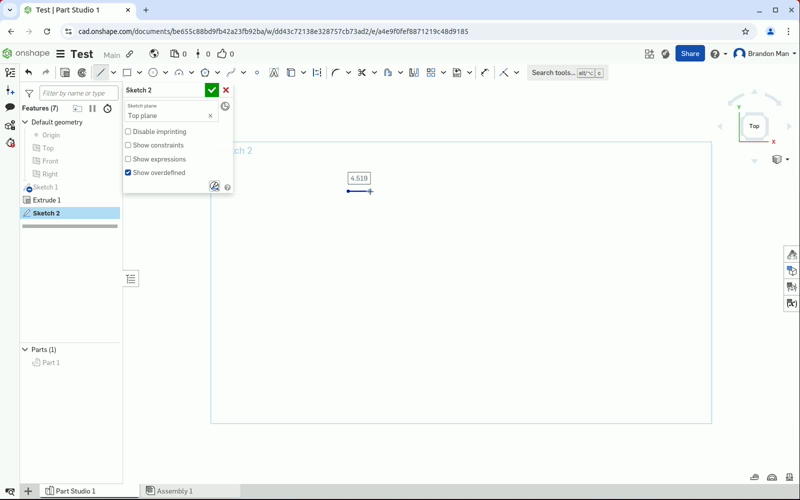
key_down(shift)
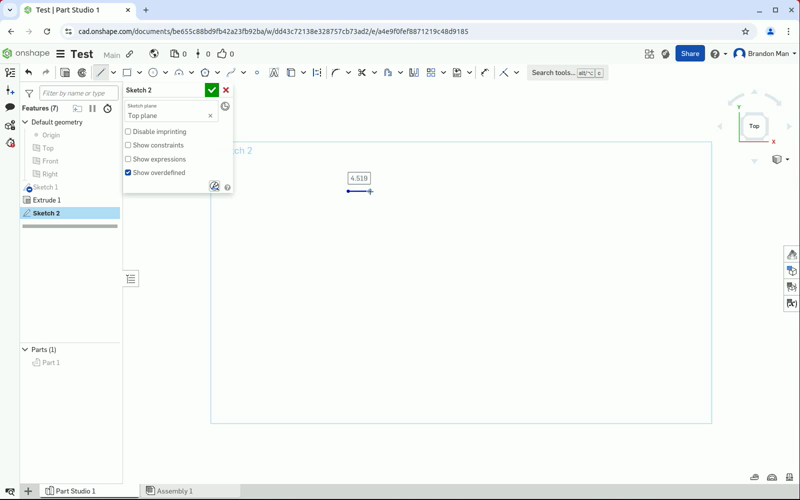
mouse_move(400, 191)
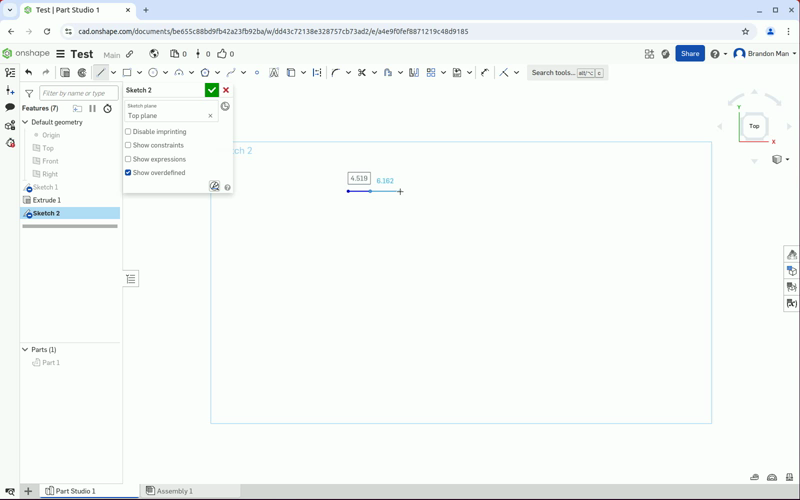
mouse_move(370, 169)
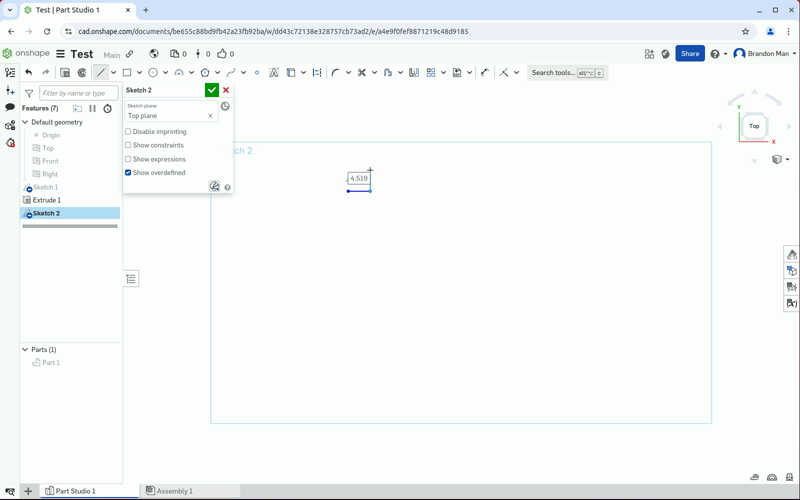
click(370, 169)
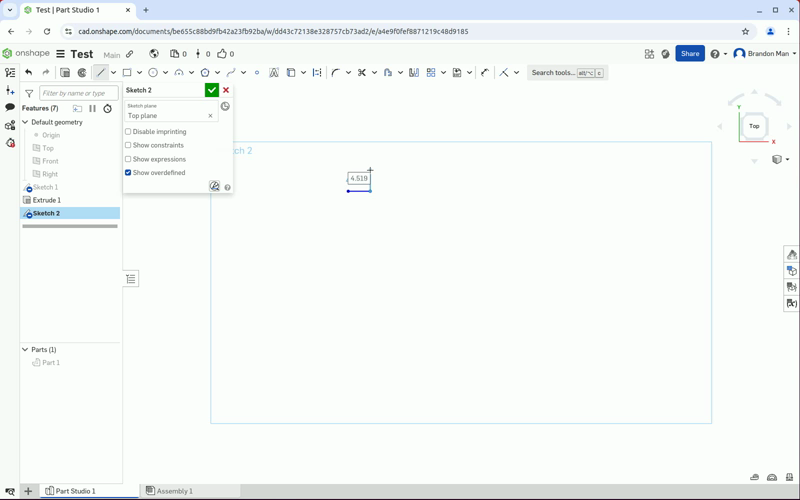
key_up(shift)
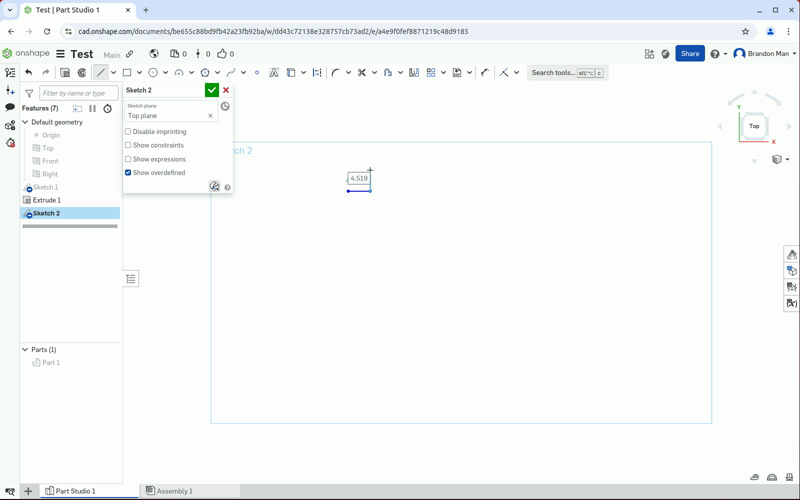
key_down(shift)
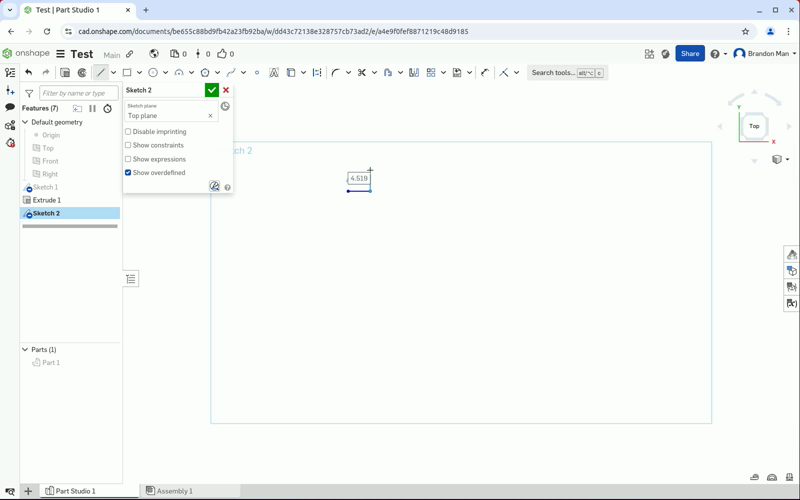
mouse_move(400, 169)
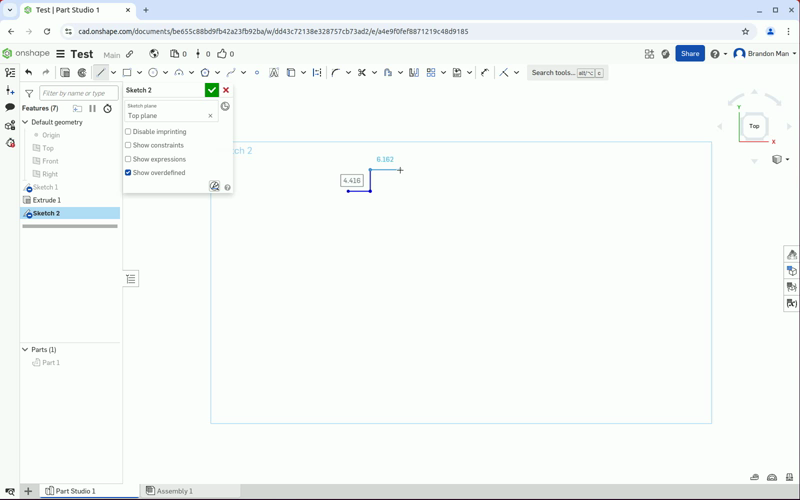
mouse_move(348, 169)
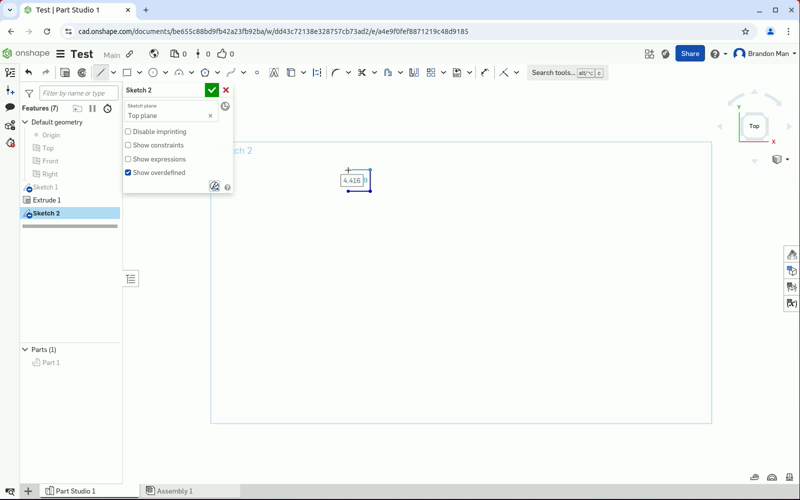
click(348, 169)
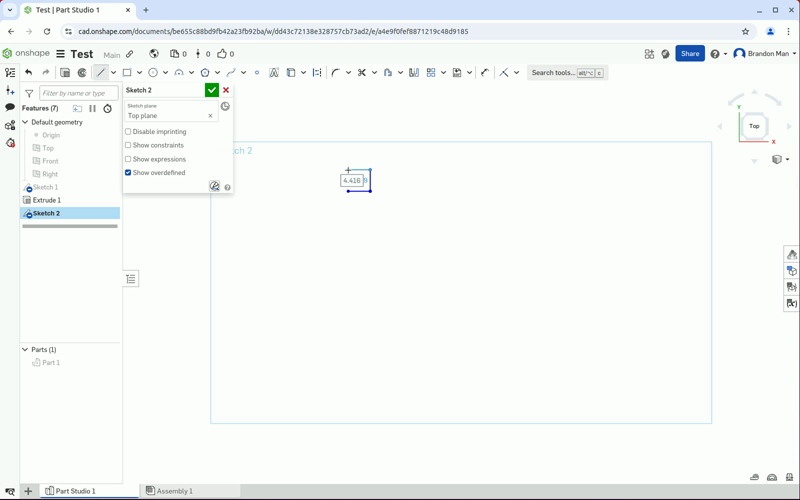
key_up(shift)
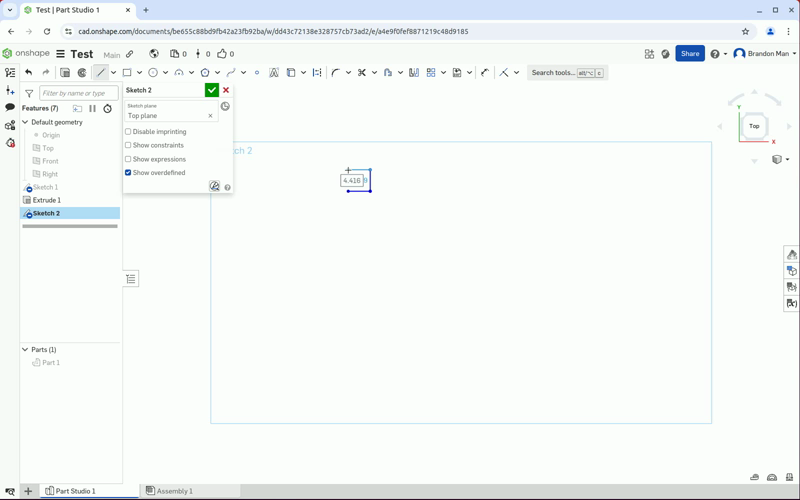
mouse_move(378, 169)
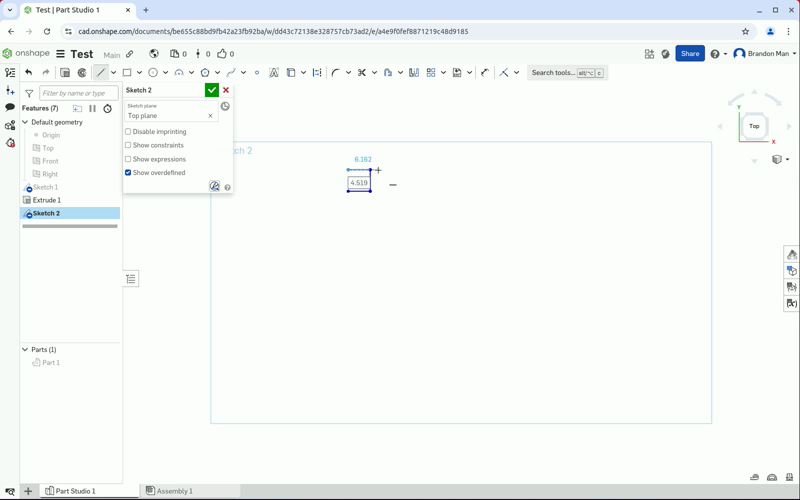
key_down(shift)
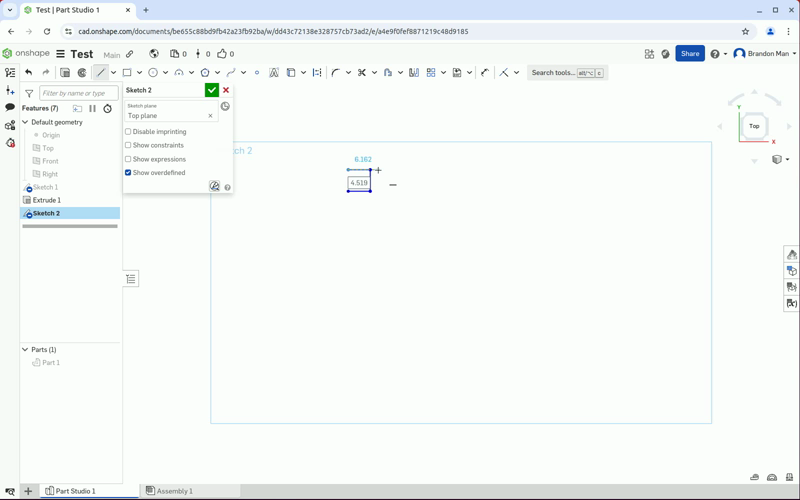
mouse_move(348, 191)
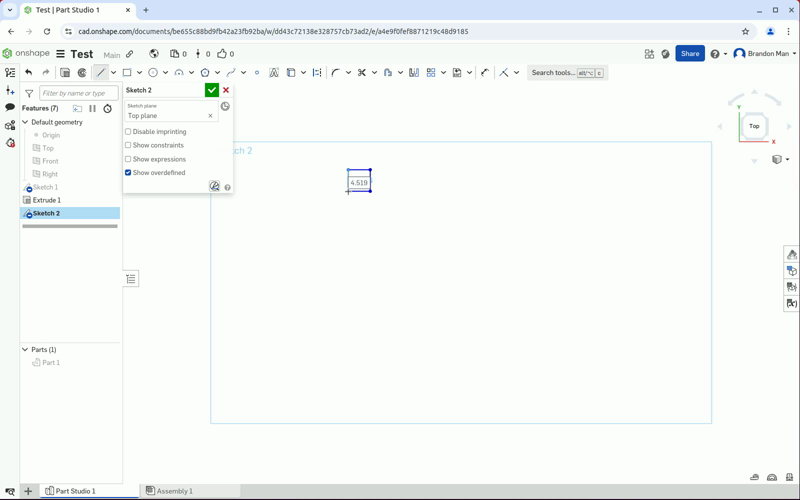
key_up(shift)
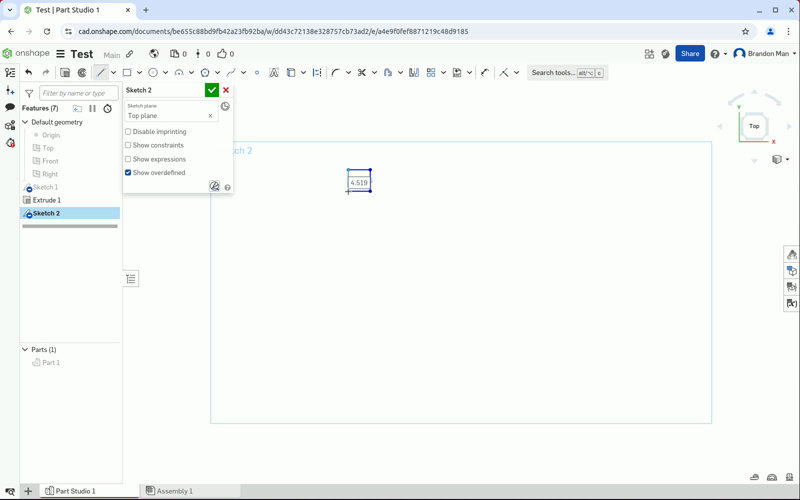
click(348, 191)
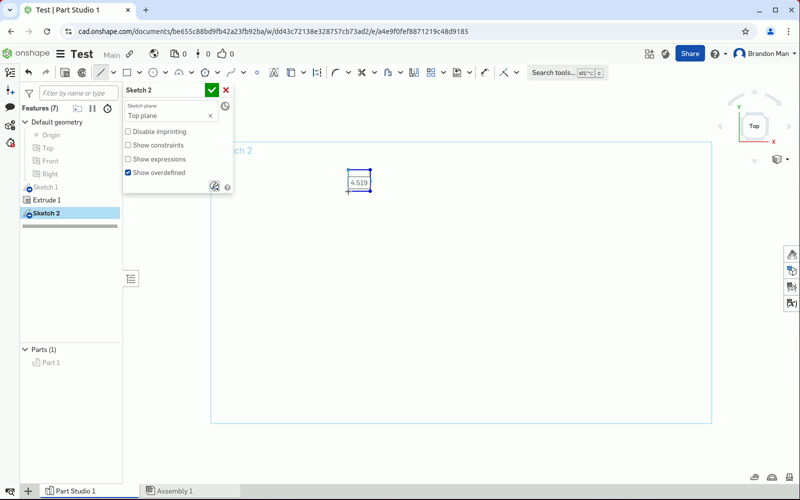
key(esc)
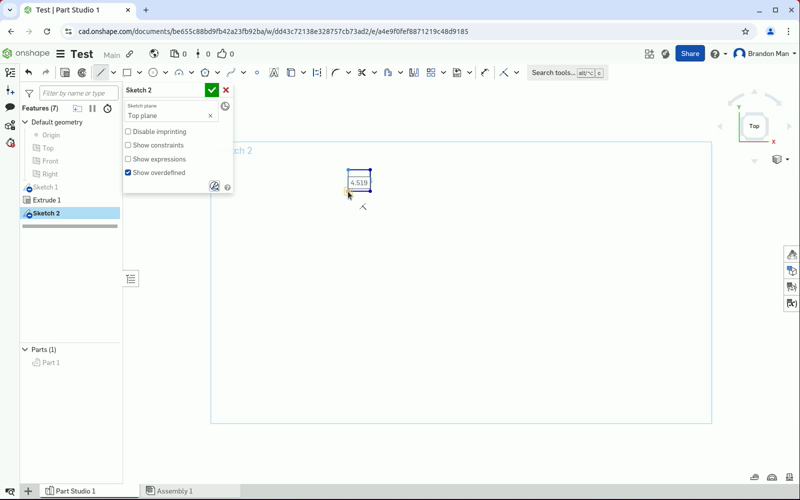
mouse_move(363, 189)
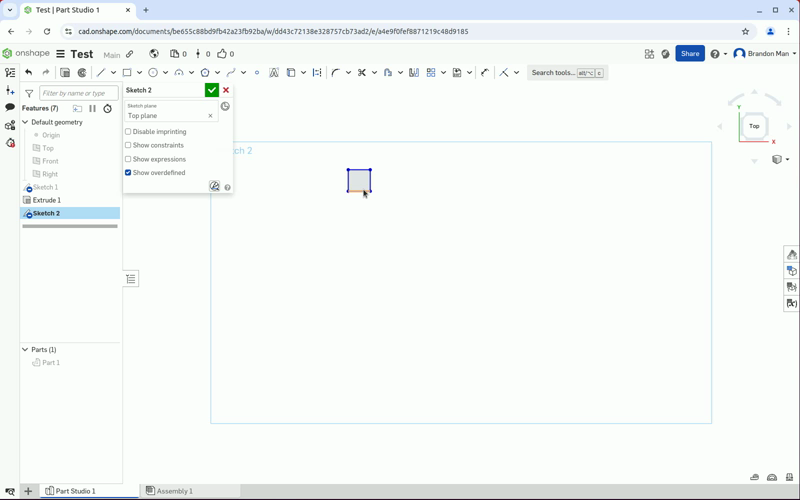
scroll(6)
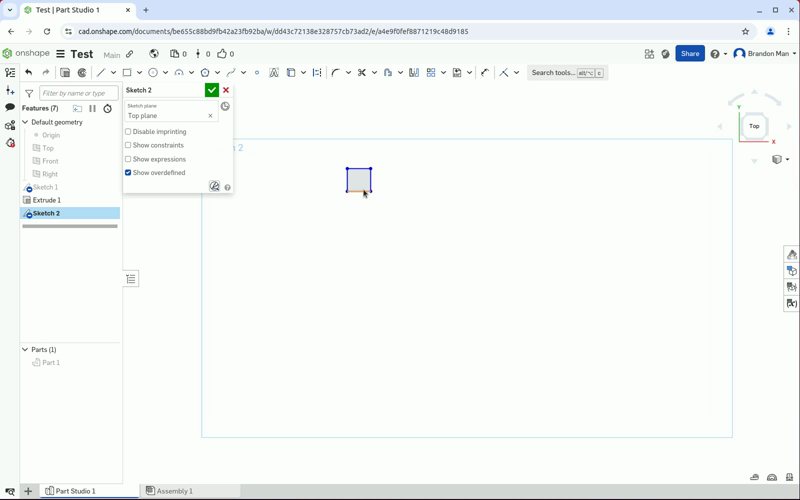
scroll(6)
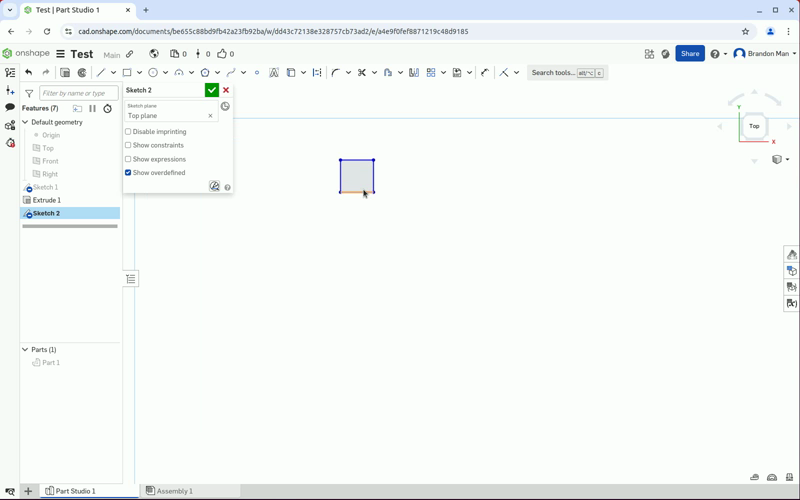
scroll(6)
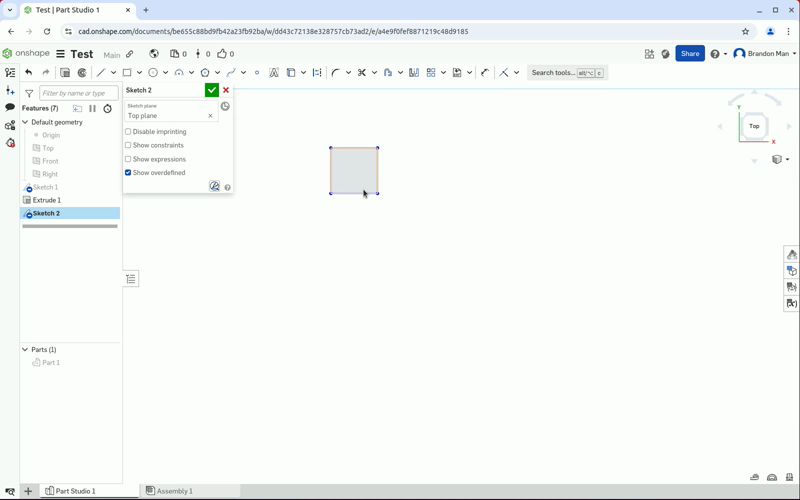
scroll(6)
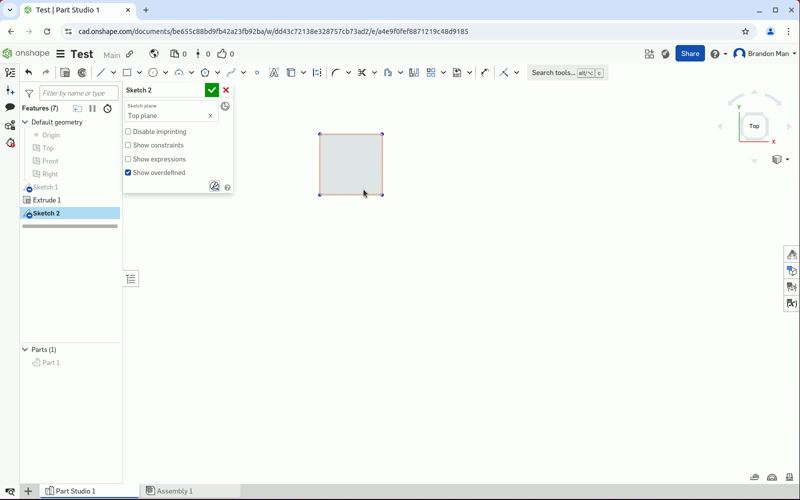
scroll(6)
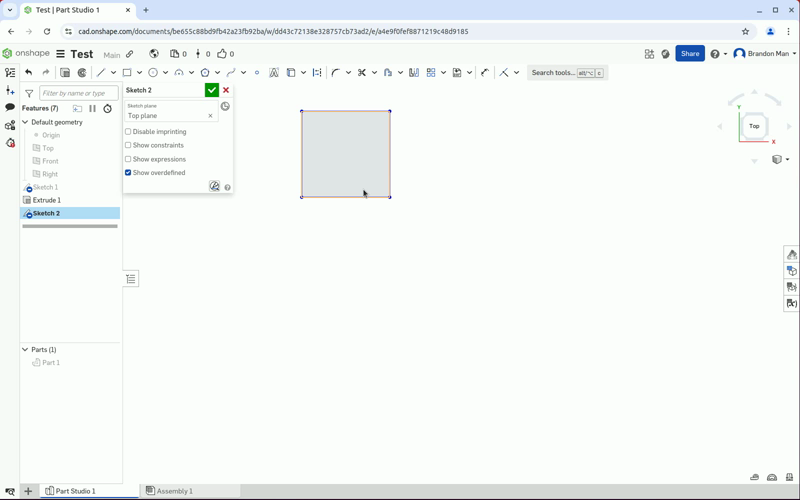
scroll(6)
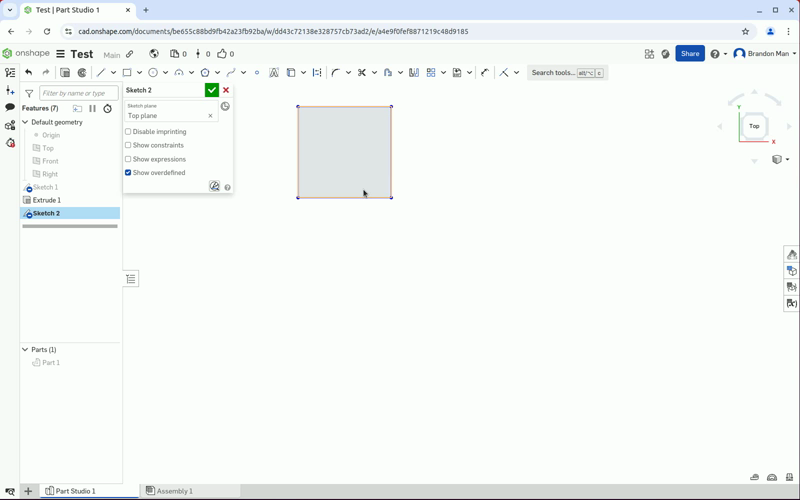
scroll(6)
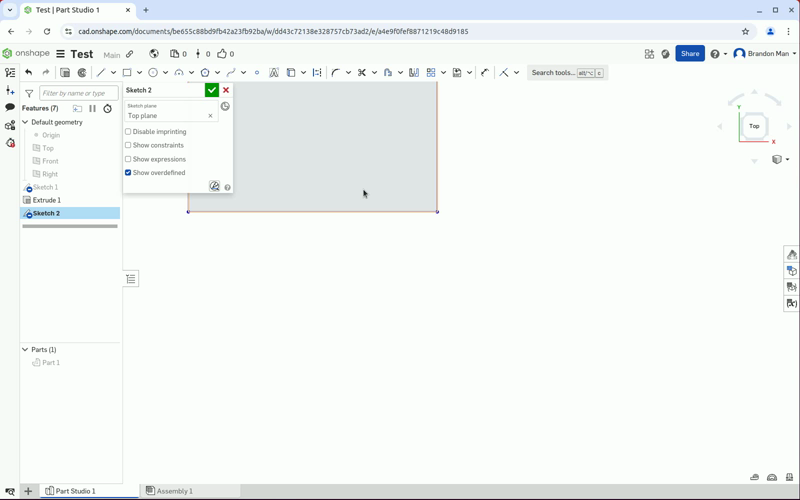
click(363, 189)
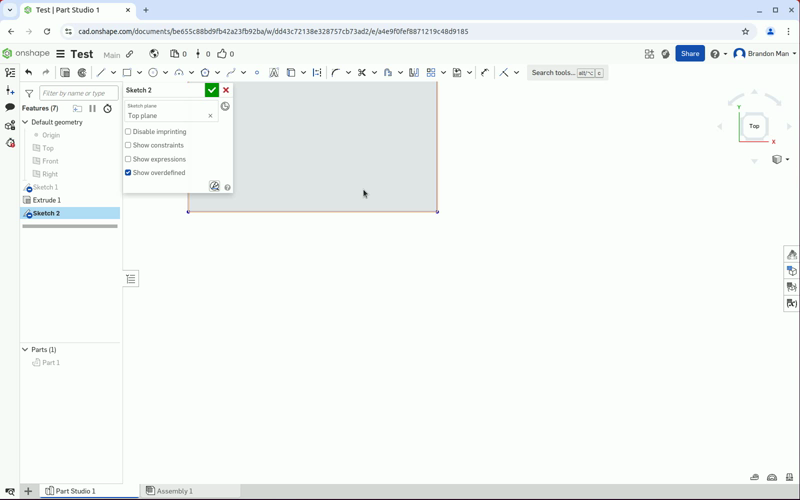
scroll(-6)
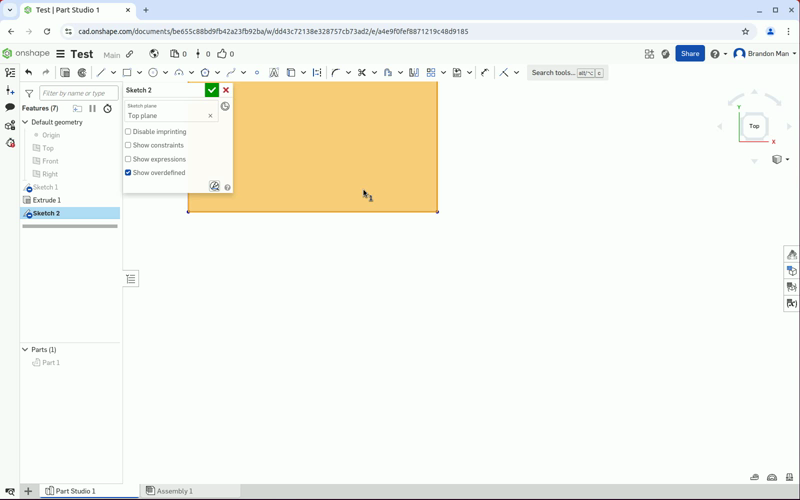
scroll(-6)
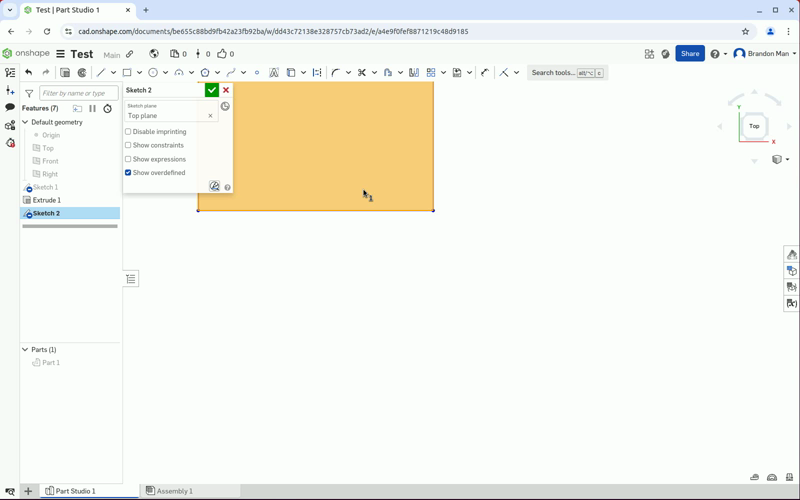
scroll(-6)
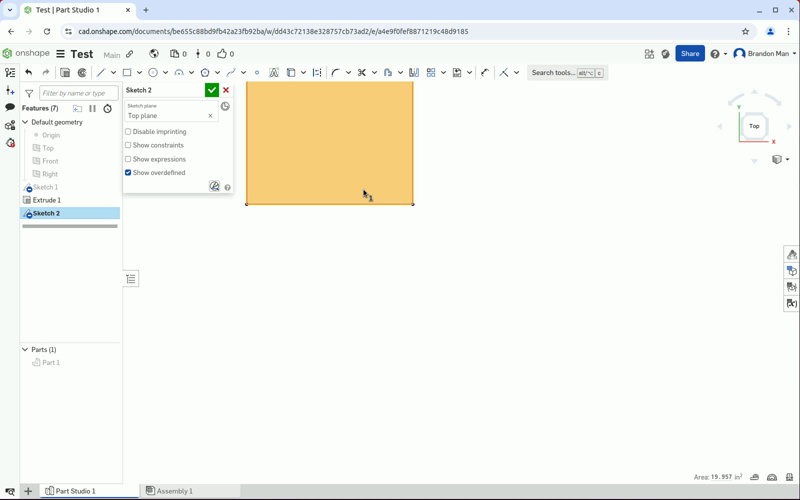
scroll(-6)
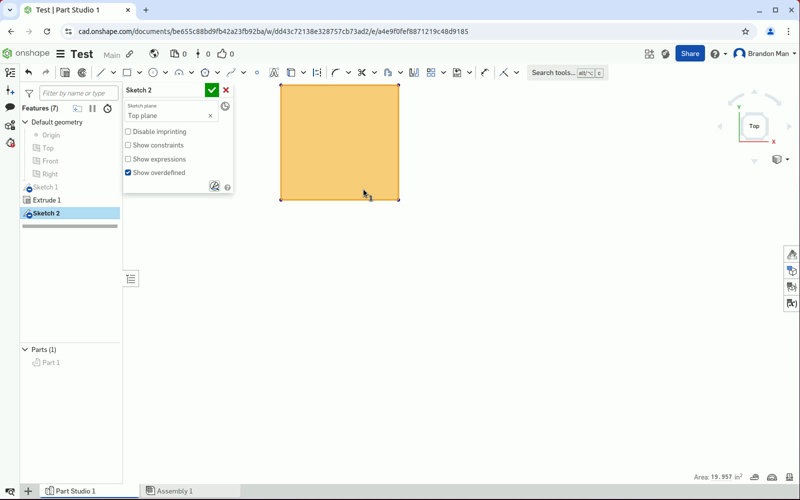
scroll(-6)
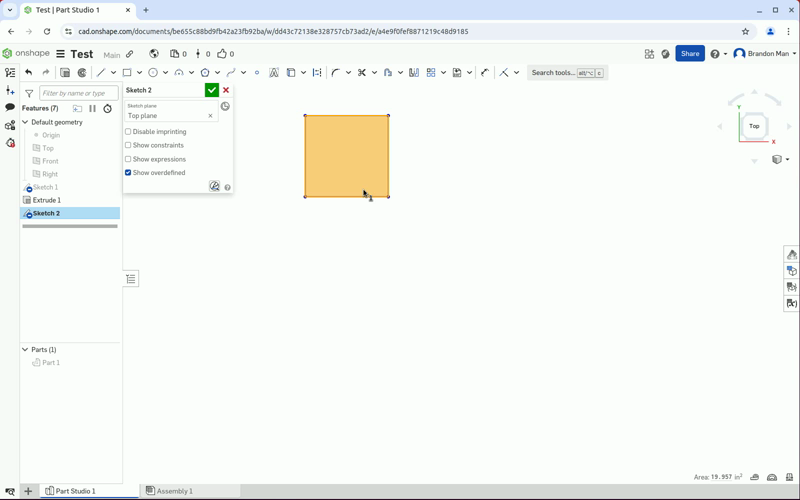
scroll(-6)
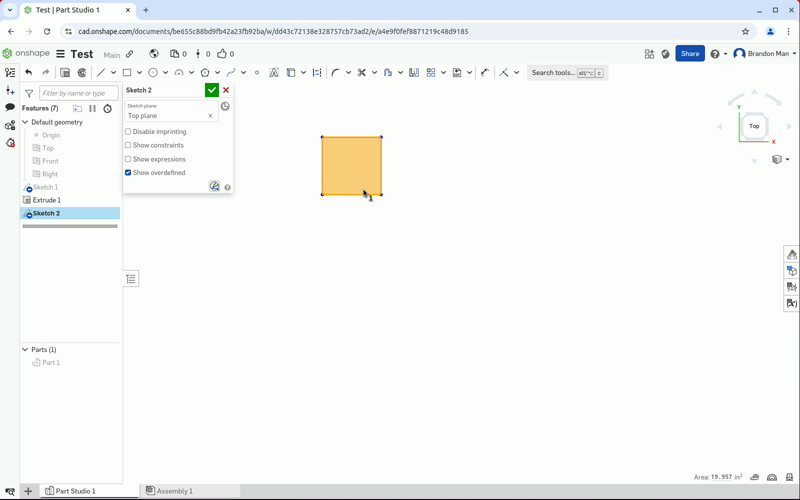
scroll(-6)
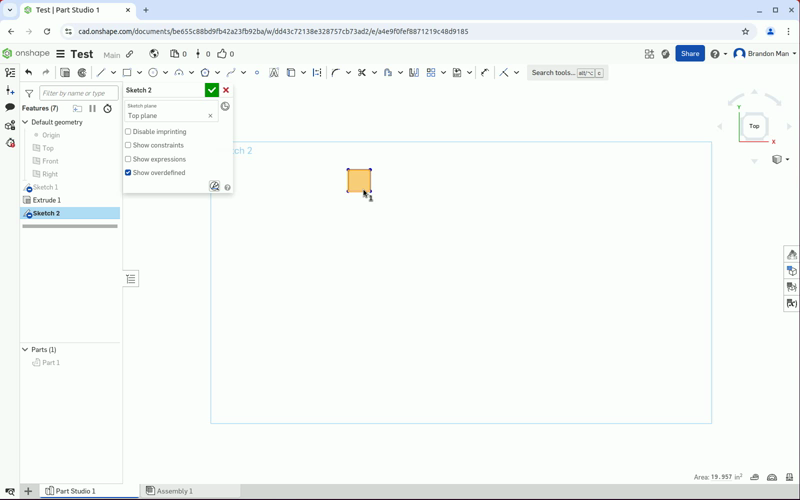
mouse_move(73, 352)
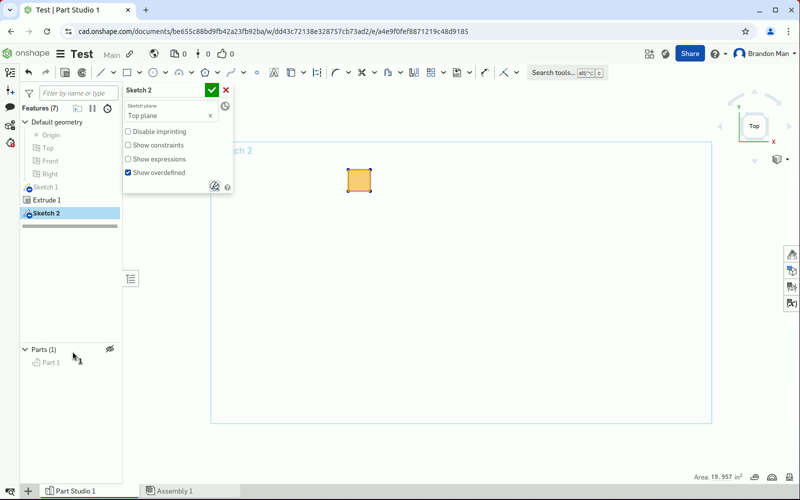
key(shift+y)
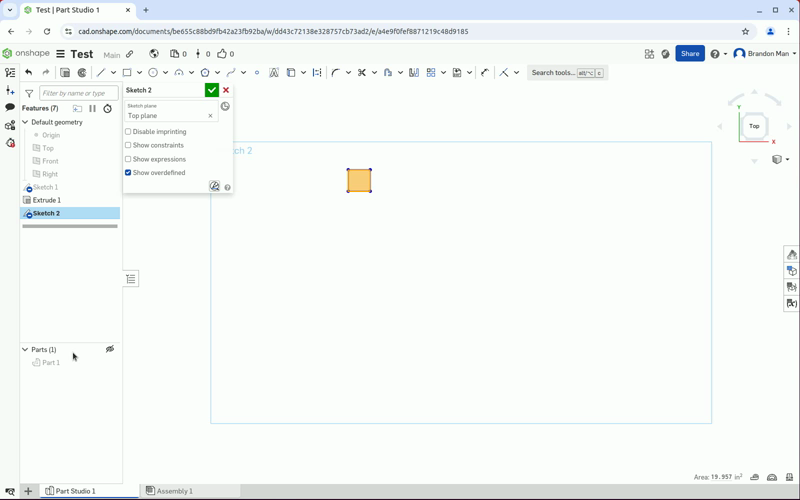
key(shift+e)
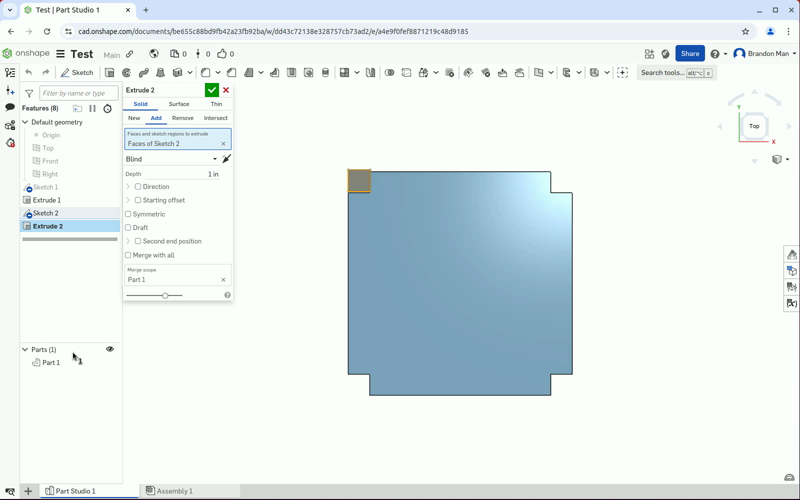
mouse_move(143, 106)
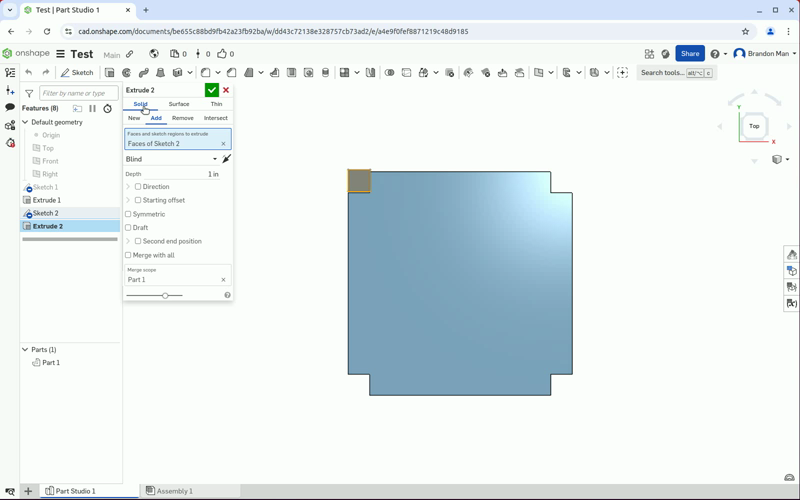
click(143, 106)
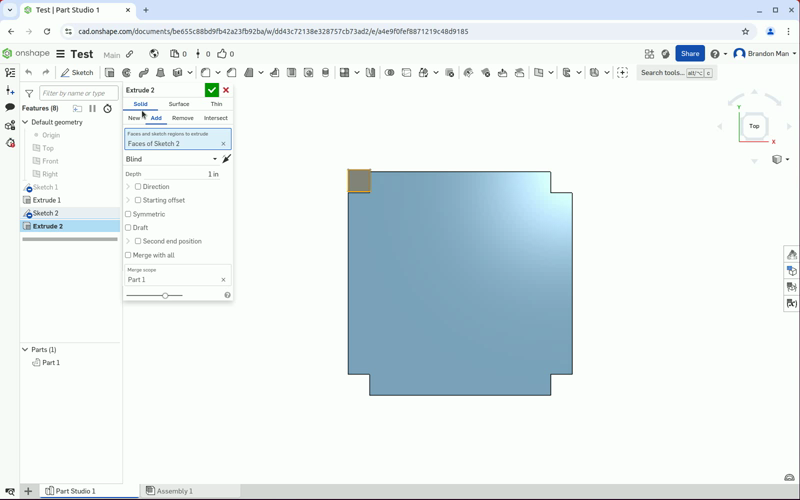
mouse_move(137, 120)
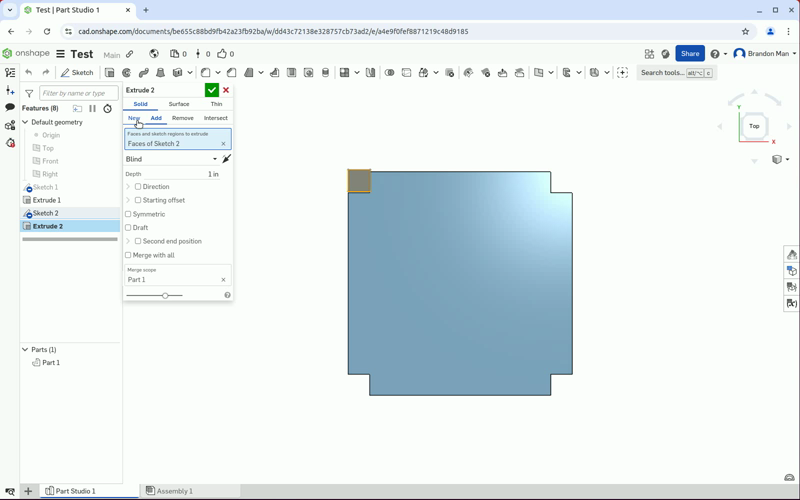
click(137, 120)
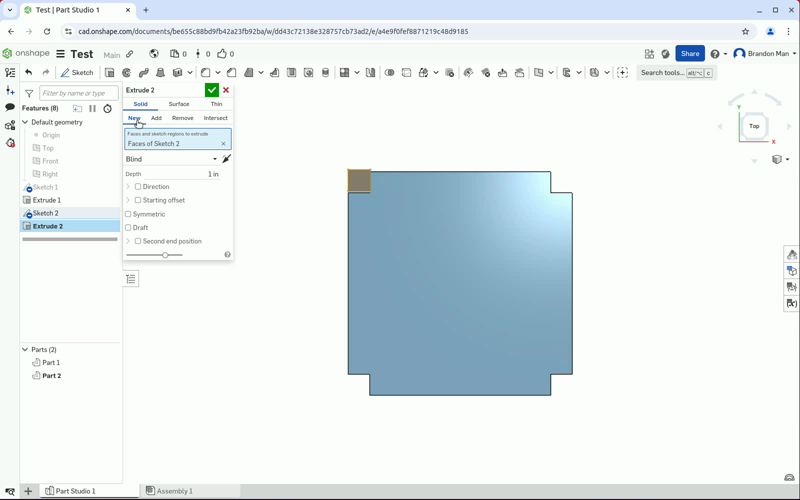
key(tab, 4)
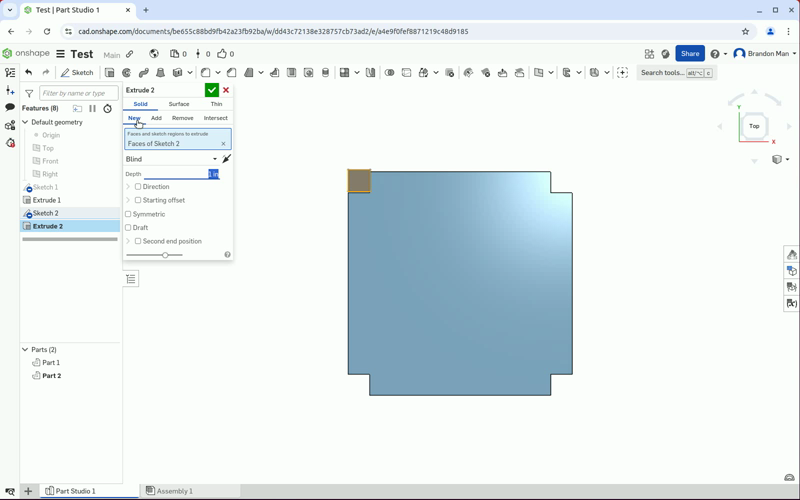
text(-21.905)
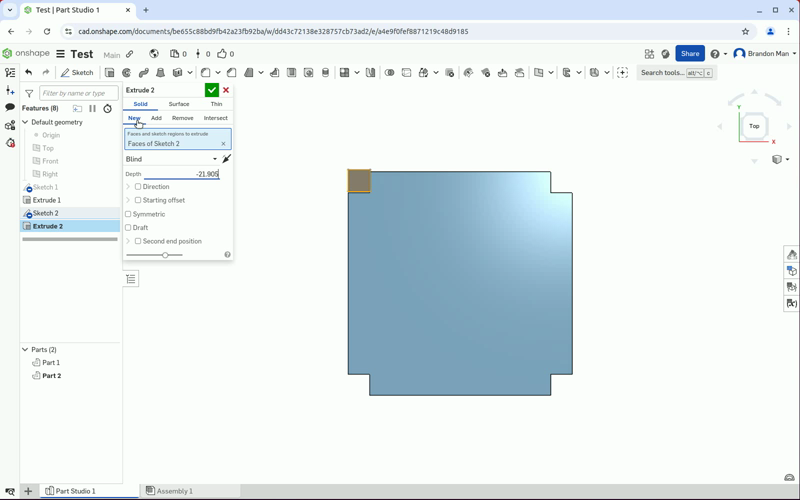
key(enter)
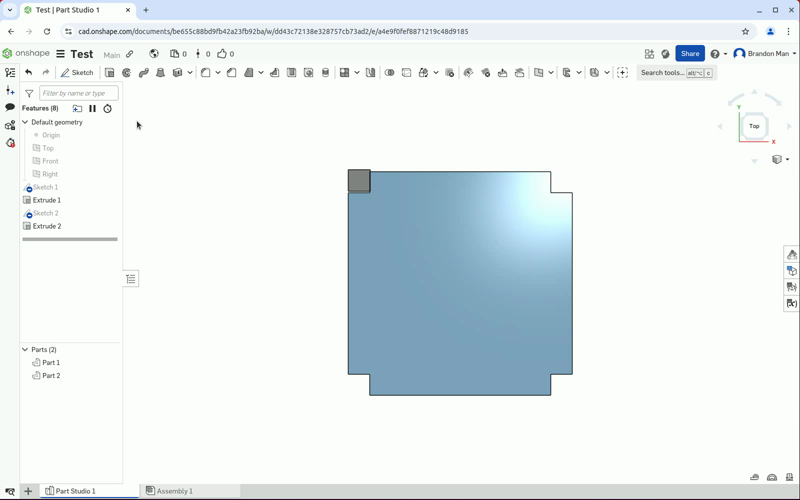
key(shift+h)
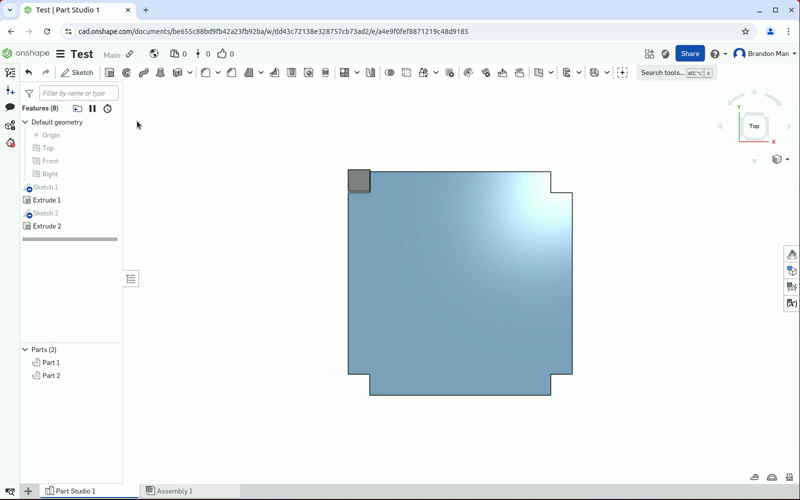
key(shift+h)
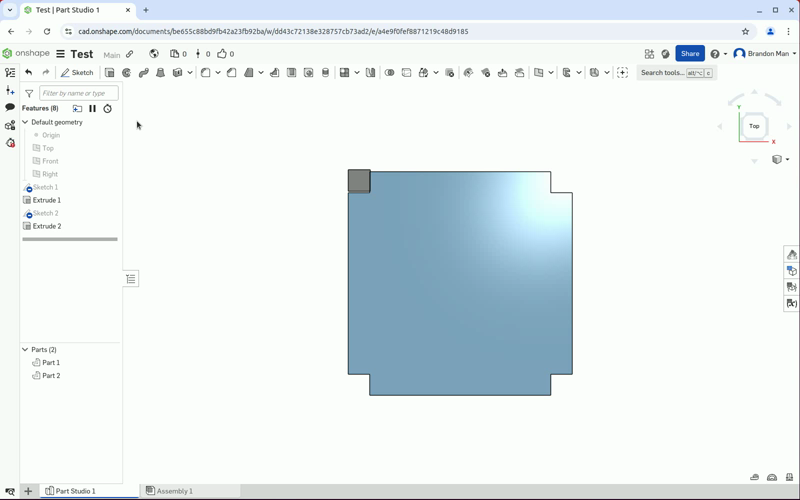
mouse_move(73, 189)
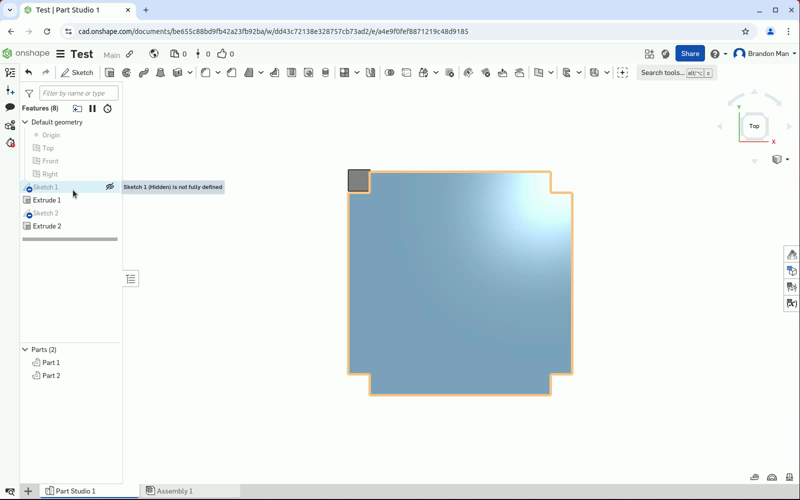
click(73, 189)
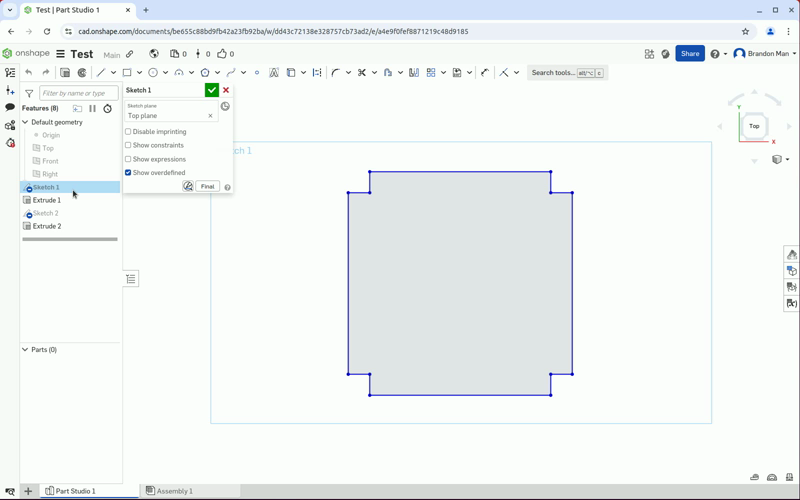
mouse_move(229, 92)
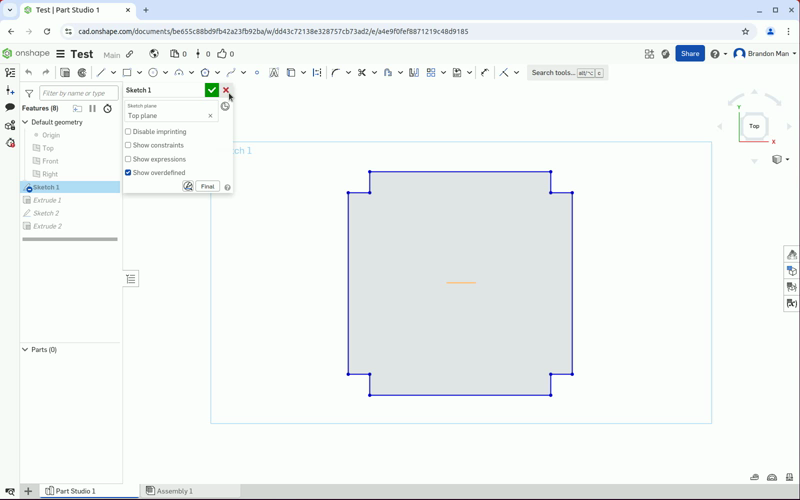
click(229, 92)
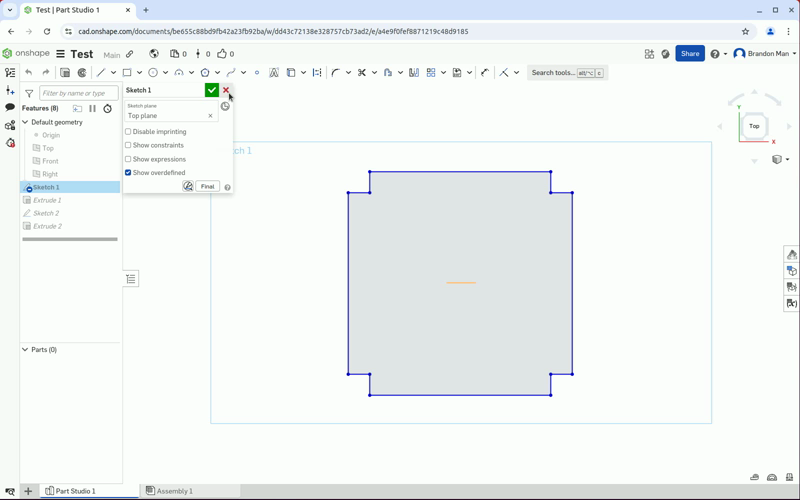
key(shift+s)
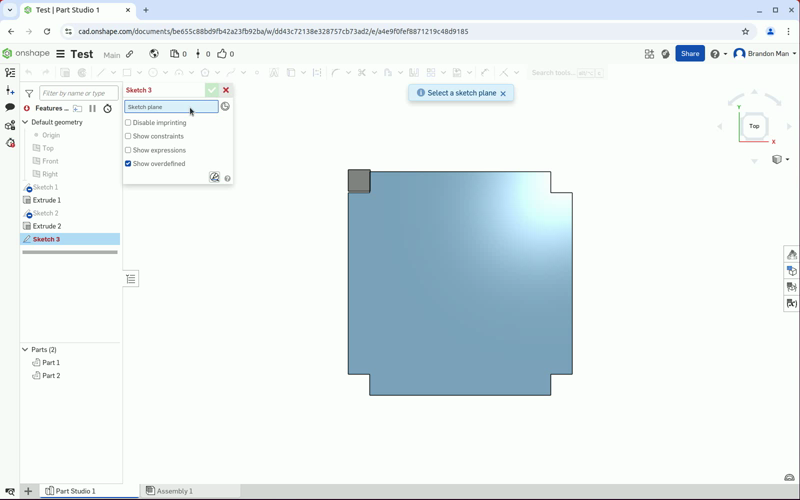
mouse_move(73, 150)
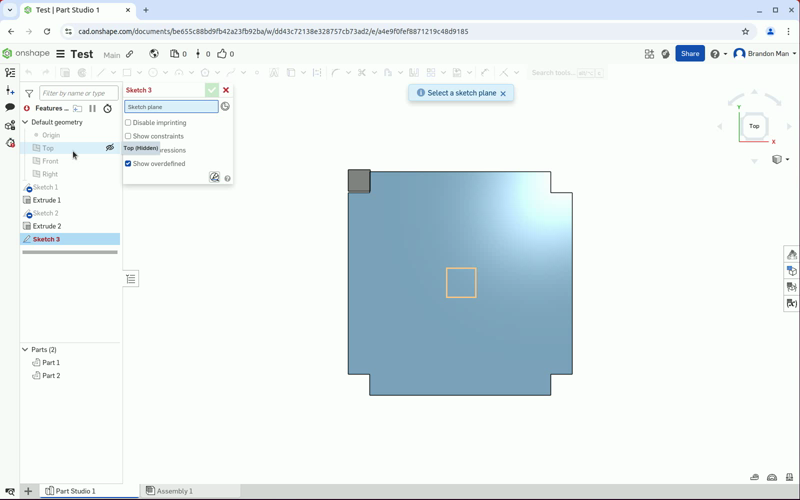
click(73, 150)
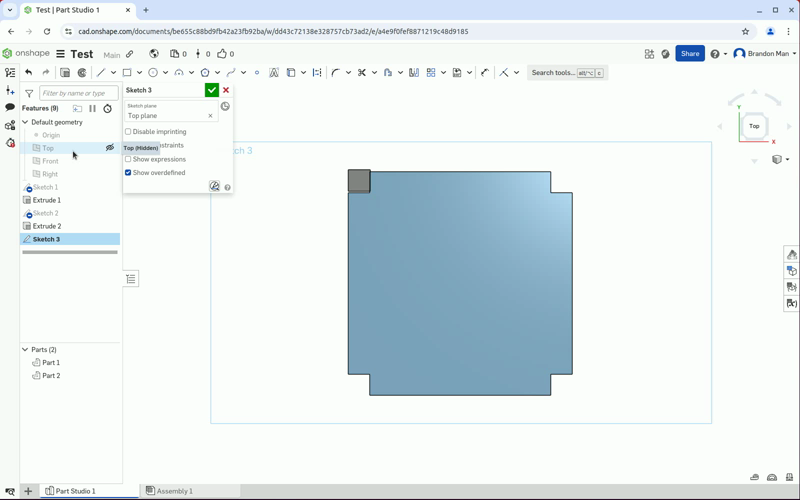
mouse_move(73, 352)
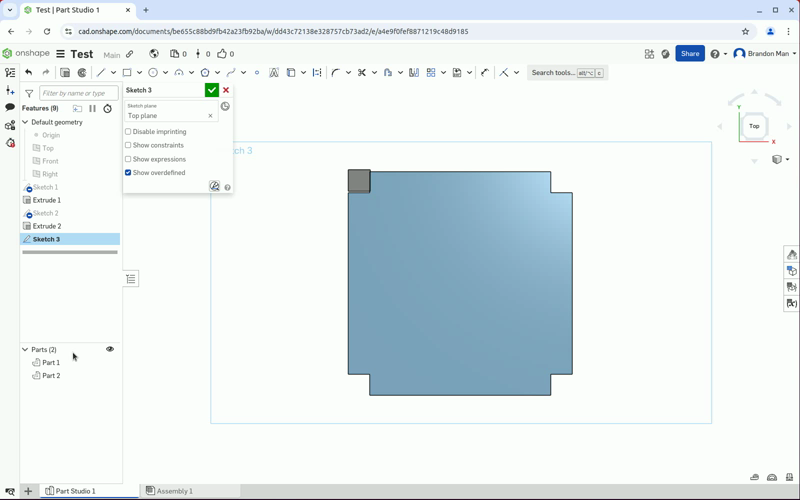
key(y)
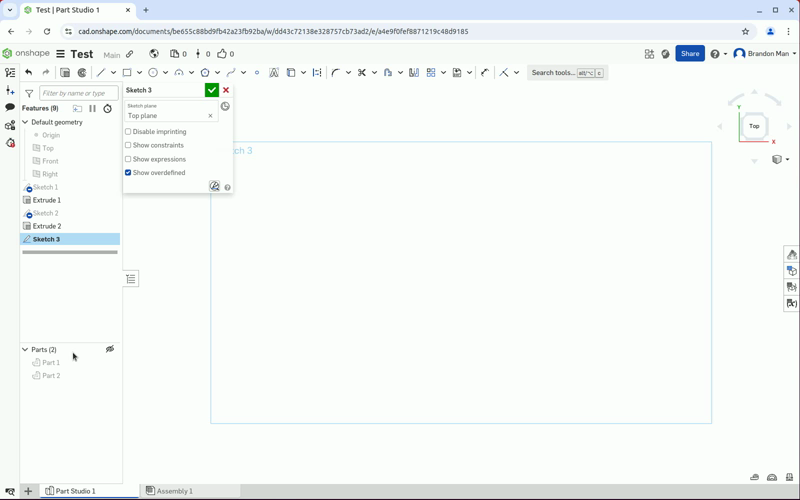
key(l)
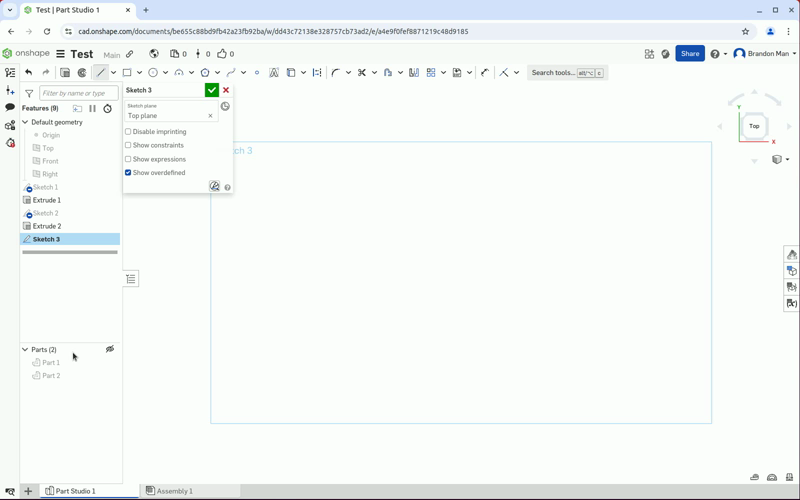
key_down(shift)
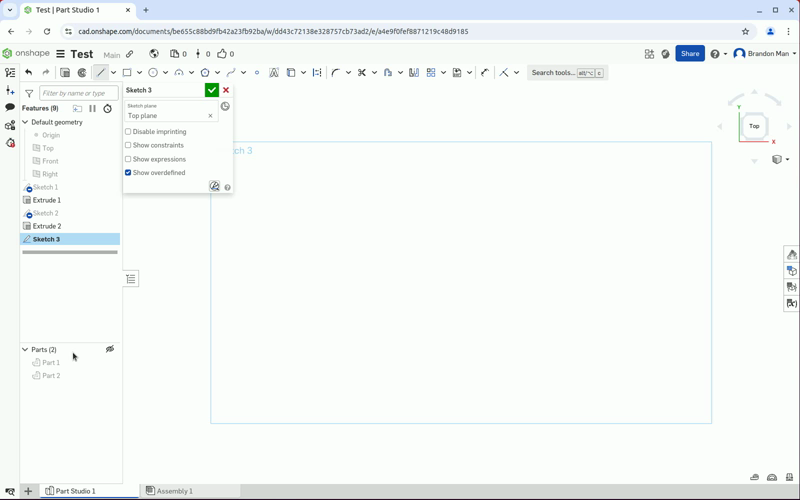
mouse_move(552, 191)
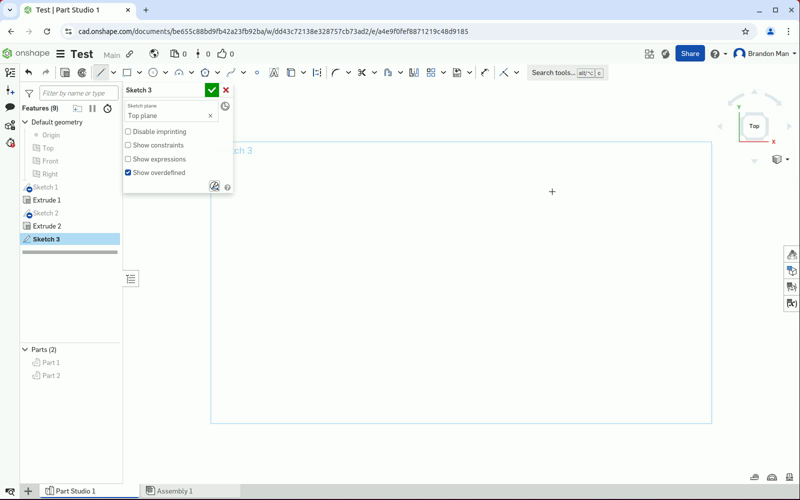
click(552, 191)
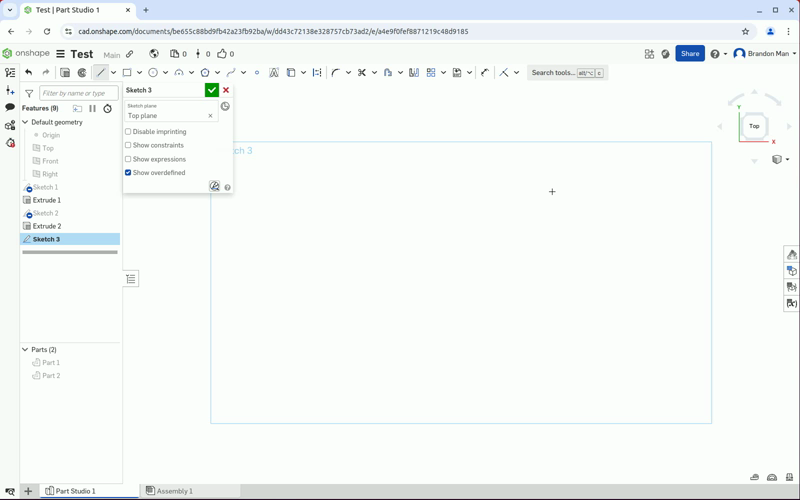
key_up(shift)
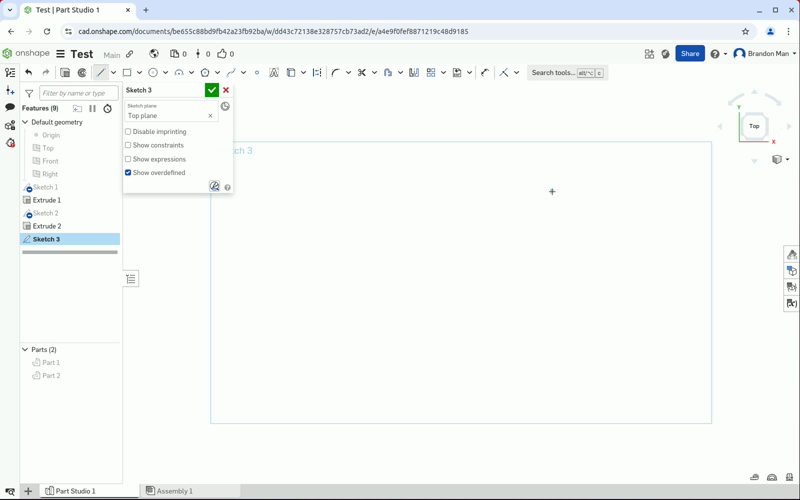
key_down(shift)
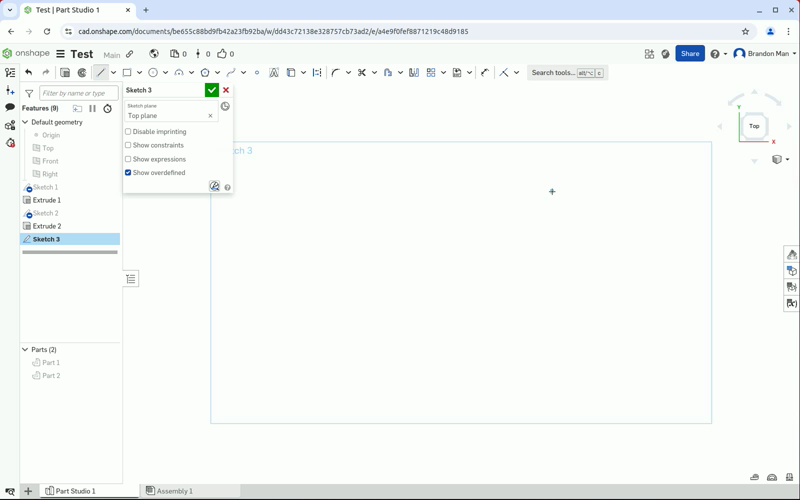
mouse_move(582, 191)
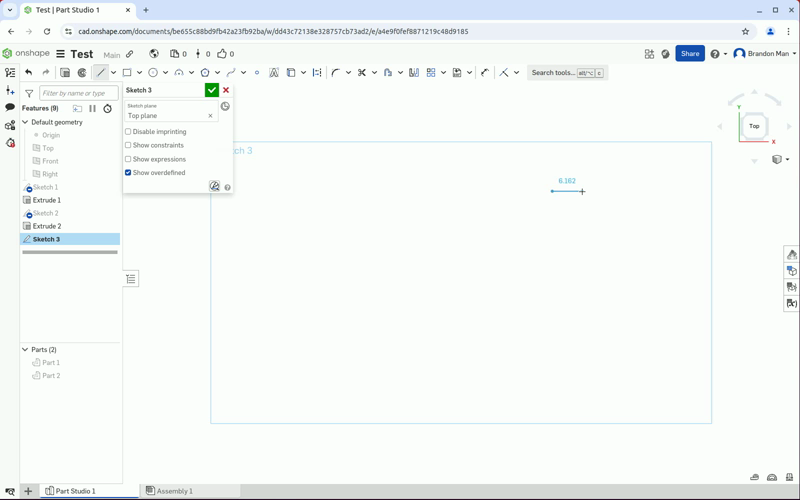
mouse_move(574, 191)
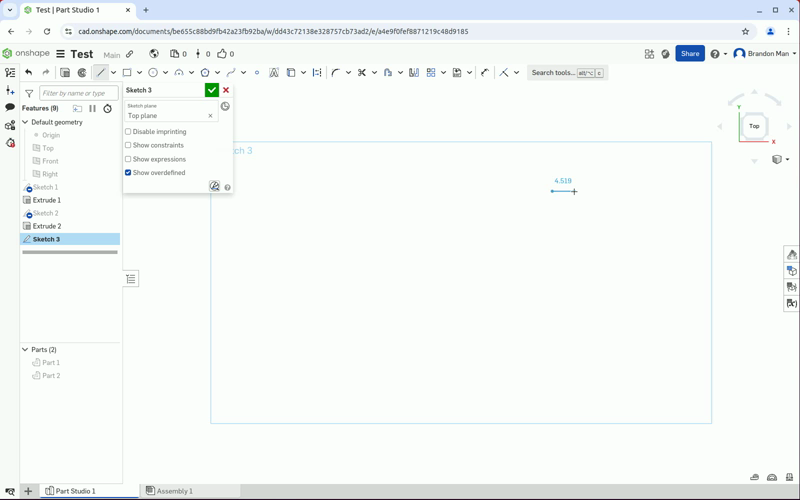
click(574, 191)
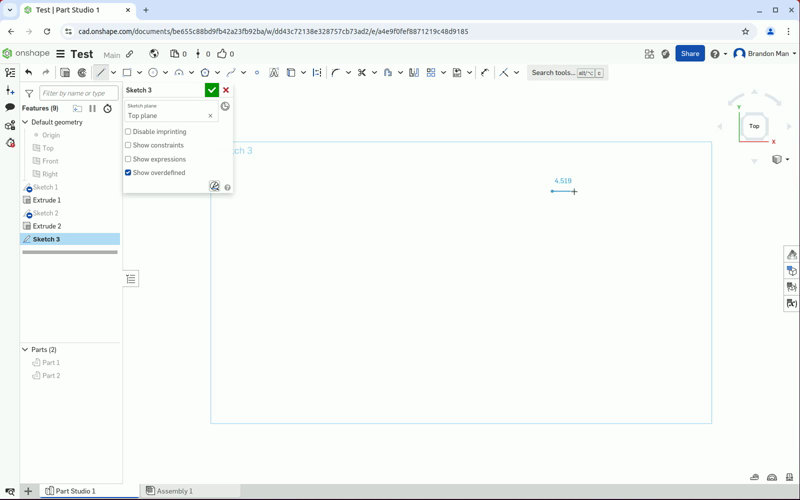
key_up(shift)
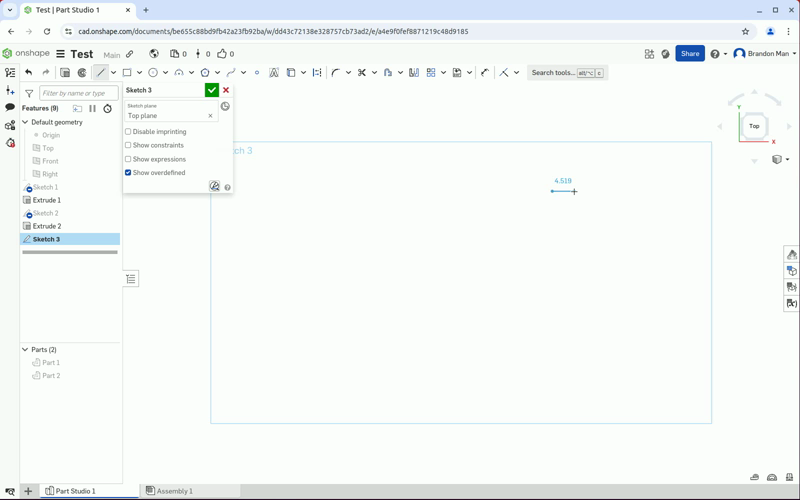
key_down(shift)
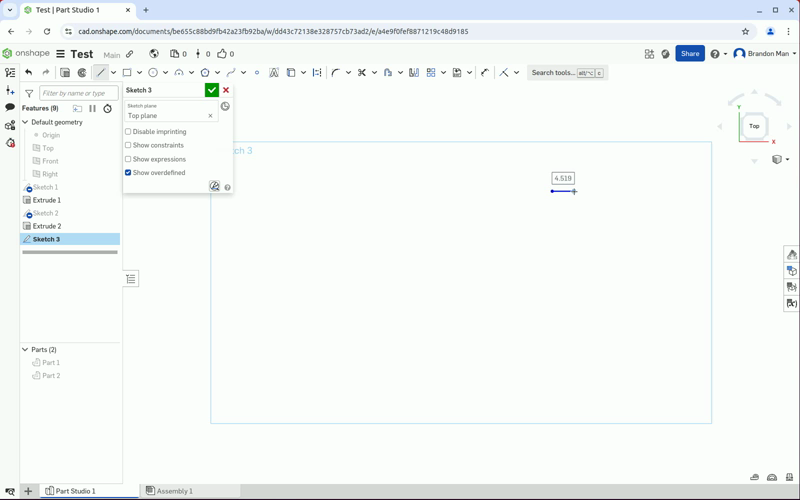
mouse_move(589, 191)
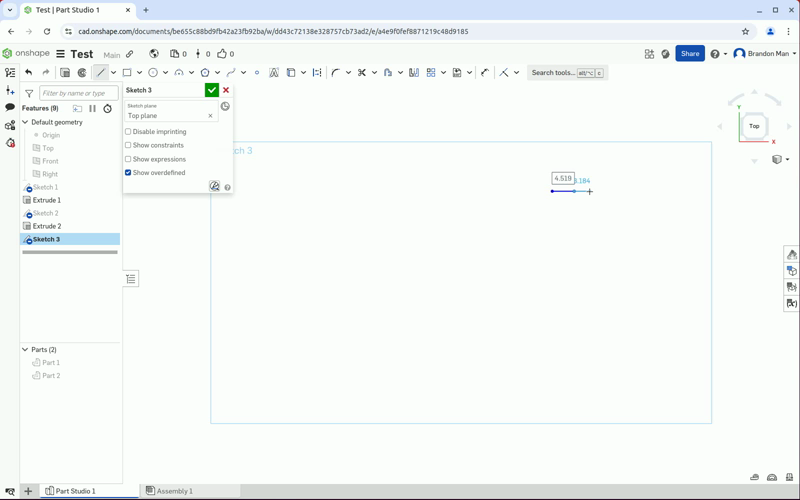
mouse_move(574, 169)
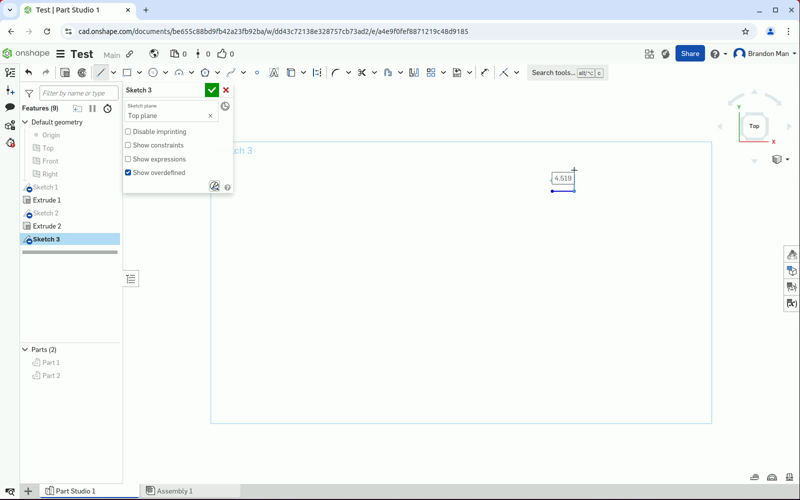
click(574, 169)
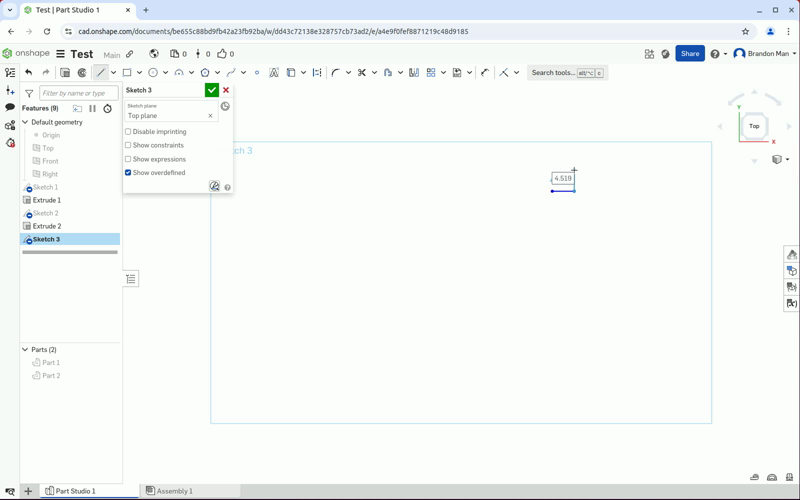
key_up(shift)
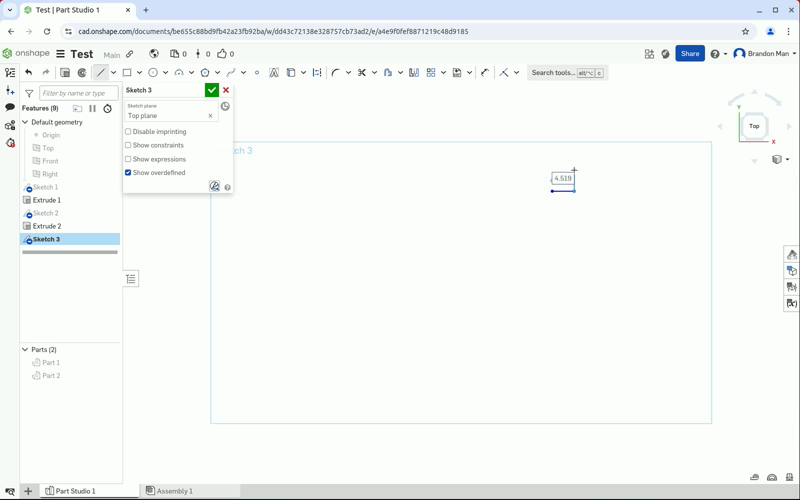
key_down(shift)
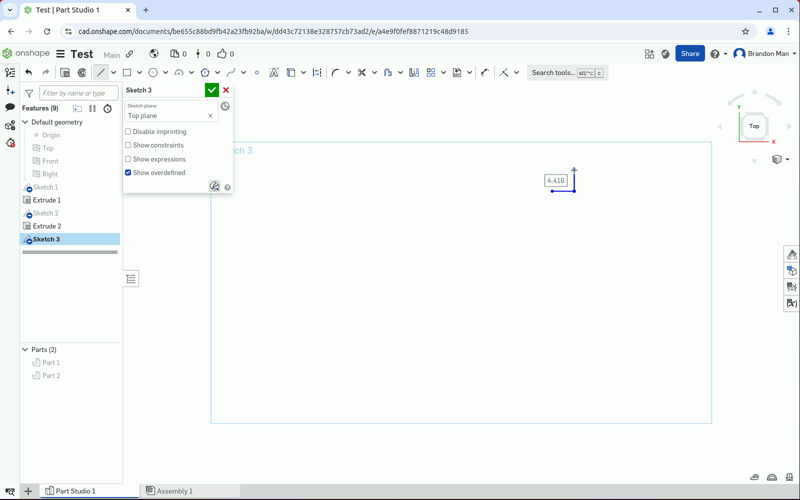
mouse_move(589, 169)
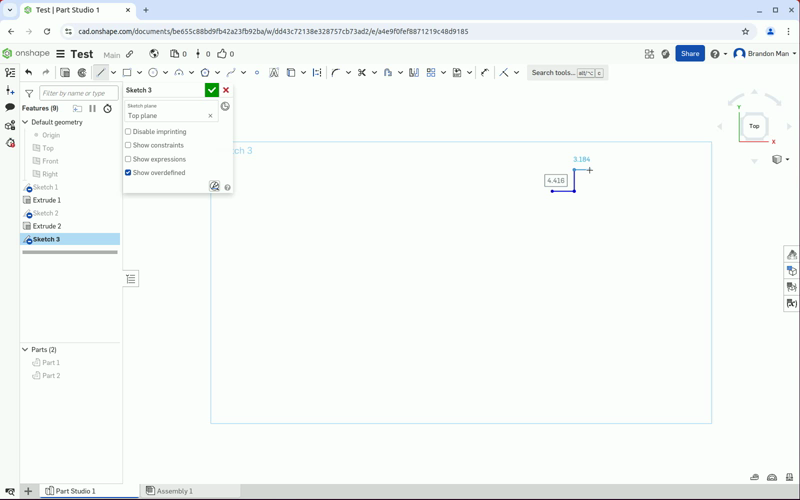
mouse_move(552, 169)
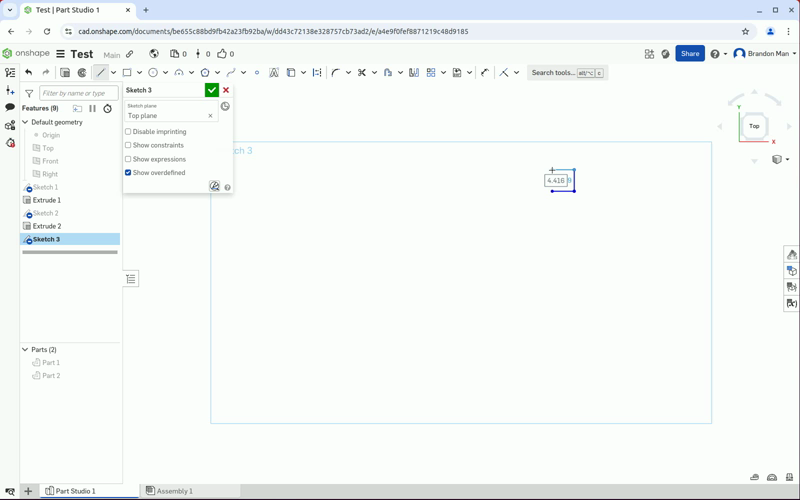
click(552, 169)
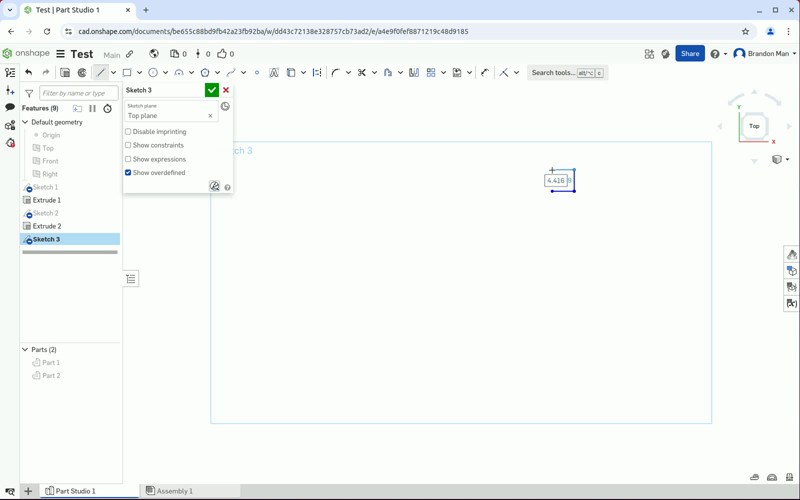
key_up(shift)
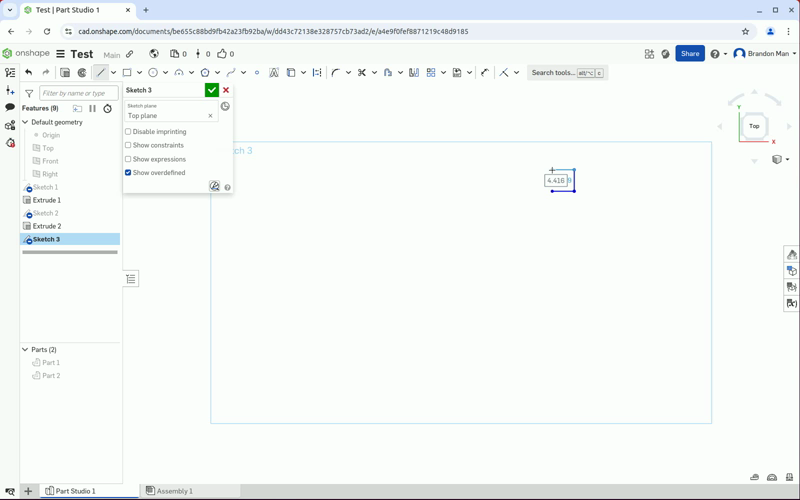
mouse_move(582, 169)
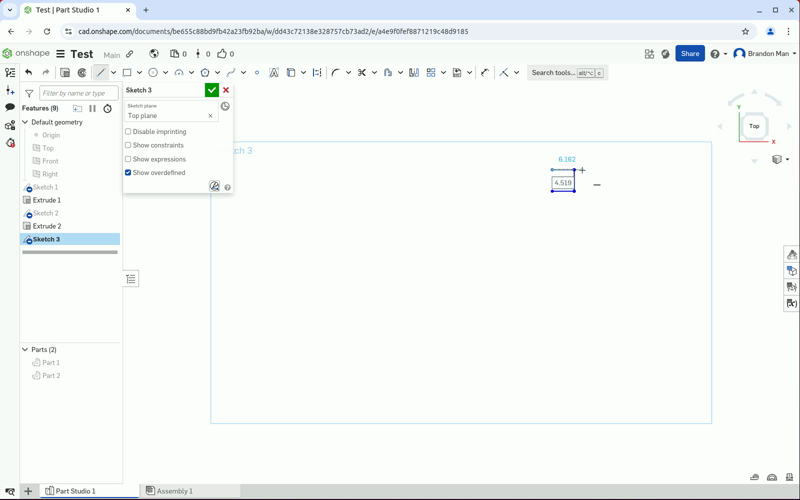
key_down(shift)
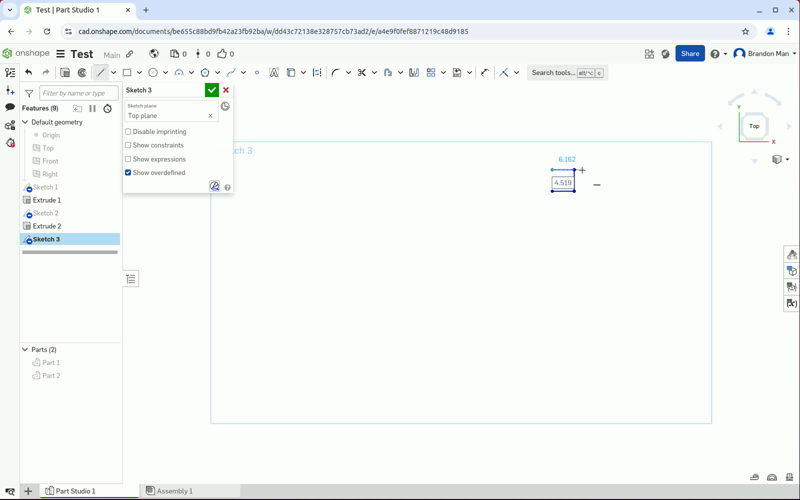
mouse_move(552, 191)
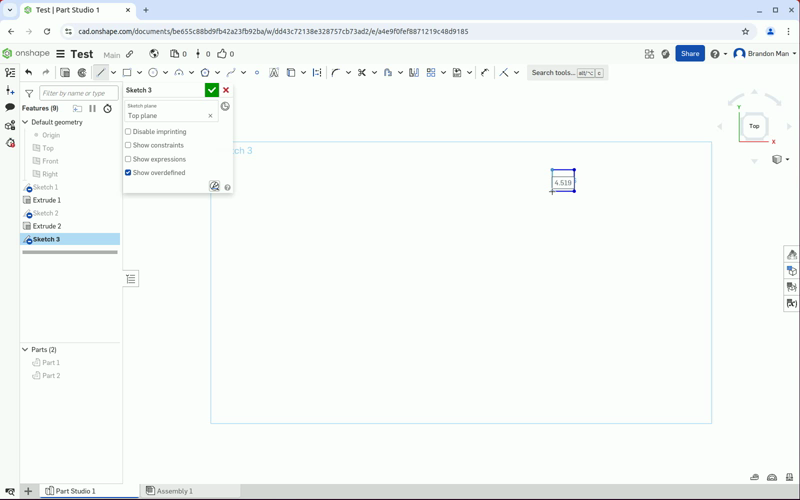
key_up(shift)
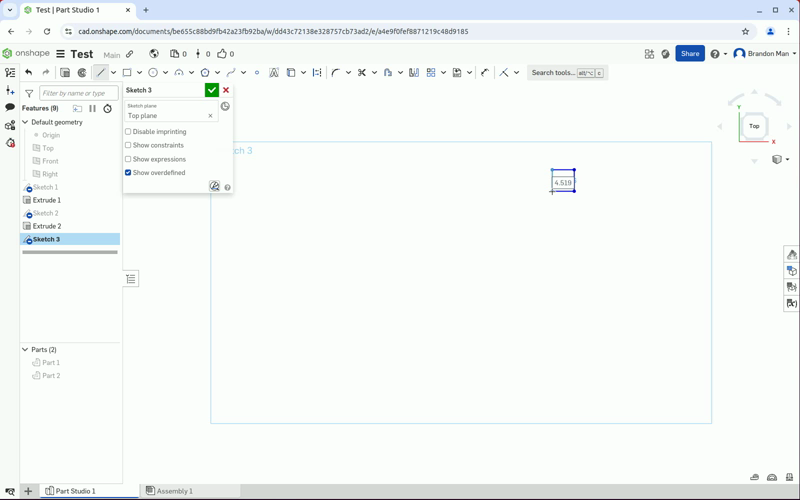
click(552, 191)
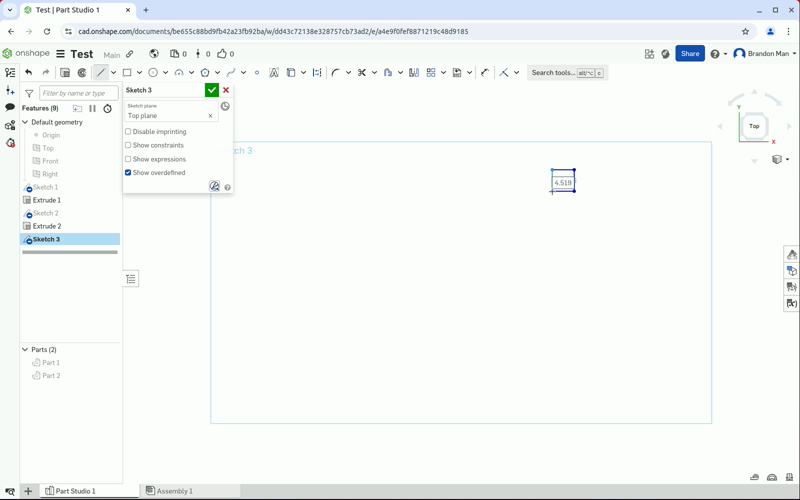
key(esc)
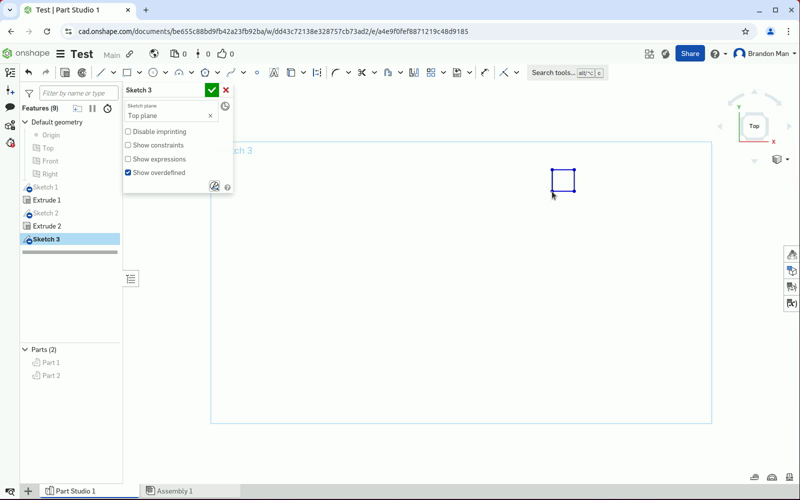
mouse_move(557, 175)
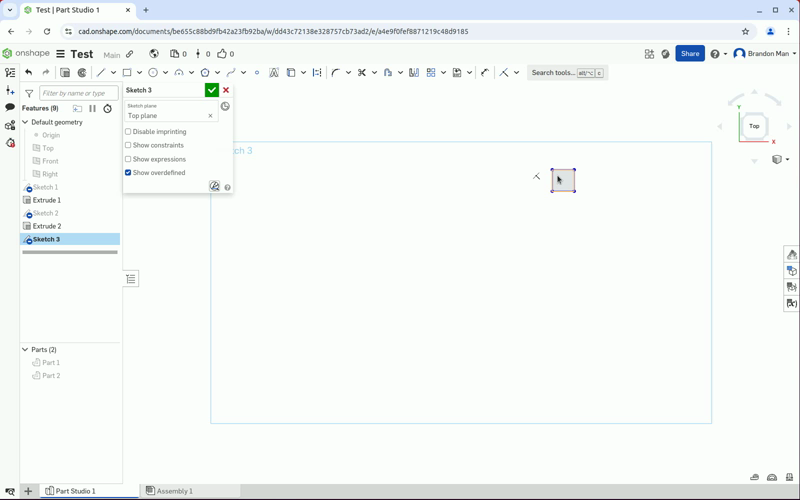
scroll(6)
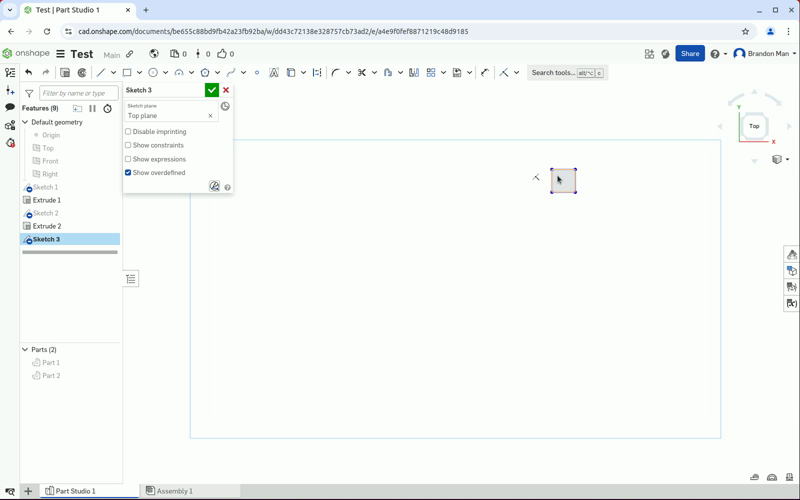
scroll(6)
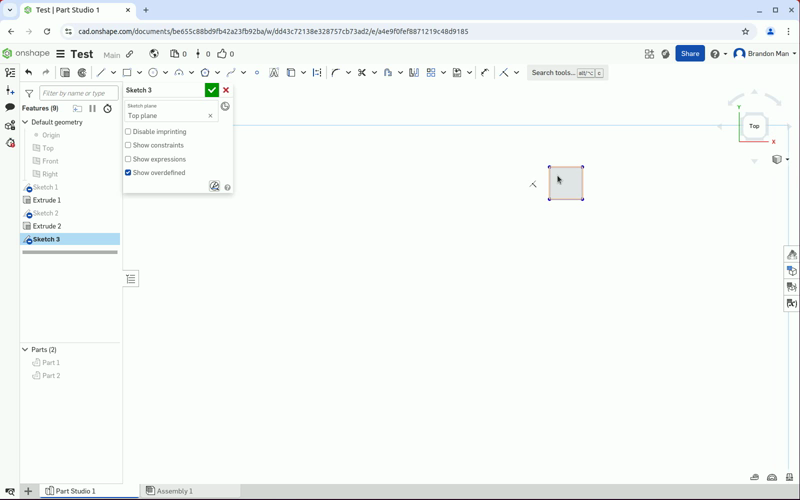
scroll(6)
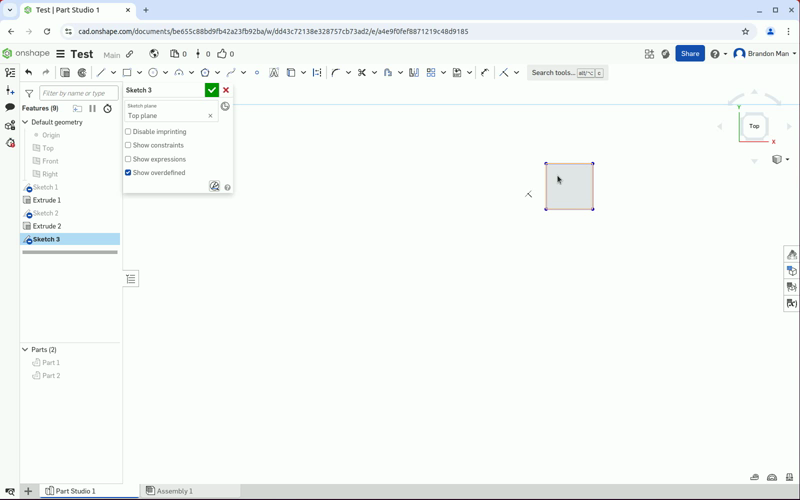
scroll(6)
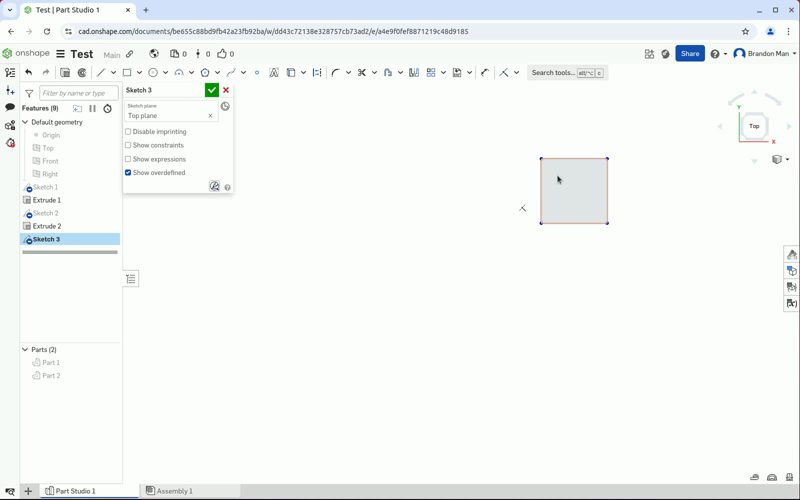
scroll(6)
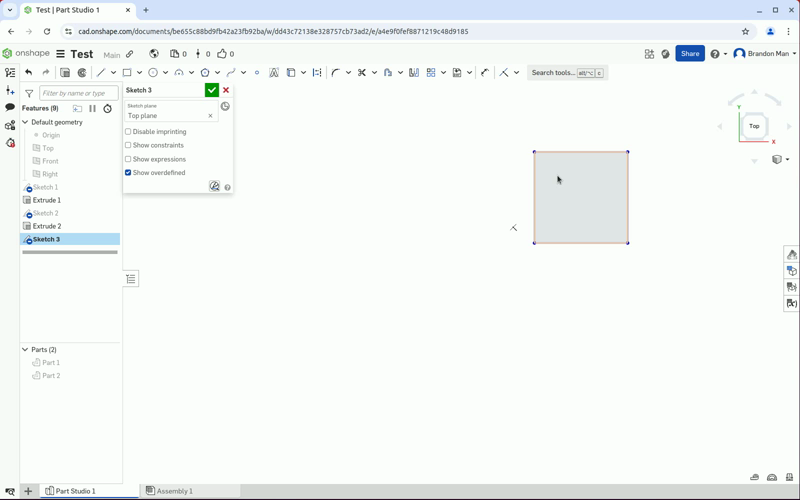
scroll(6)
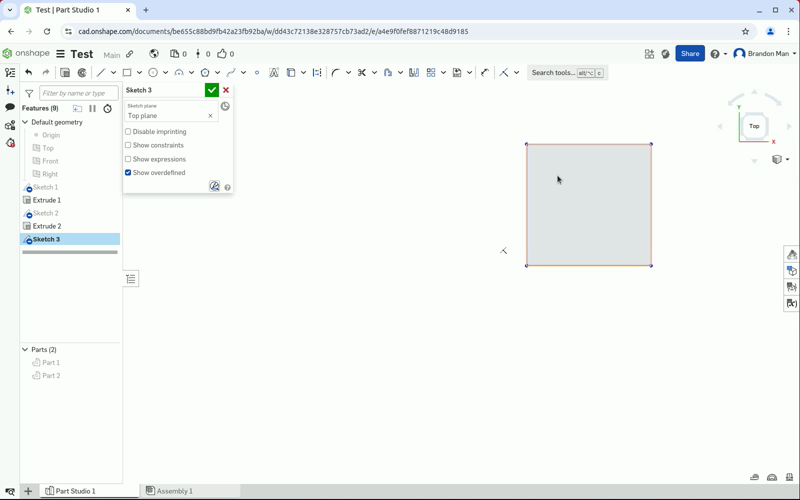
scroll(6)
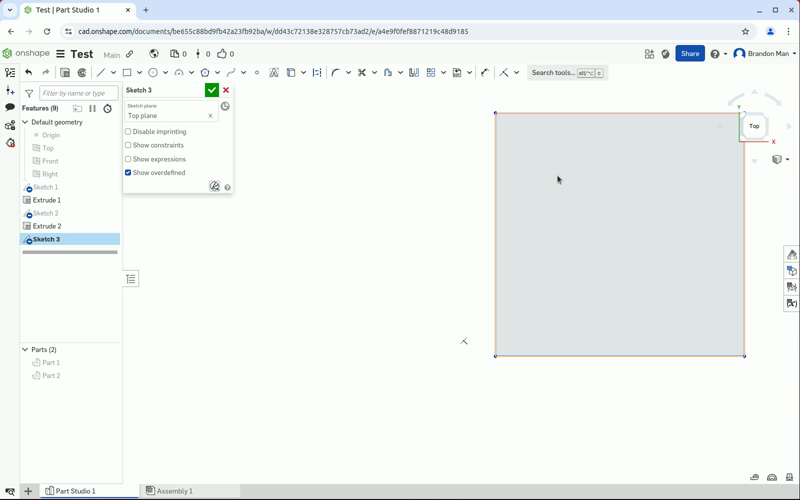
click(557, 175)
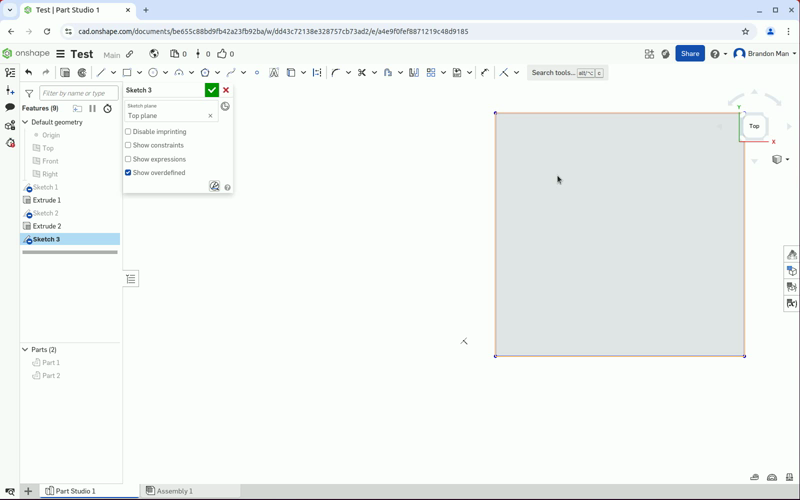
scroll(-6)
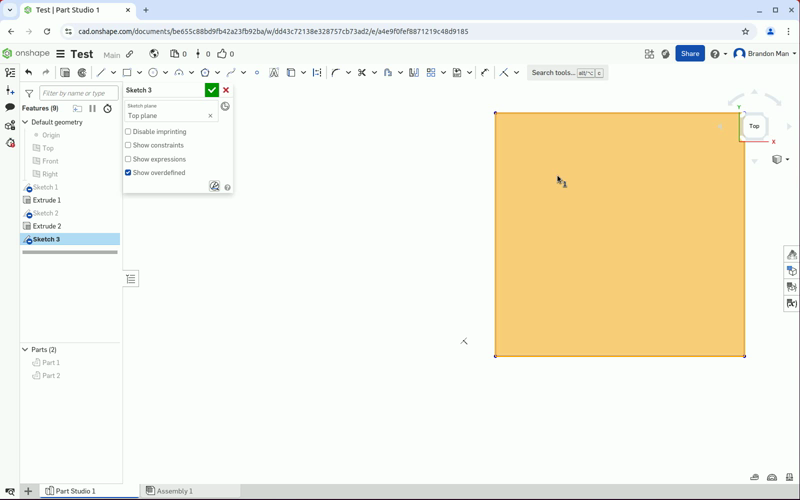
scroll(-6)
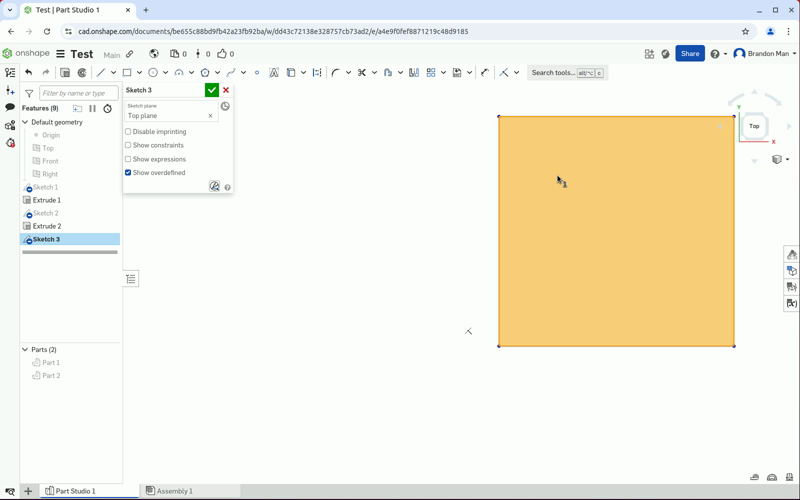
scroll(-6)
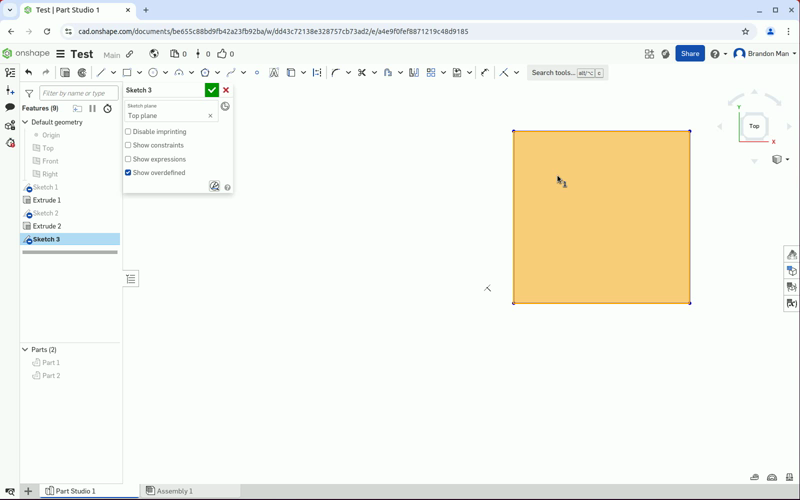
scroll(-6)
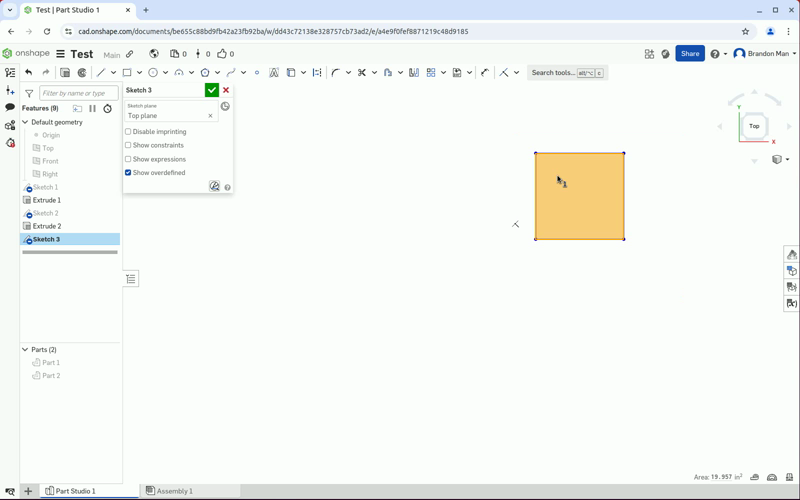
scroll(-6)
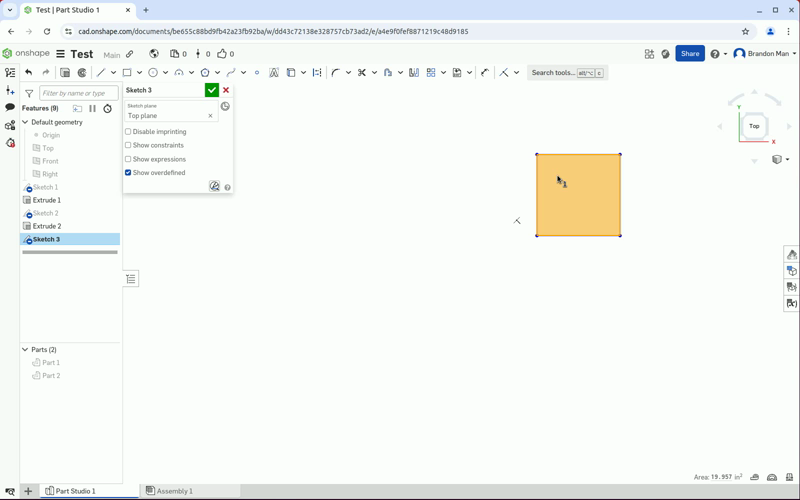
scroll(-6)
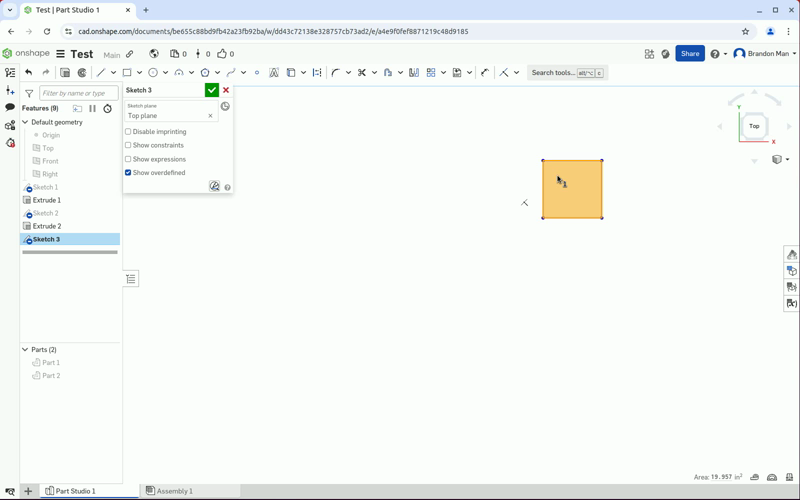
scroll(-6)
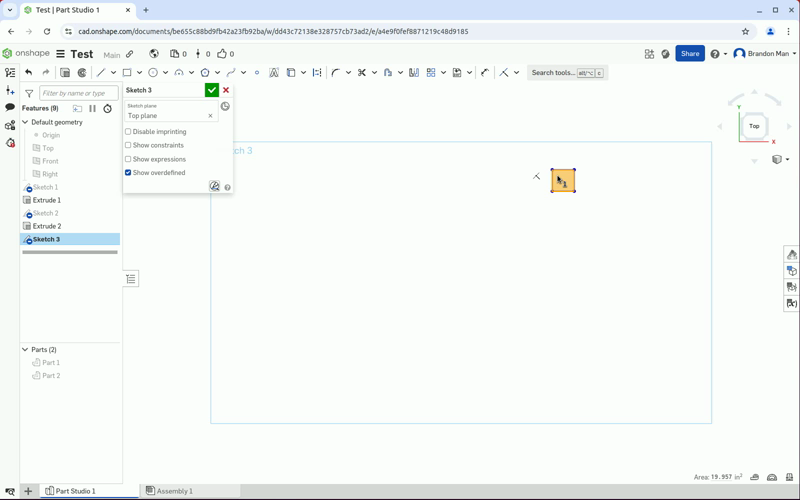
mouse_move(73, 352)
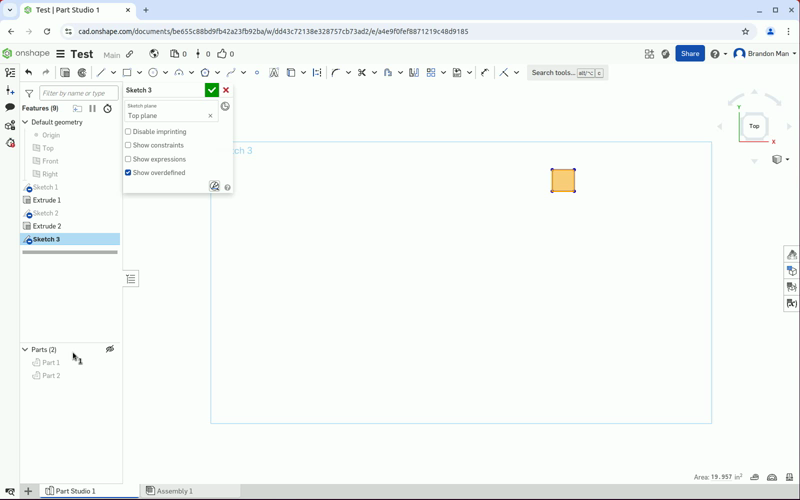
key(shift+y)
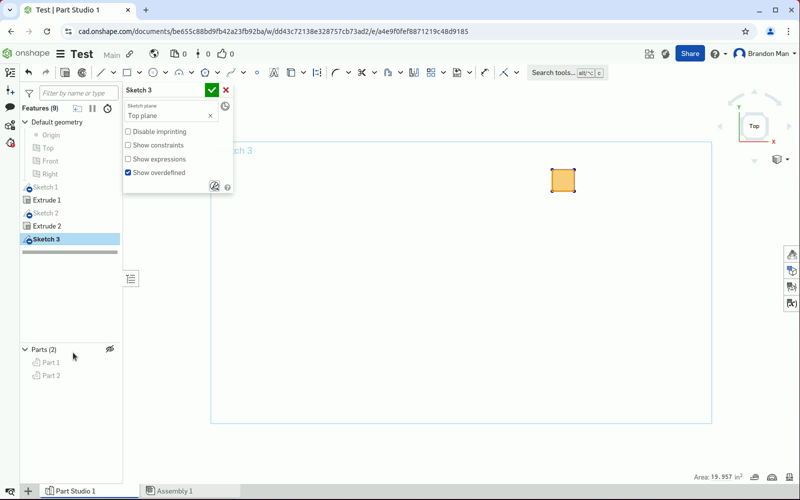
key(shift+e)
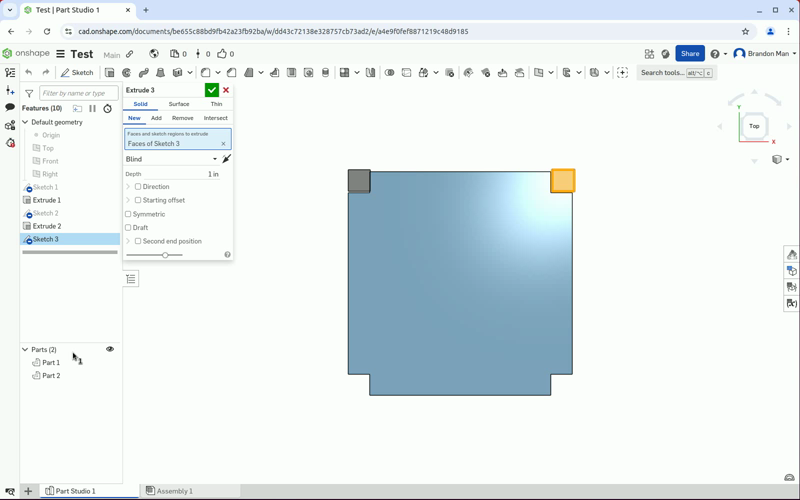
mouse_move(143, 106)
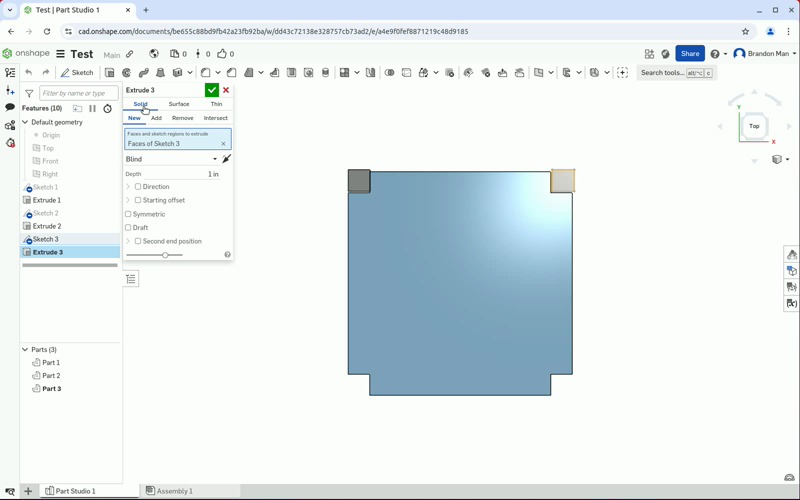
click(143, 106)
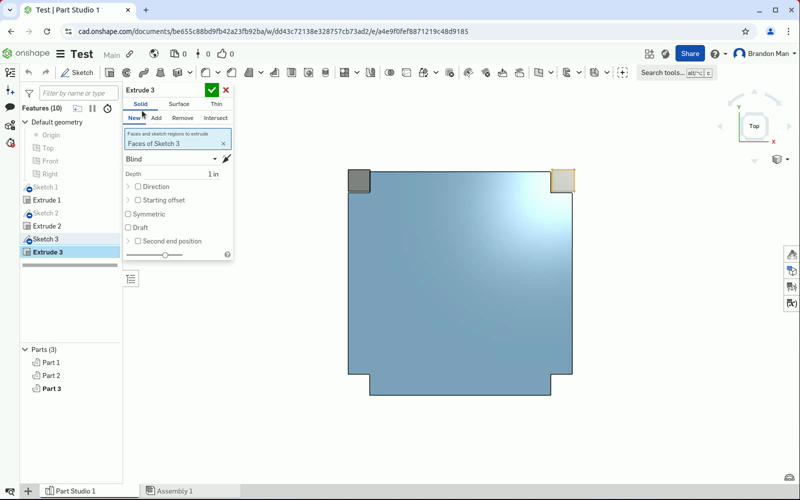
mouse_move(137, 120)
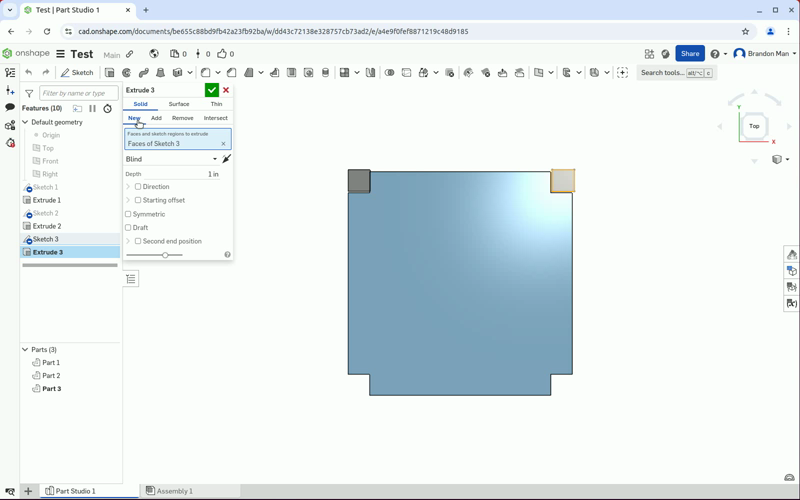
click(137, 120)
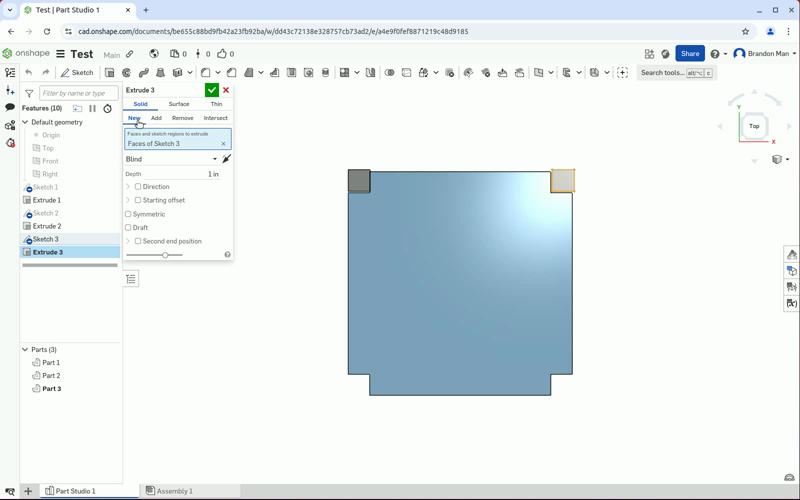
key(tab, 4)
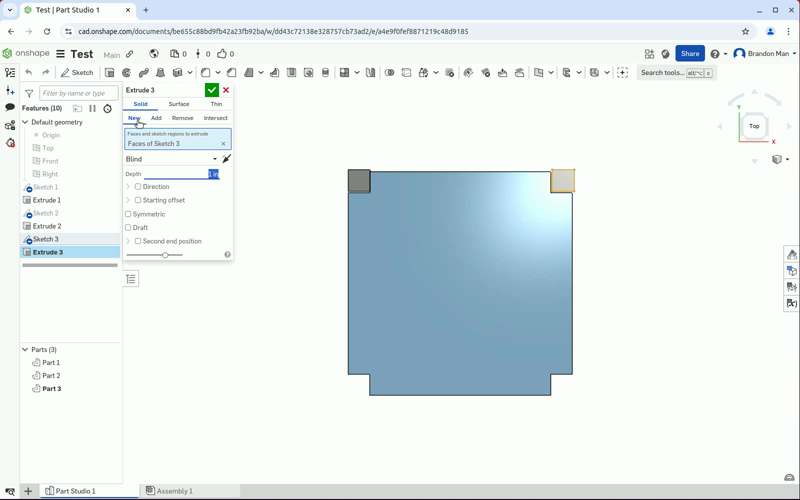
text(-21.905)
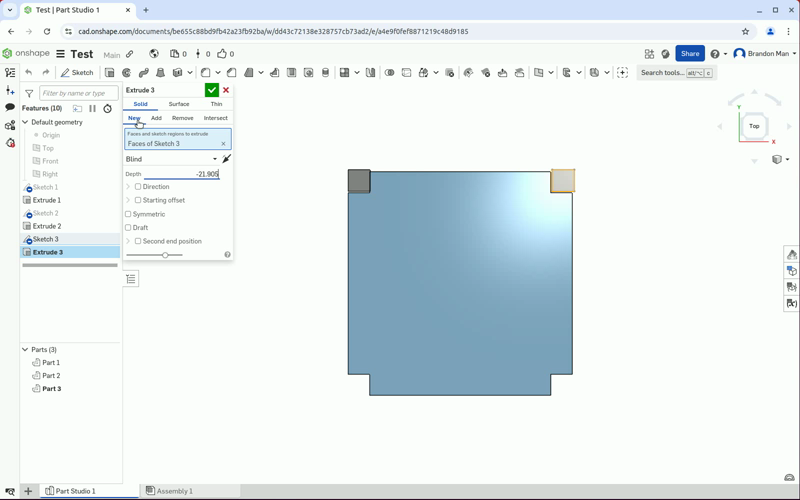
key(enter)
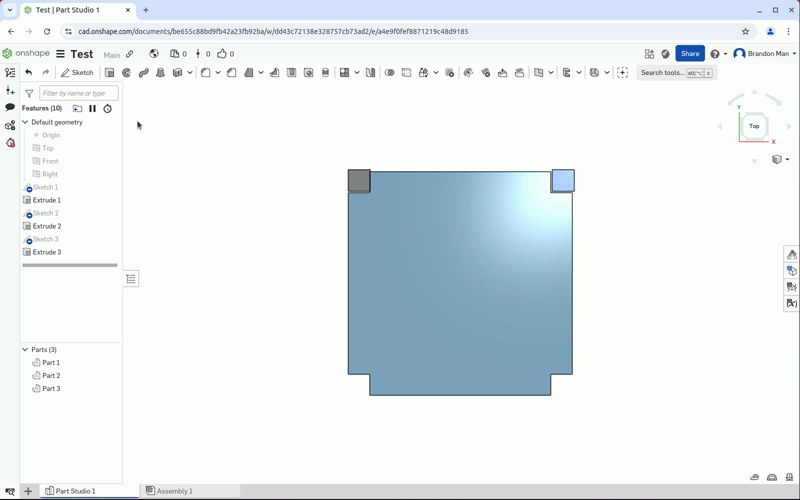
key(shift+h)
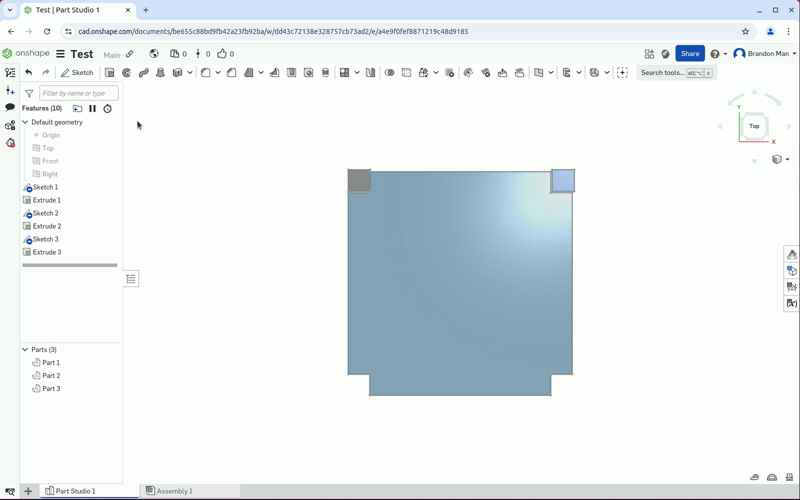
key(shift+h)
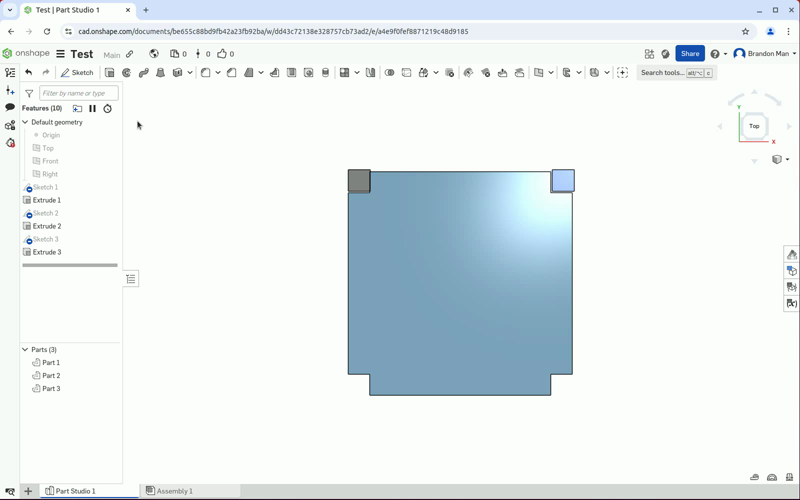
mouse_move(73, 189)
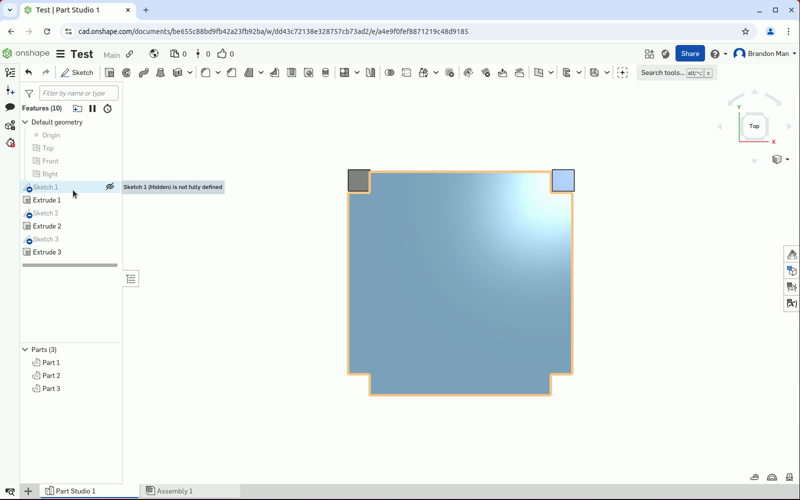
click(73, 189)
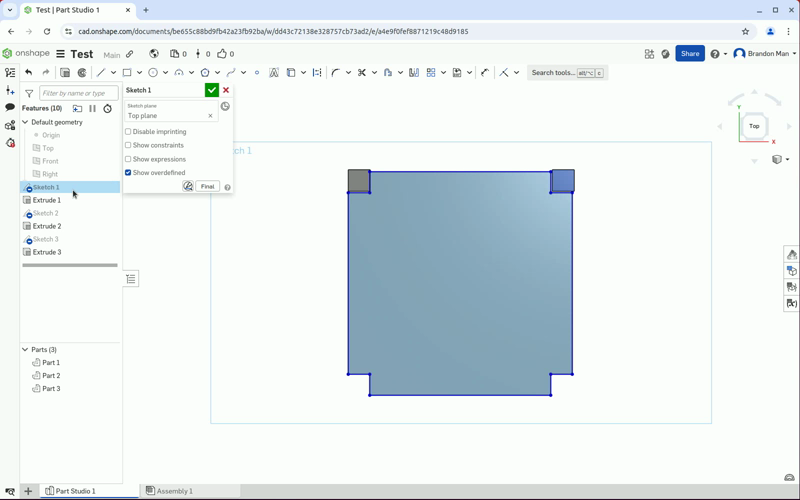
mouse_move(229, 92)
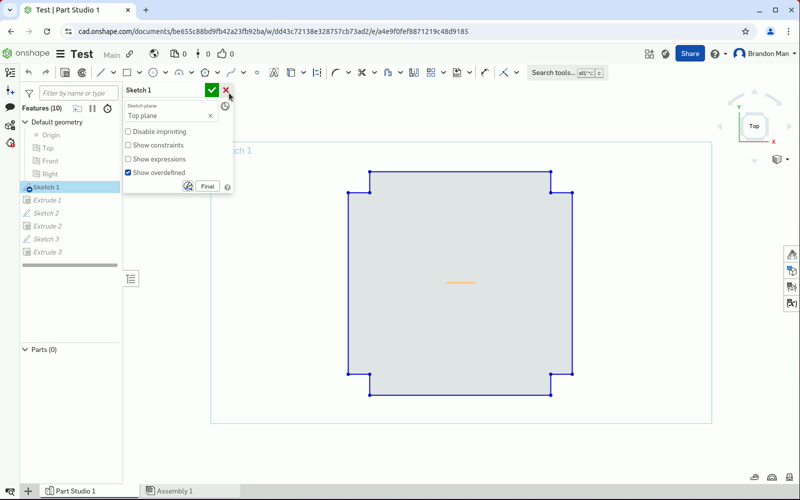
click(229, 92)
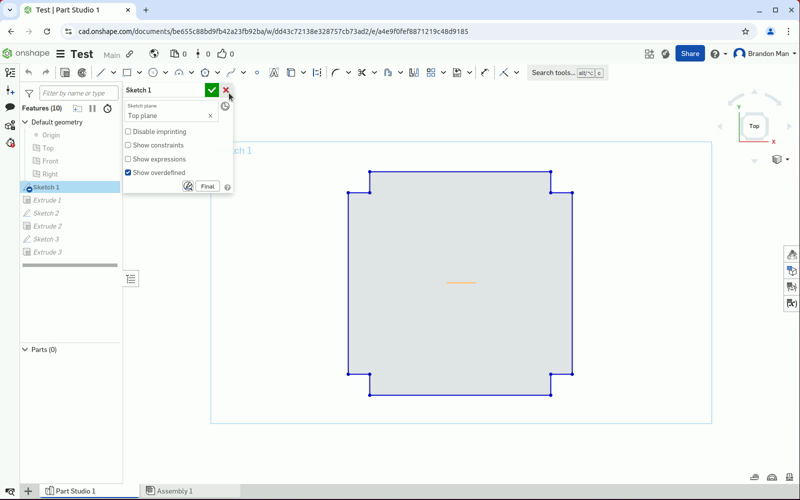
key(shift+s)
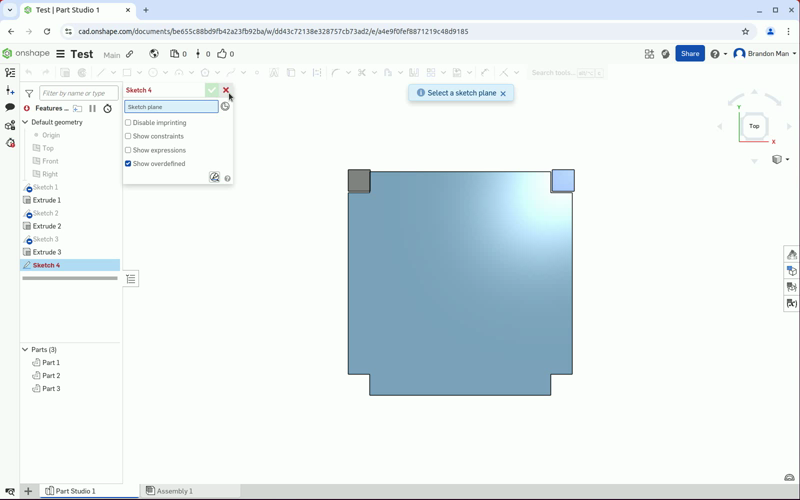
mouse_move(73, 150)
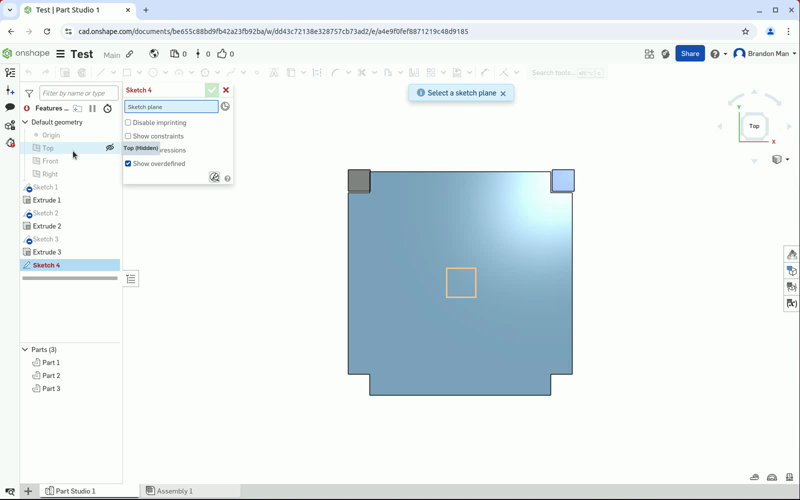
click(73, 150)
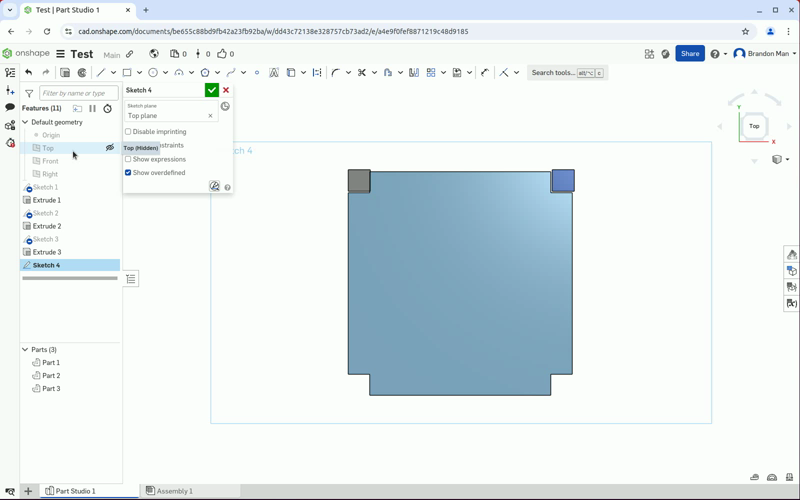
mouse_move(73, 352)
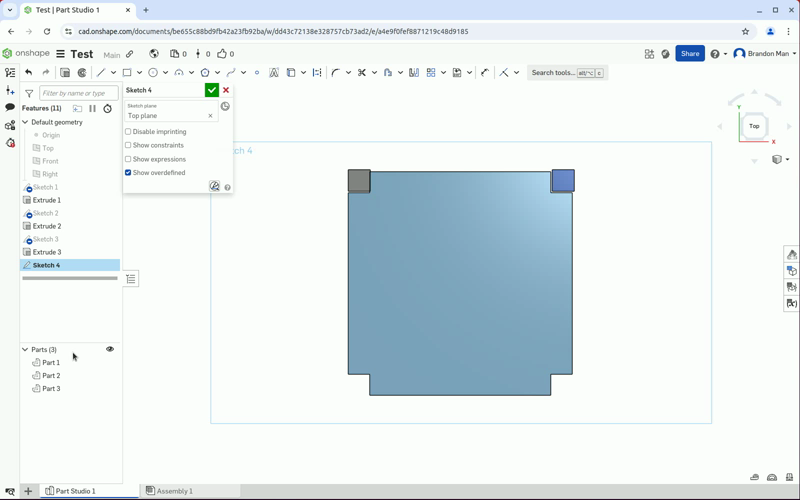
key(y)
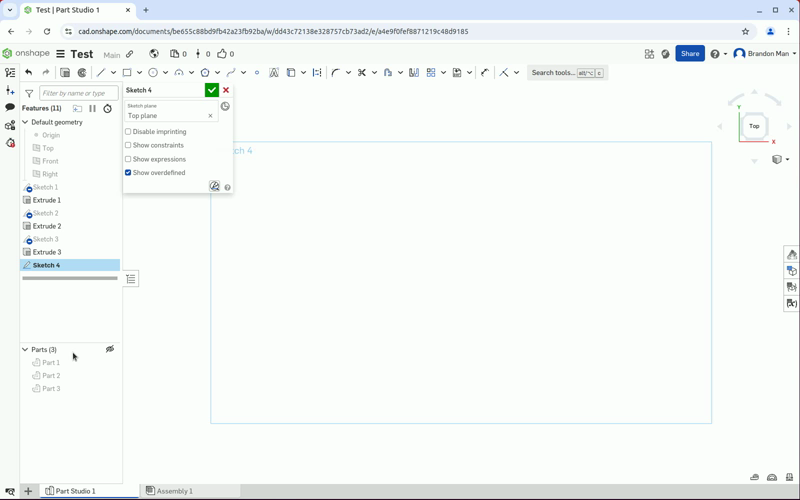
key(l)
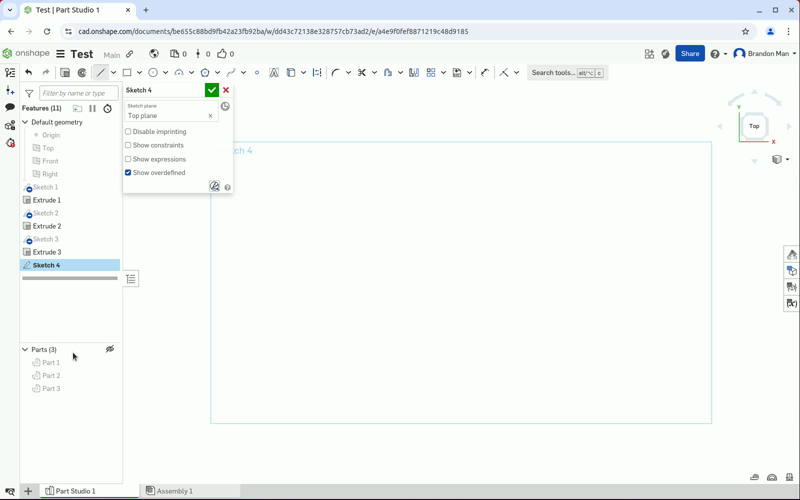
key_down(shift)
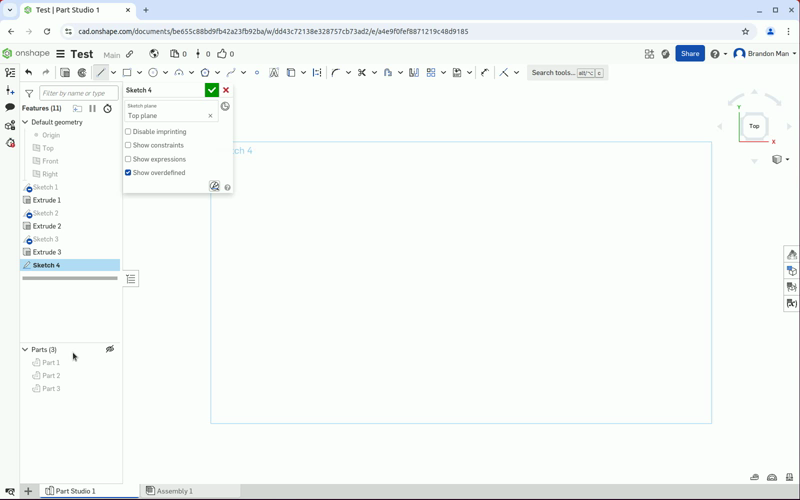
mouse_move(348, 395)
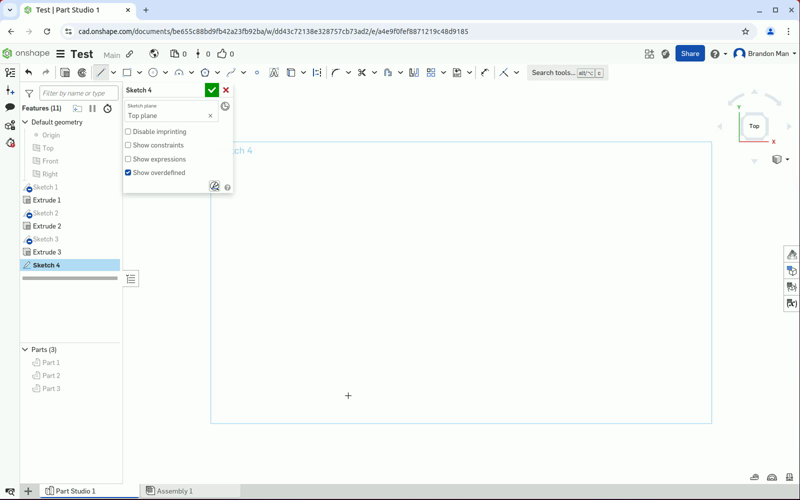
click(348, 395)
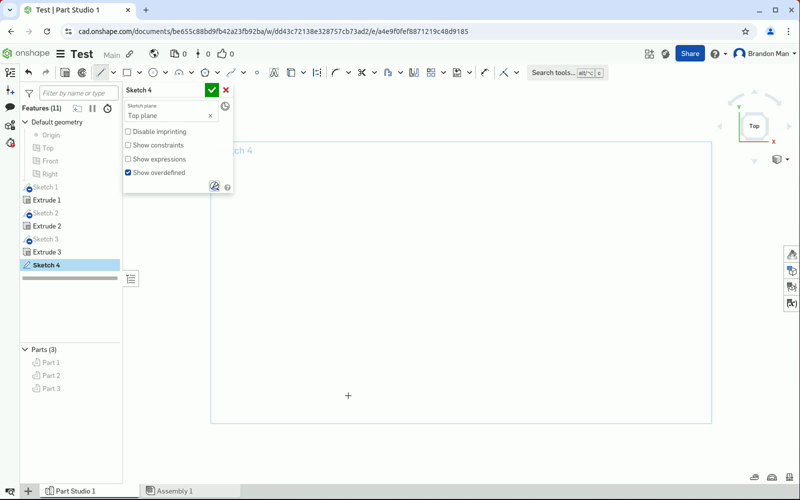
key_up(shift)
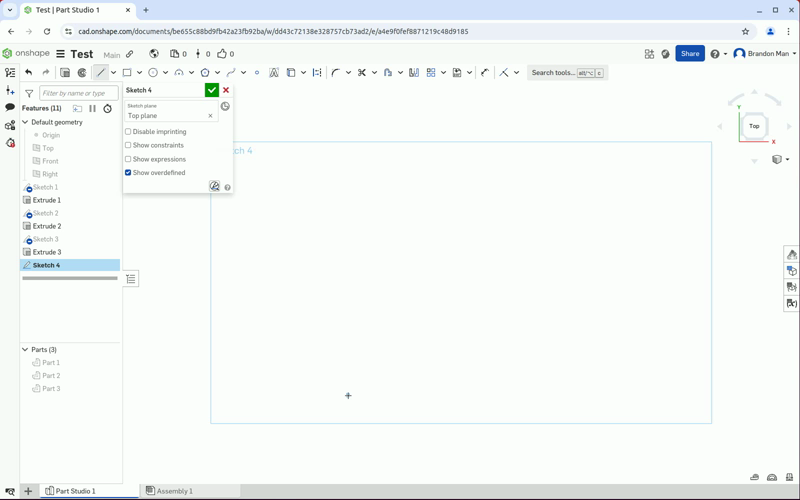
key_down(shift)
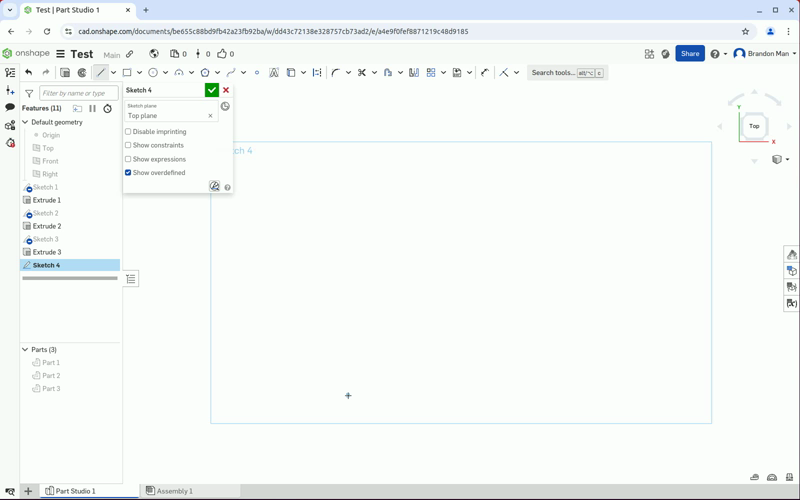
mouse_move(378, 395)
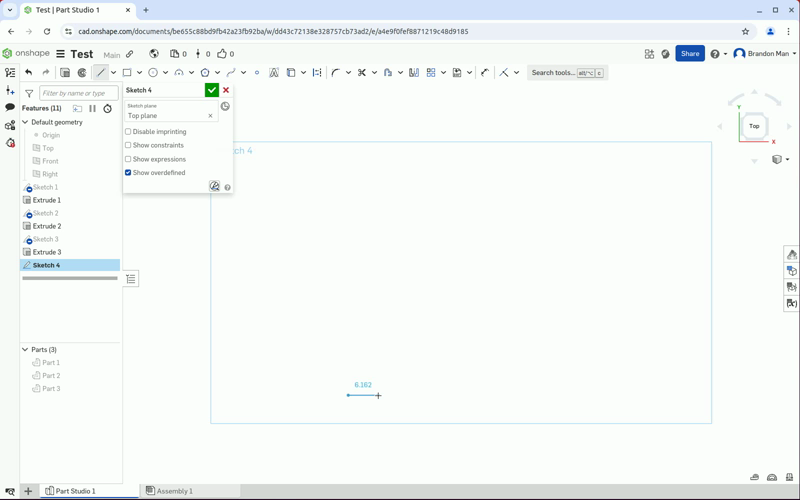
mouse_move(370, 395)
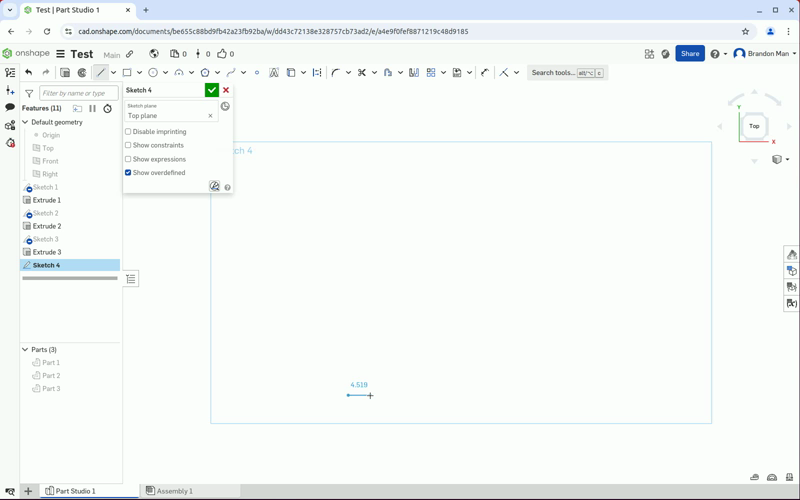
click(370, 395)
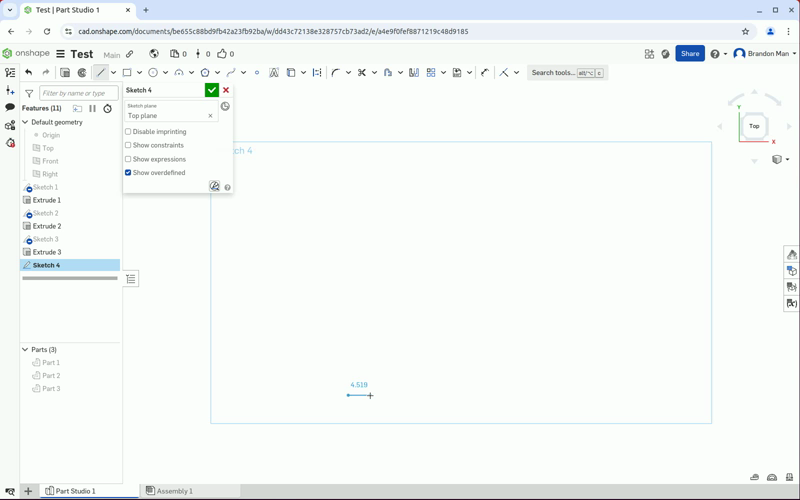
key_up(shift)
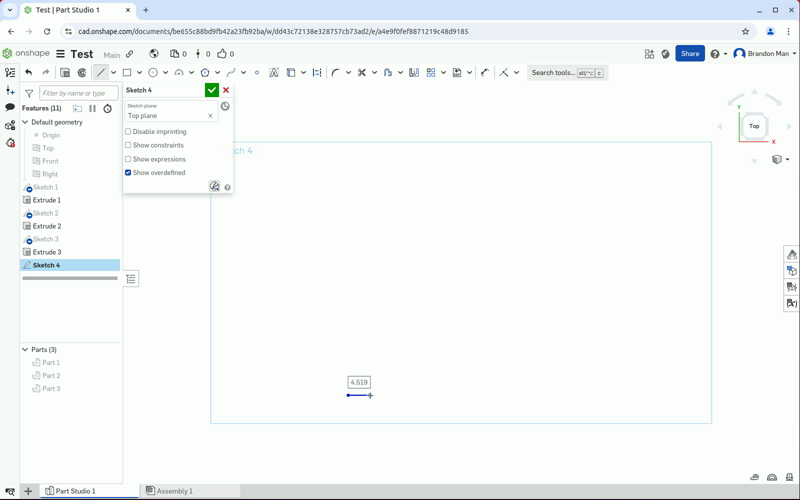
key_down(shift)
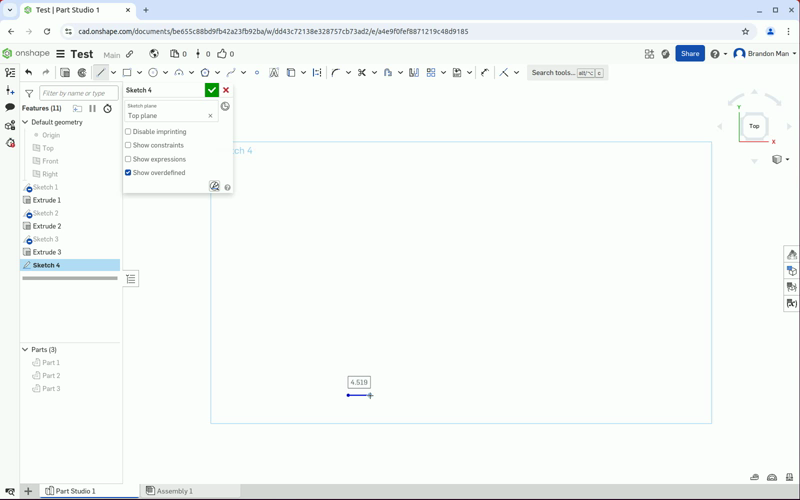
mouse_move(400, 395)
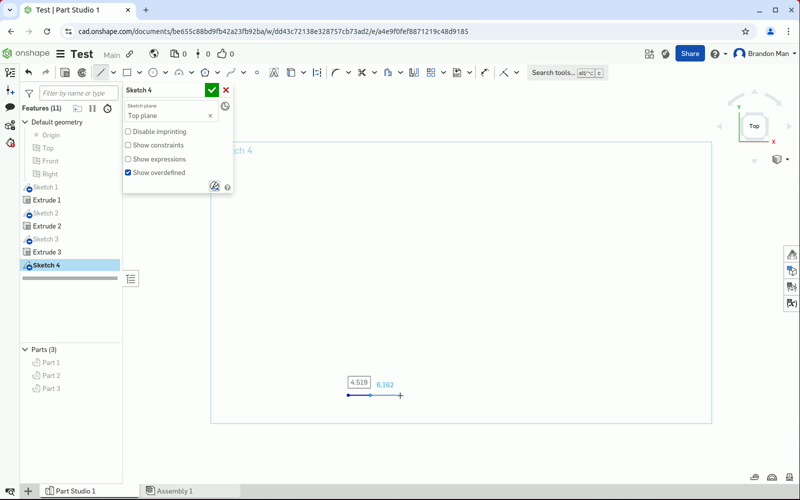
mouse_move(370, 373)
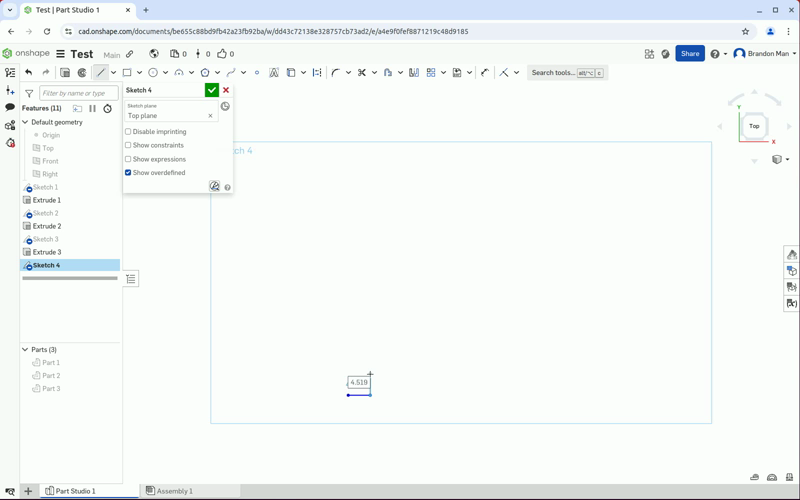
click(370, 373)
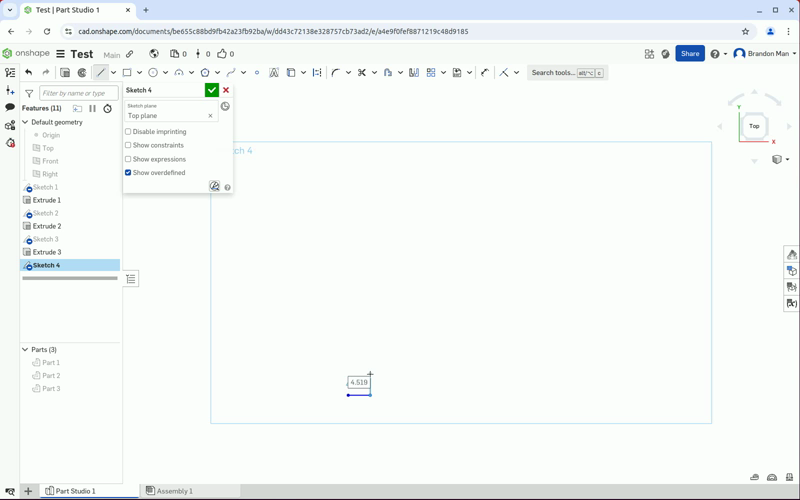
key_up(shift)
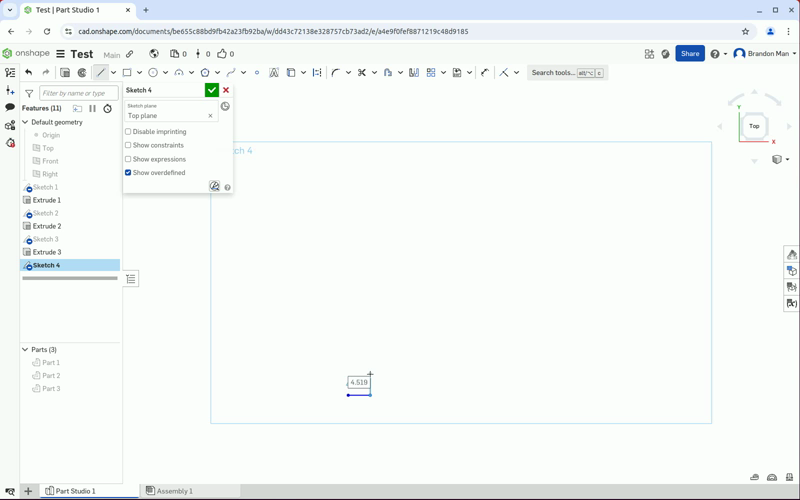
key_down(shift)
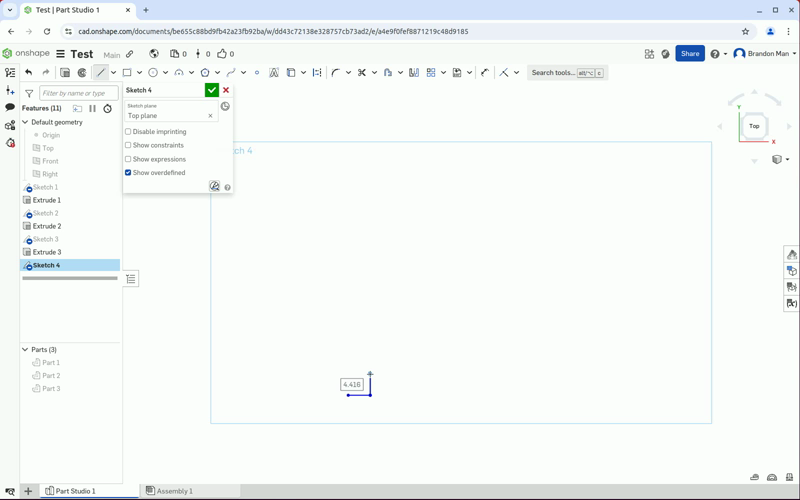
mouse_move(400, 373)
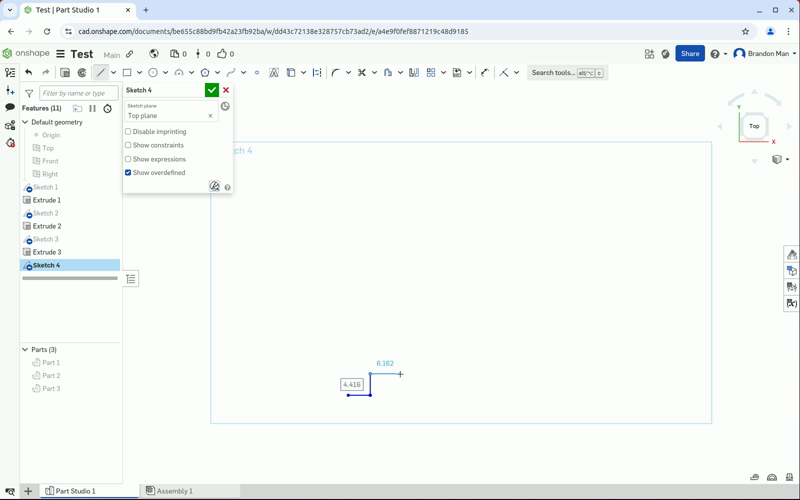
mouse_move(348, 373)
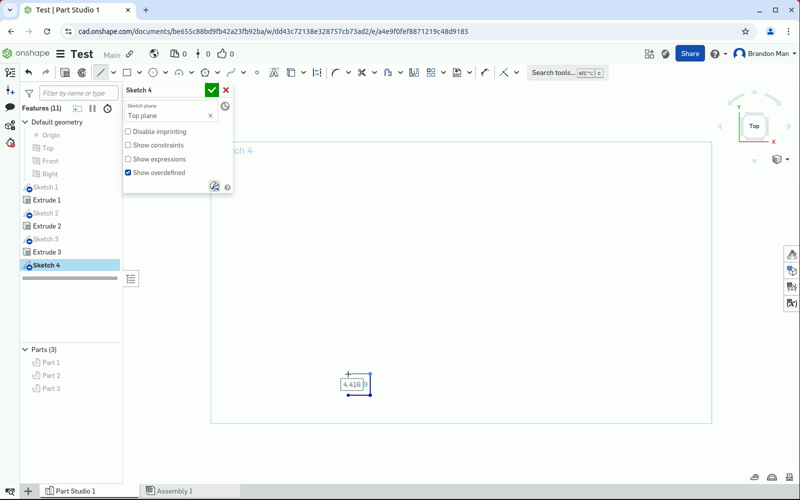
click(348, 373)
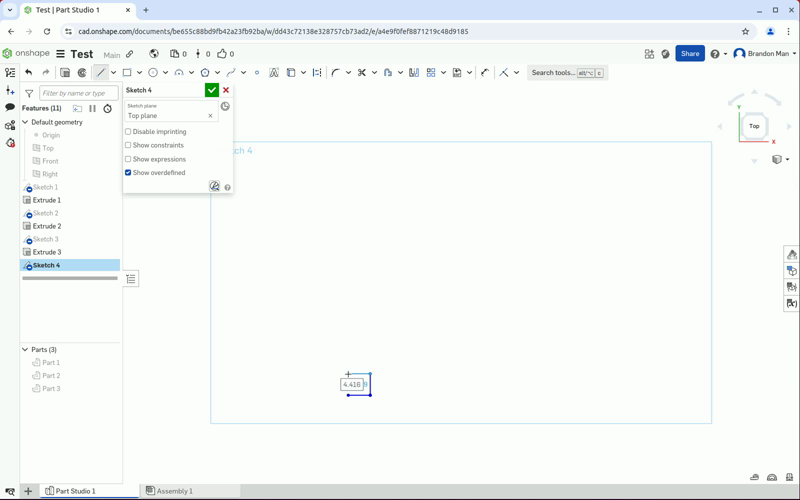
key_up(shift)
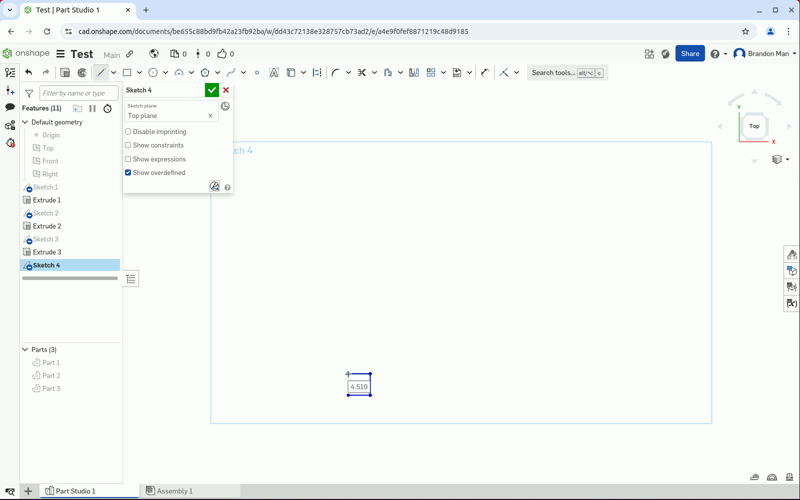
mouse_move(378, 373)
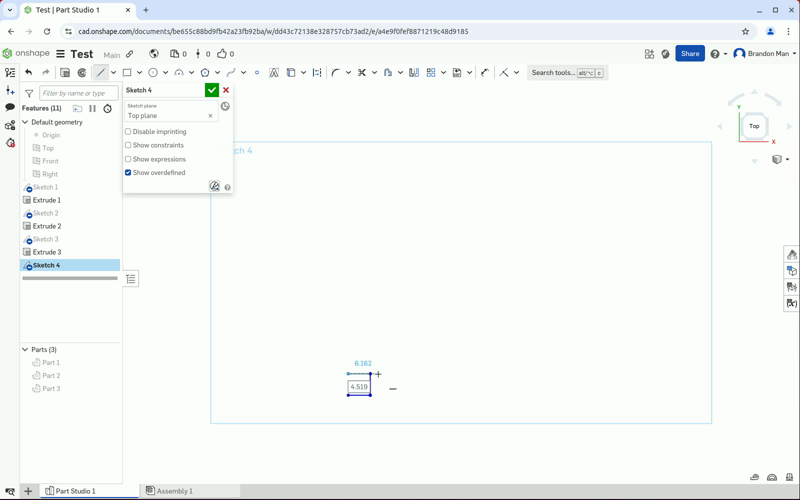
key_down(shift)
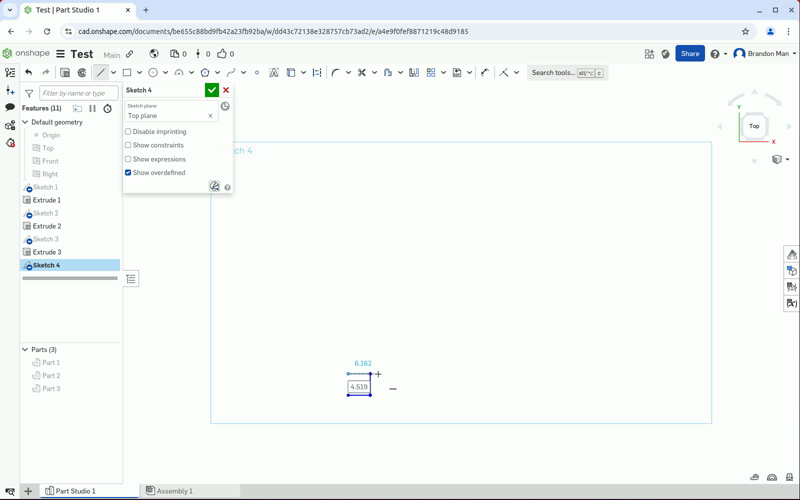
mouse_move(348, 395)
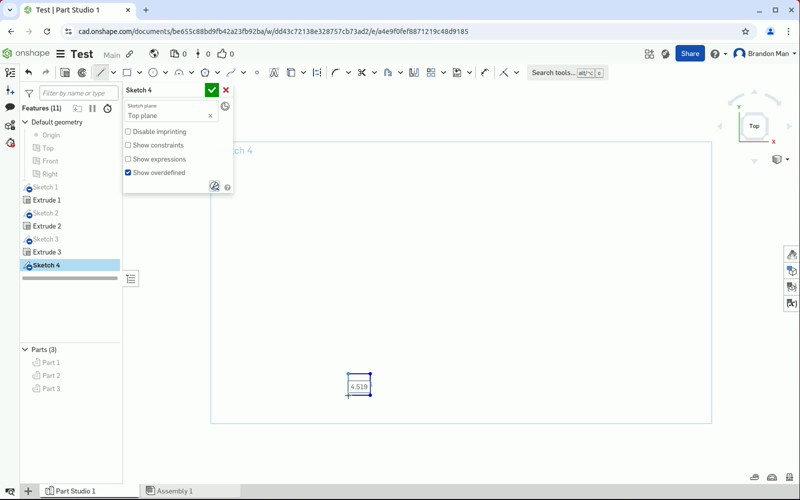
key_up(shift)
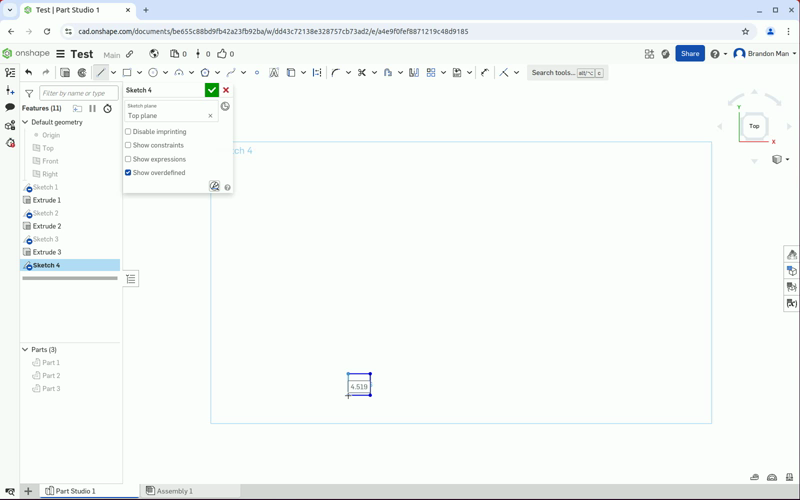
click(348, 395)
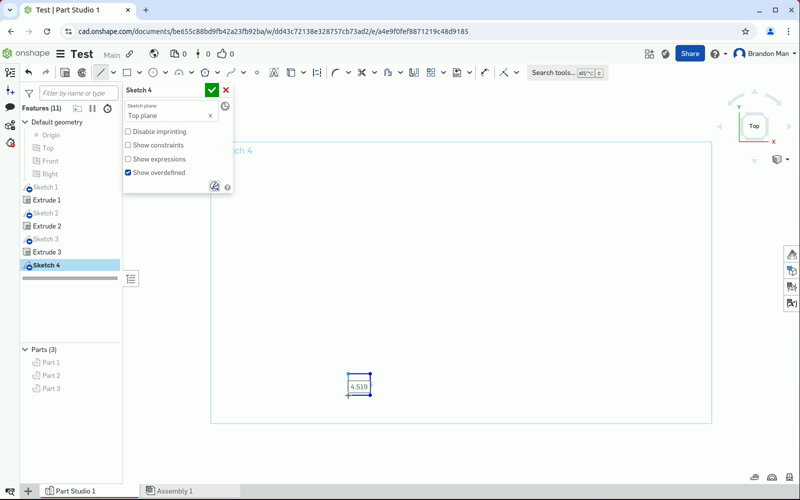
key(esc)
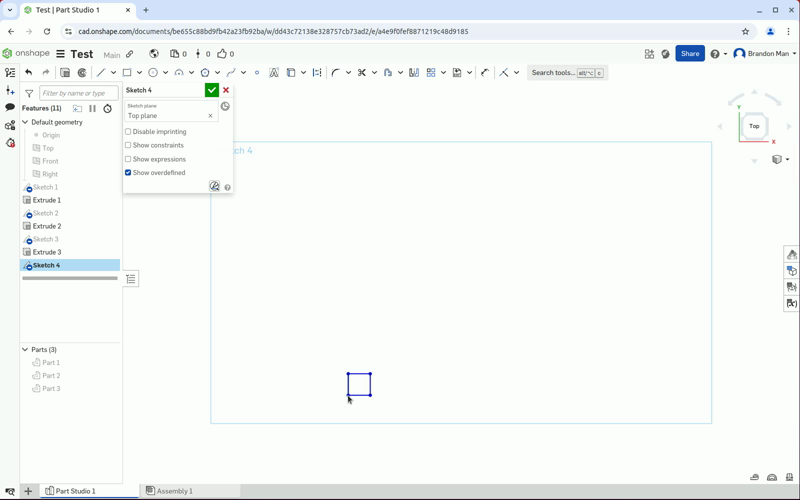
mouse_move(363, 387)
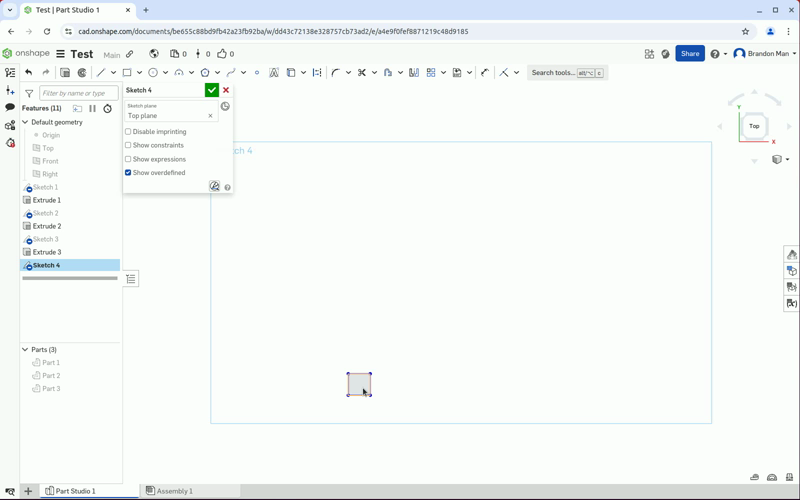
scroll(6)
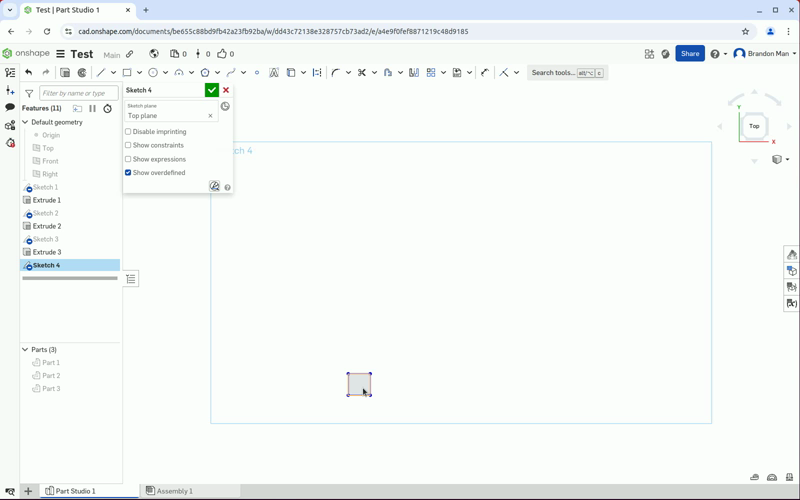
scroll(6)
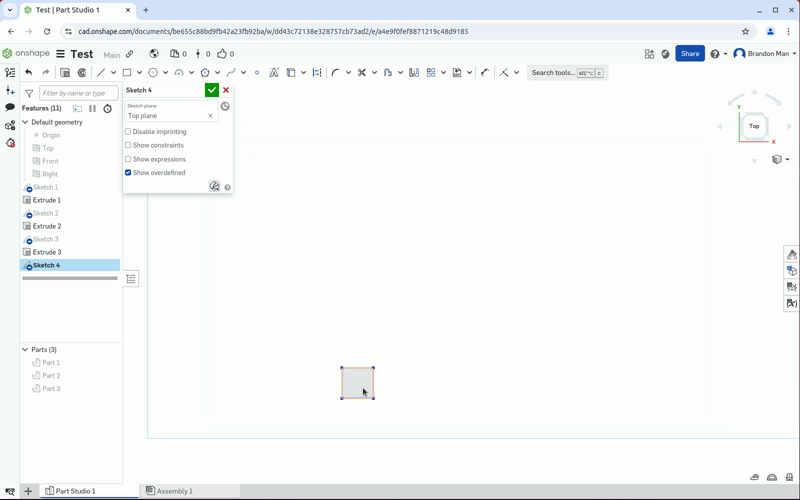
scroll(6)
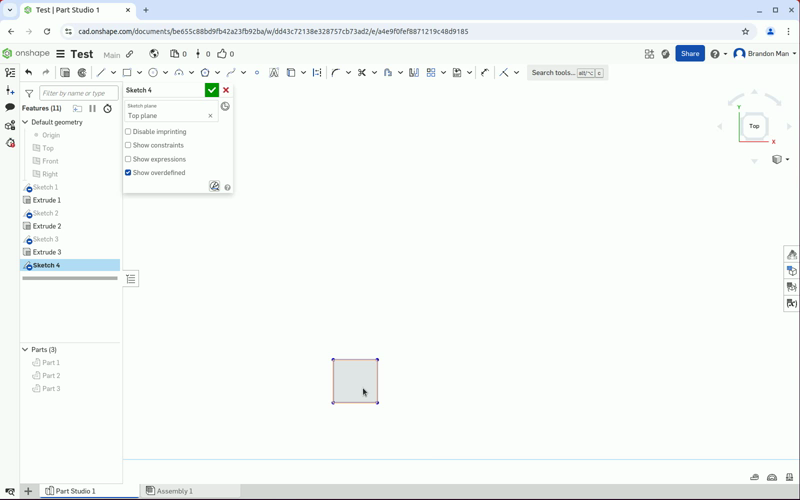
scroll(6)
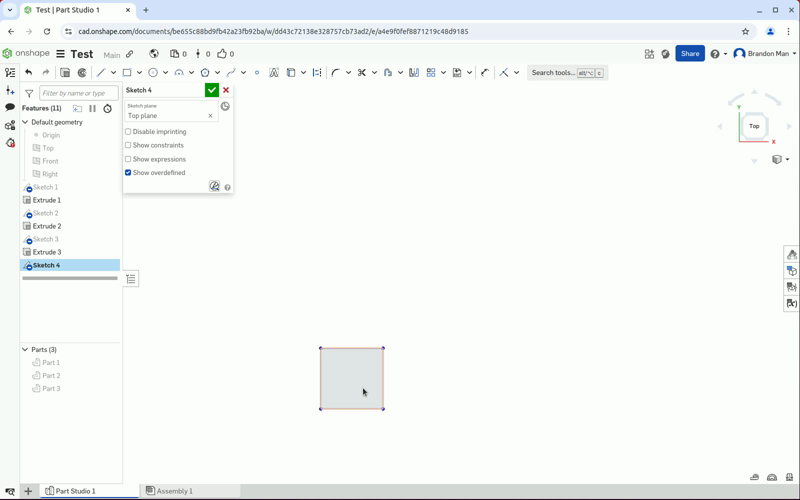
scroll(6)
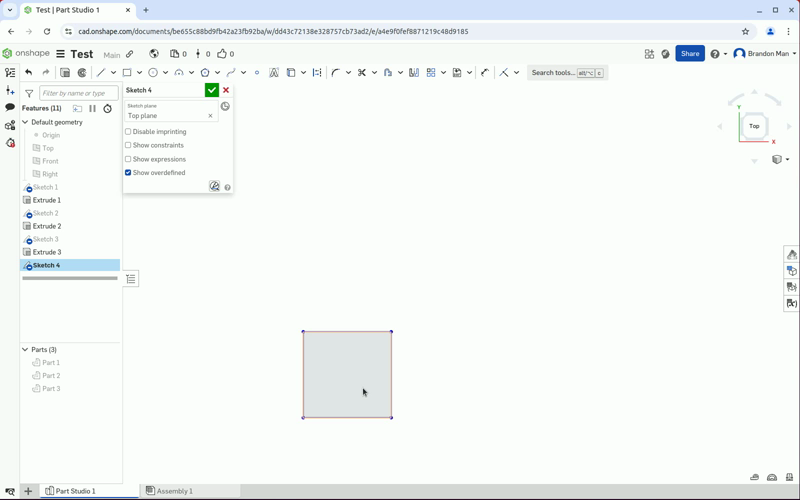
scroll(6)
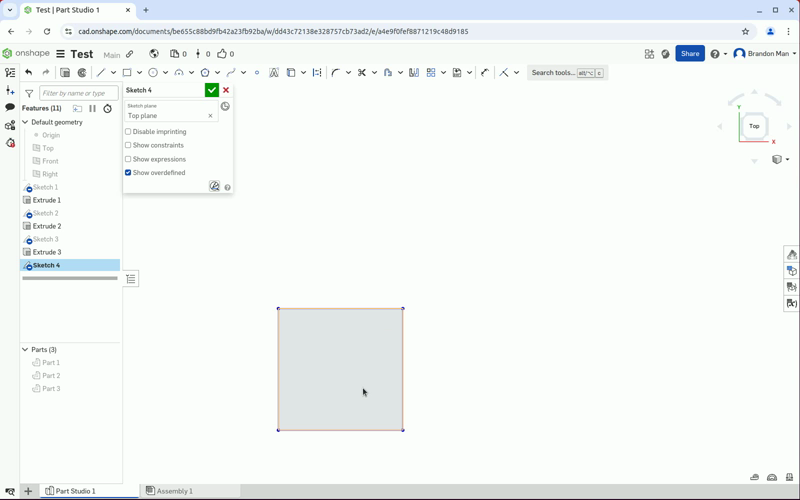
scroll(6)
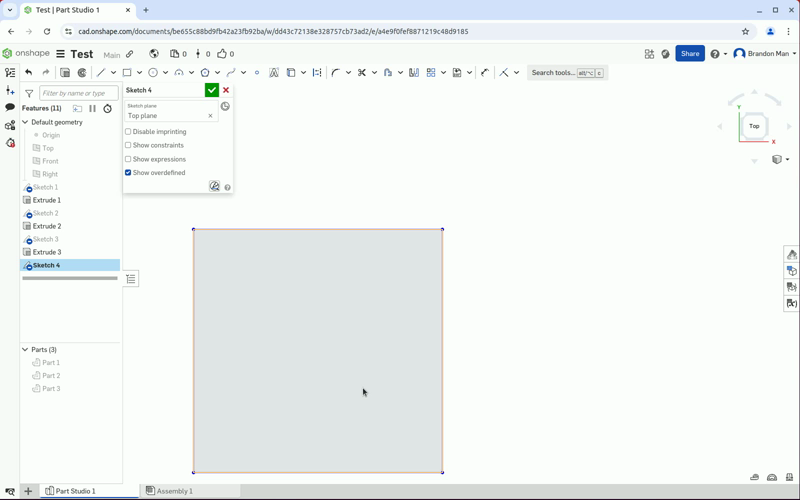
click(363, 387)
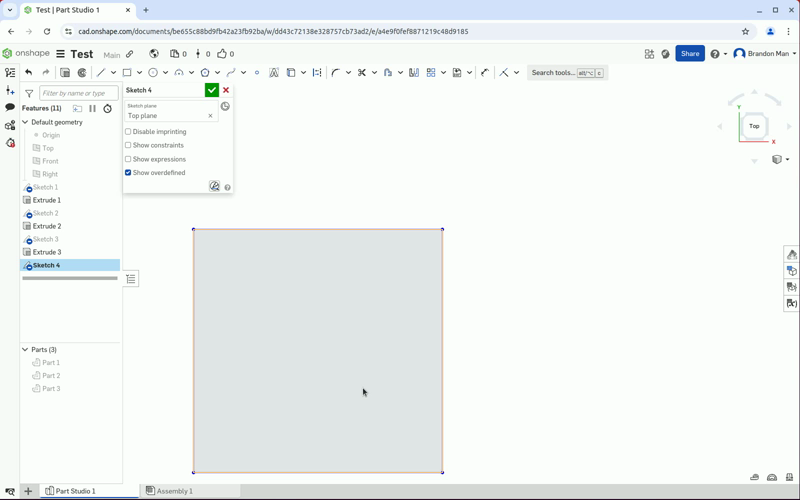
scroll(-6)
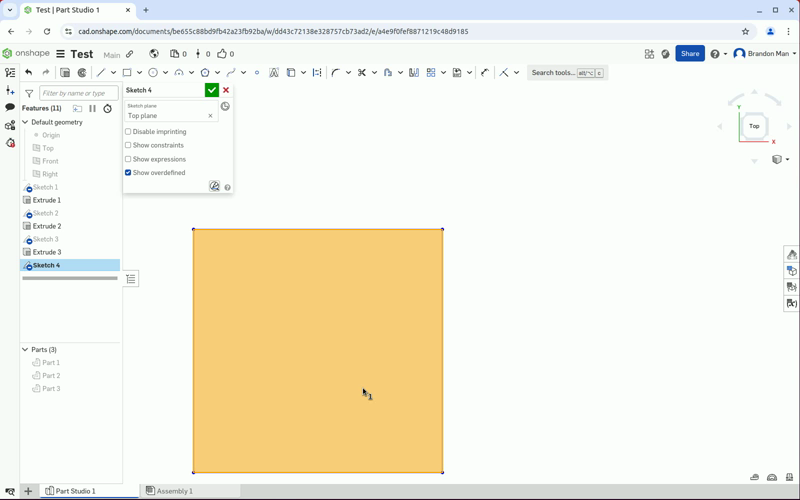
scroll(-6)
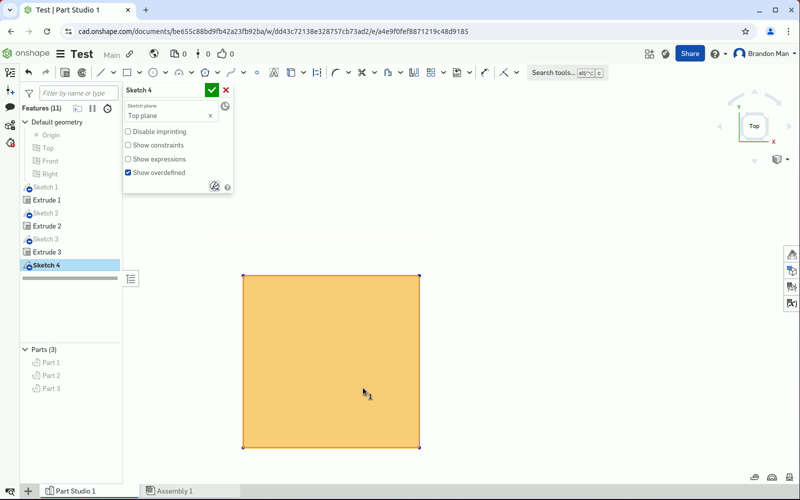
scroll(-6)
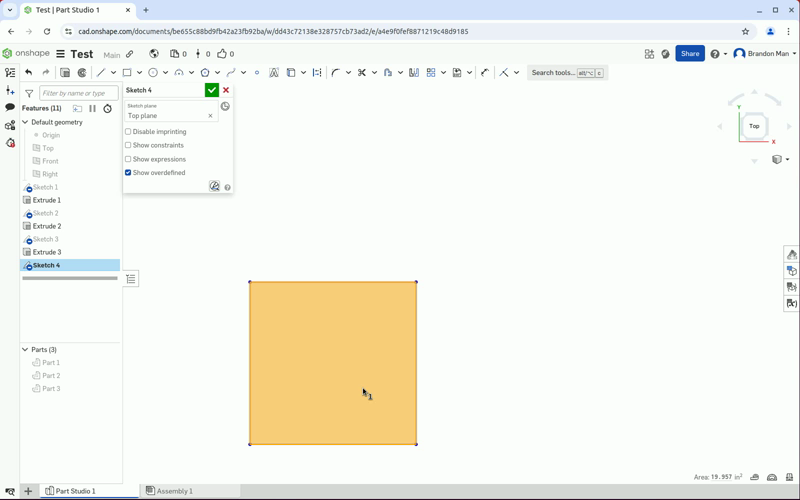
scroll(-6)
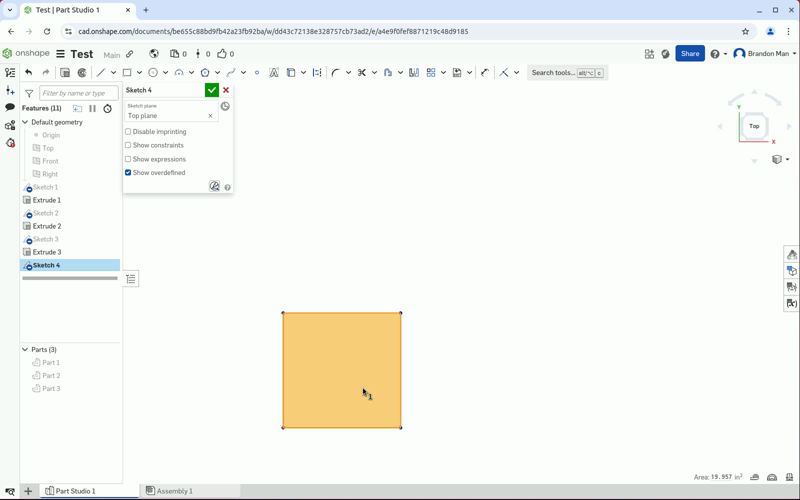
scroll(-6)
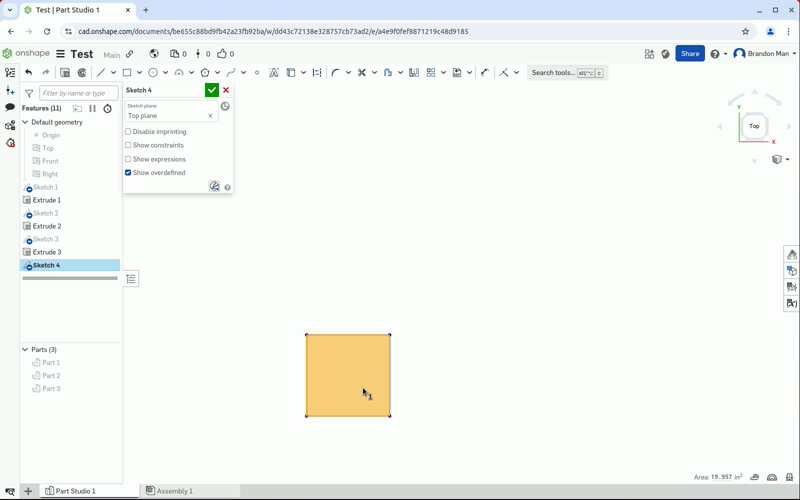
scroll(-6)
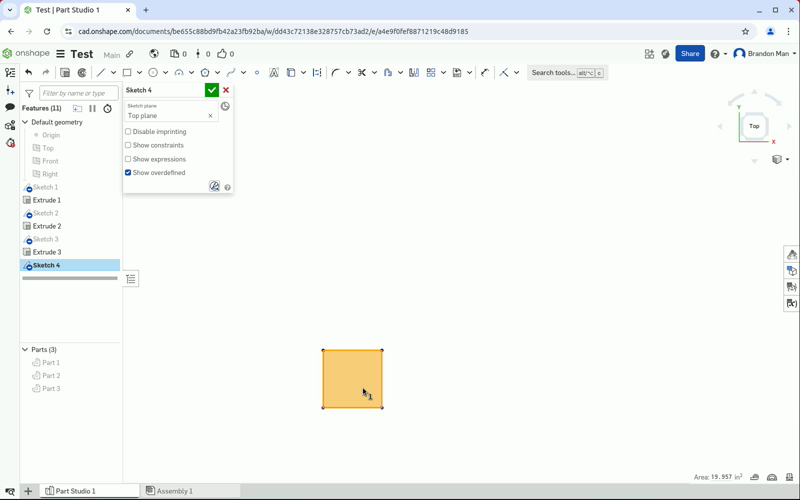
scroll(-6)
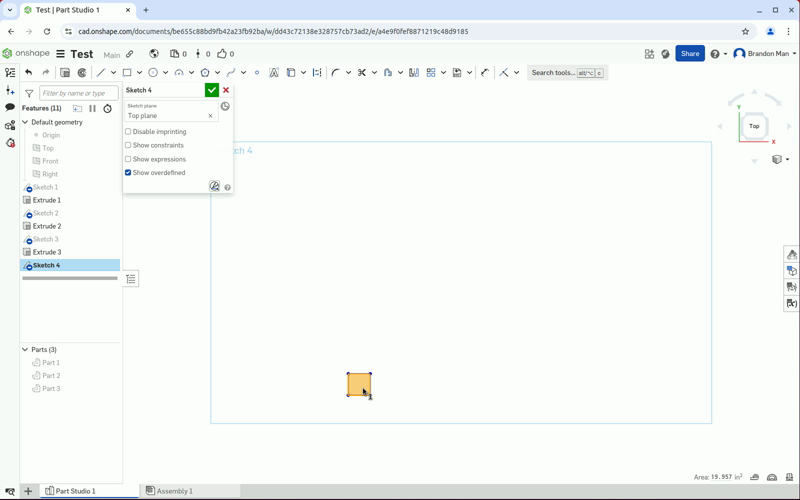
mouse_move(73, 352)
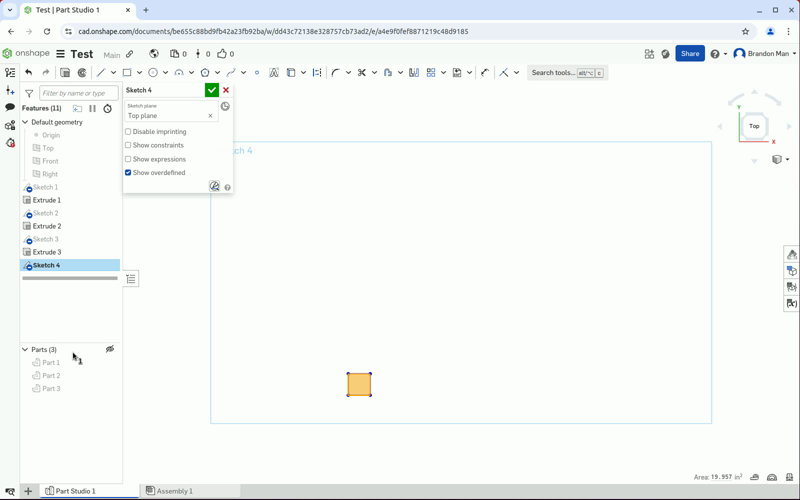
key(shift+y)
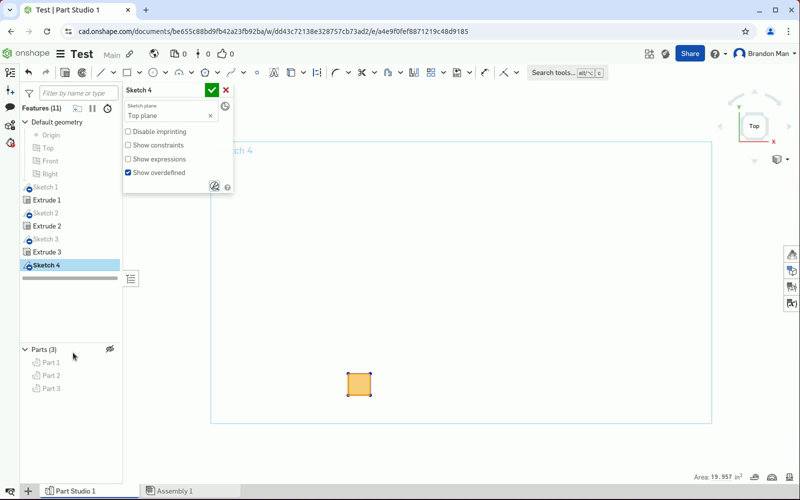
key(shift+e)
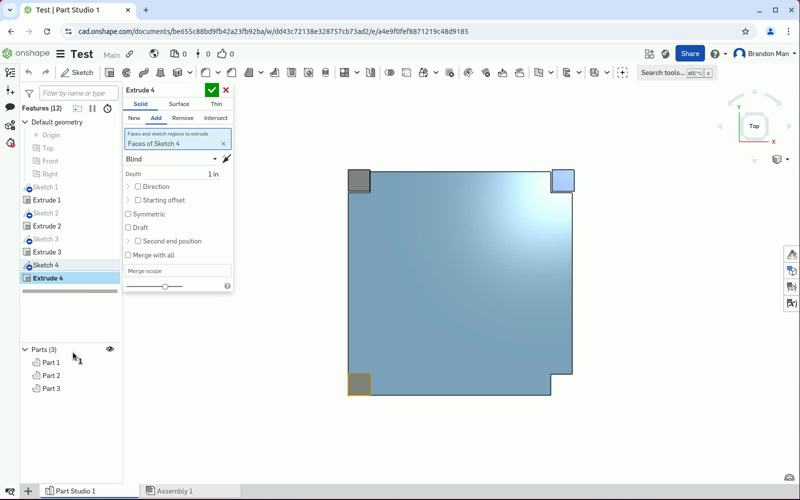
mouse_move(143, 106)
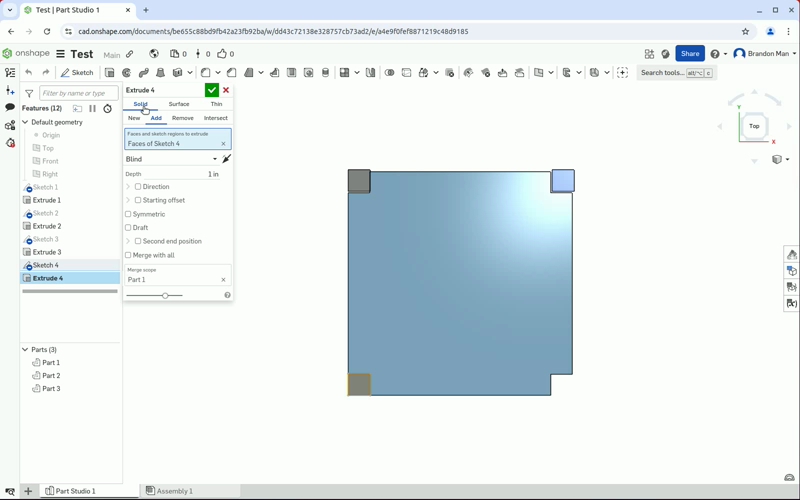
click(143, 106)
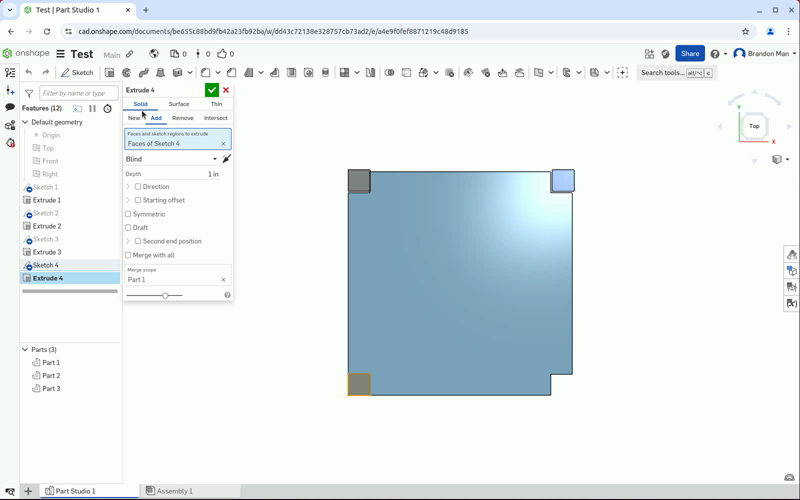
mouse_move(137, 120)
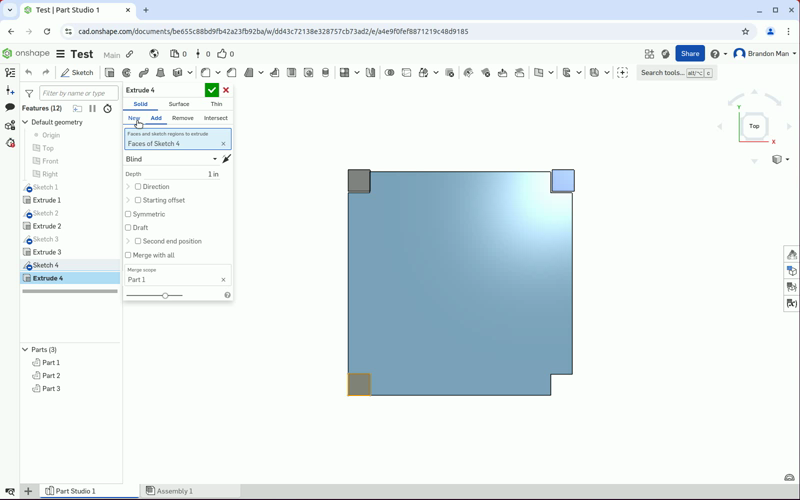
click(137, 120)
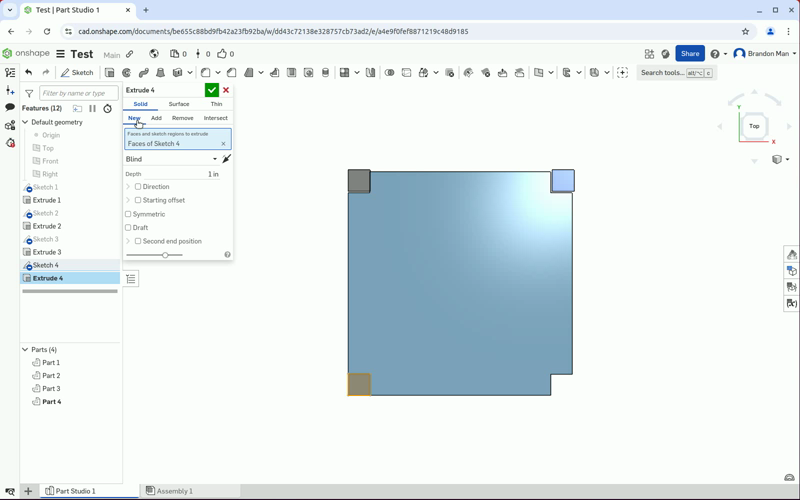
key(tab, 4)
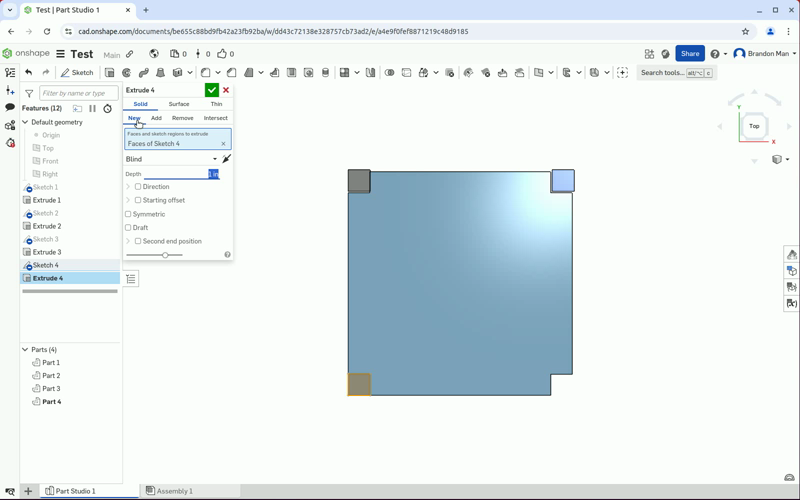
text(-21.905)
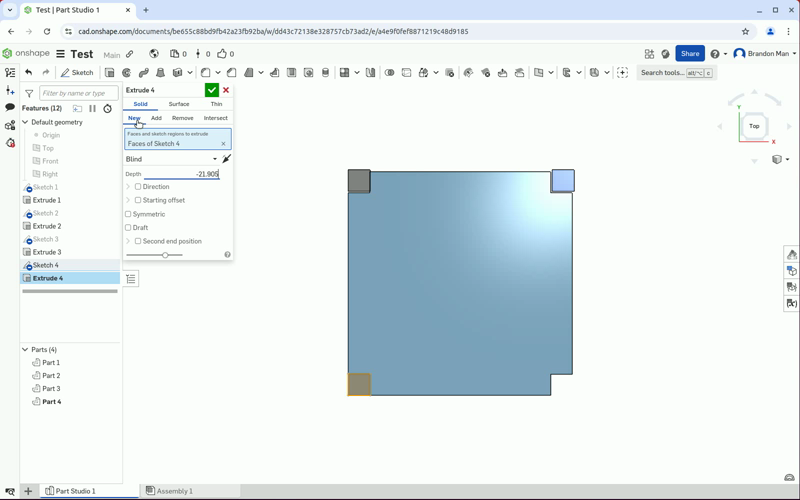
key(enter)
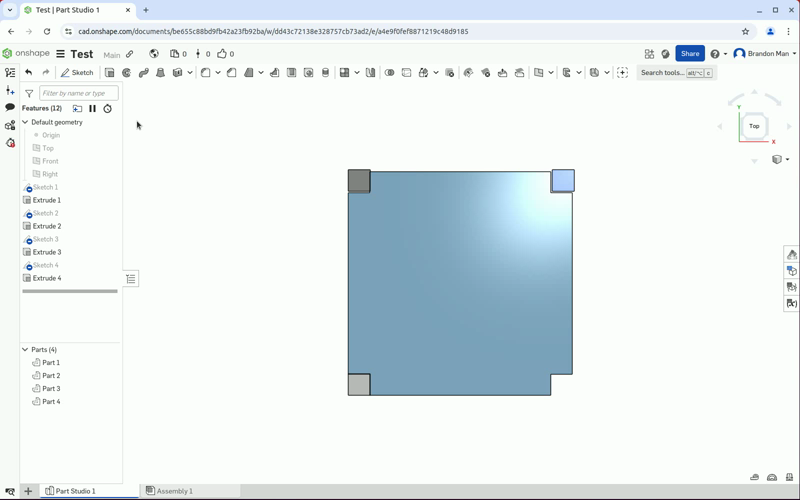
key(shift+h)
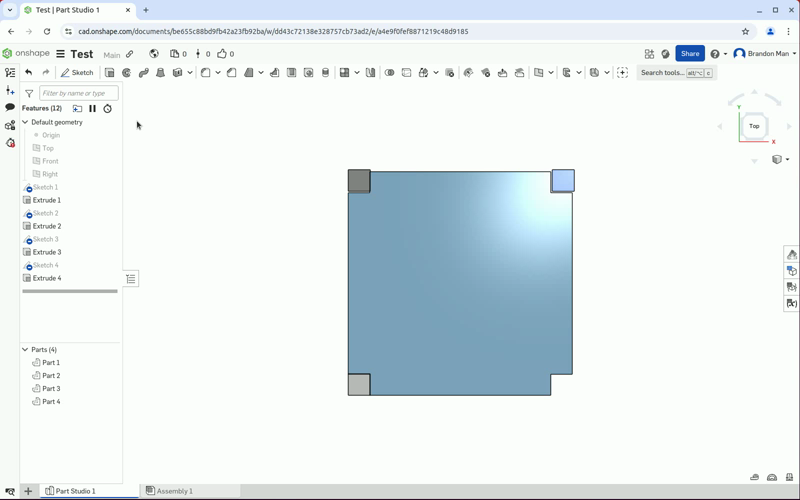
key(shift+h)
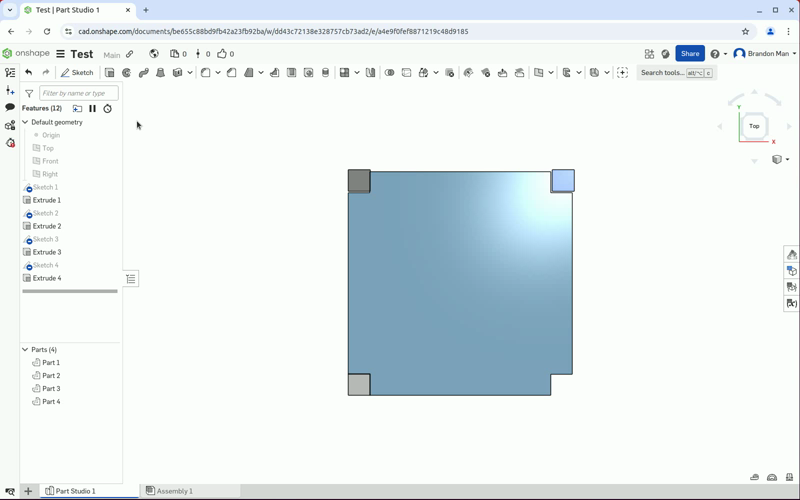
mouse_move(73, 189)
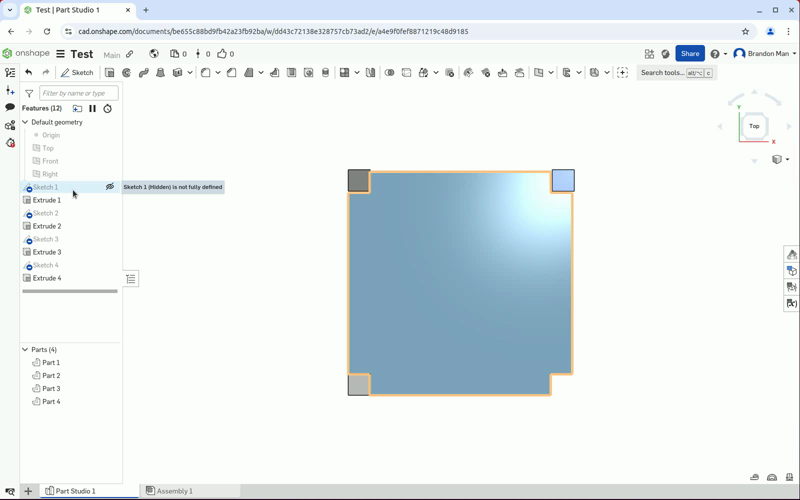
click(73, 189)
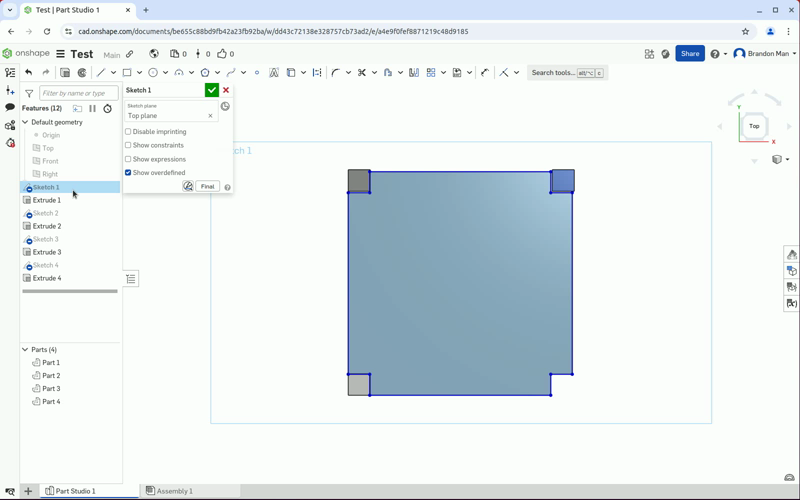
mouse_move(229, 92)
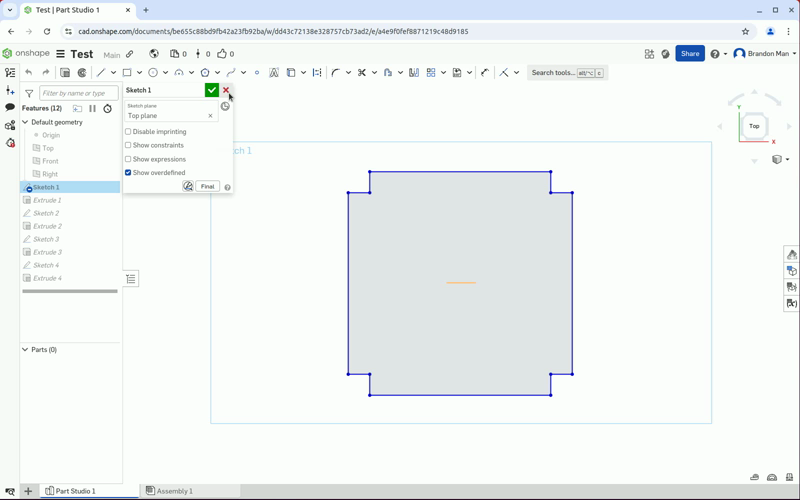
click(229, 92)
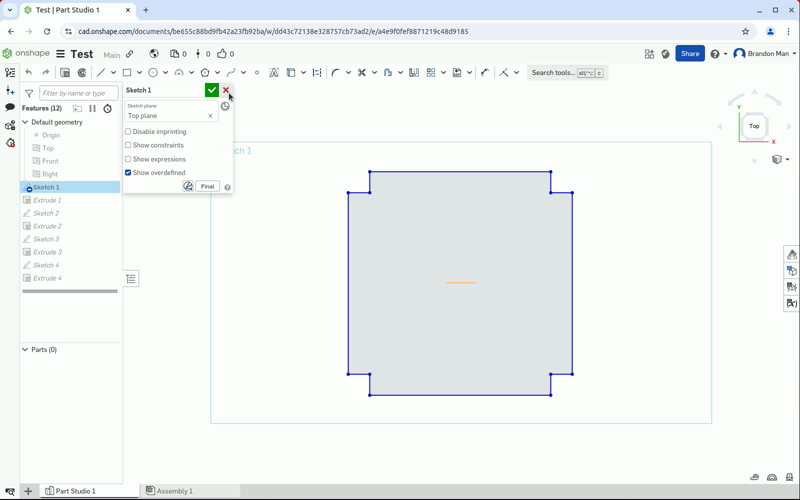
key(shift+s)
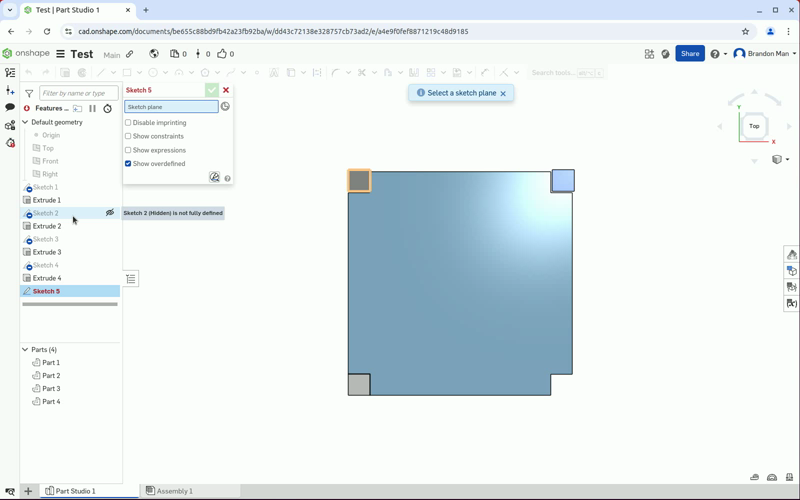
scroll(3)
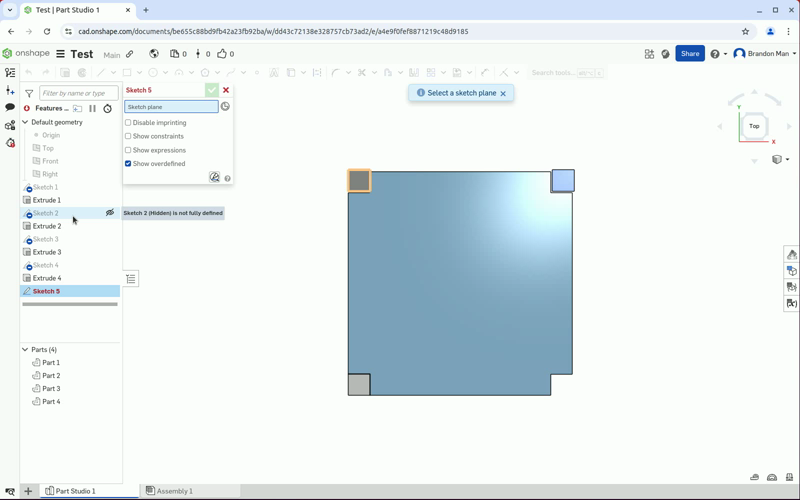
mouse_move(73, 150)
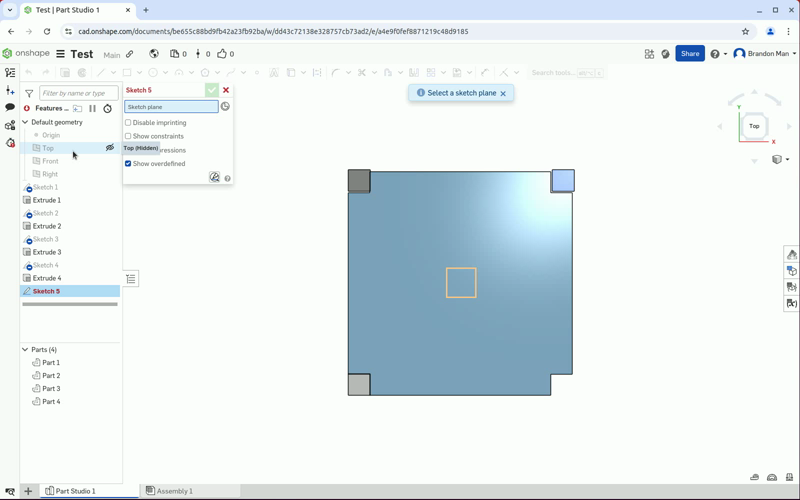
click(73, 150)
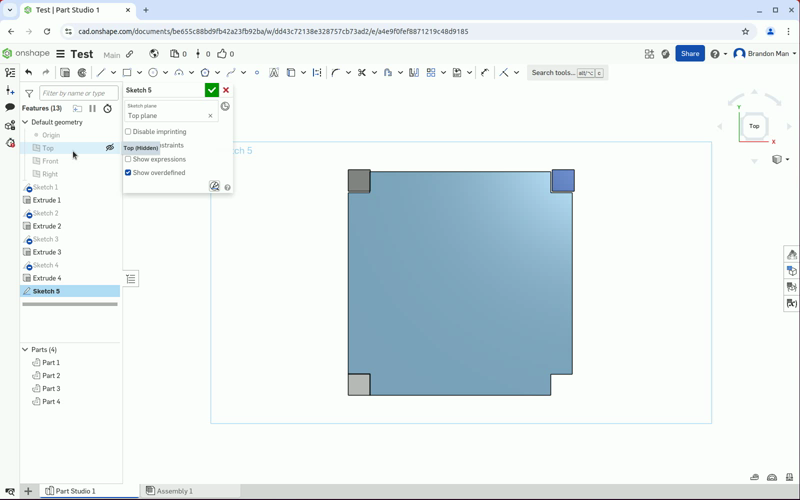
mouse_move(73, 352)
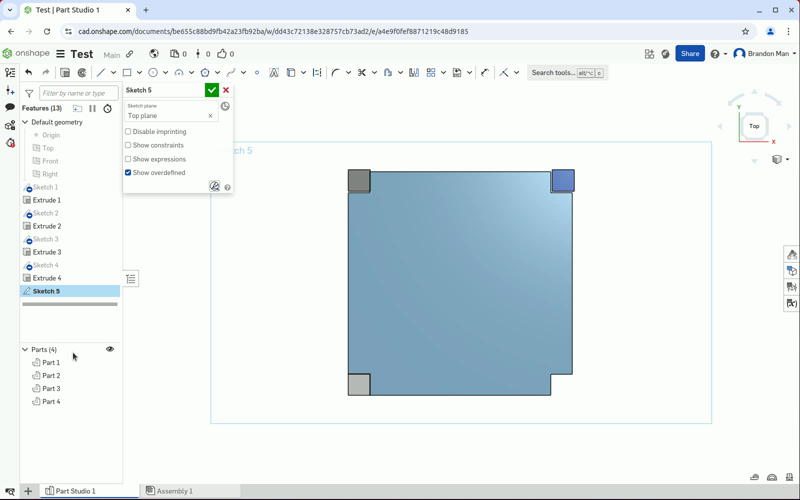
key(y)
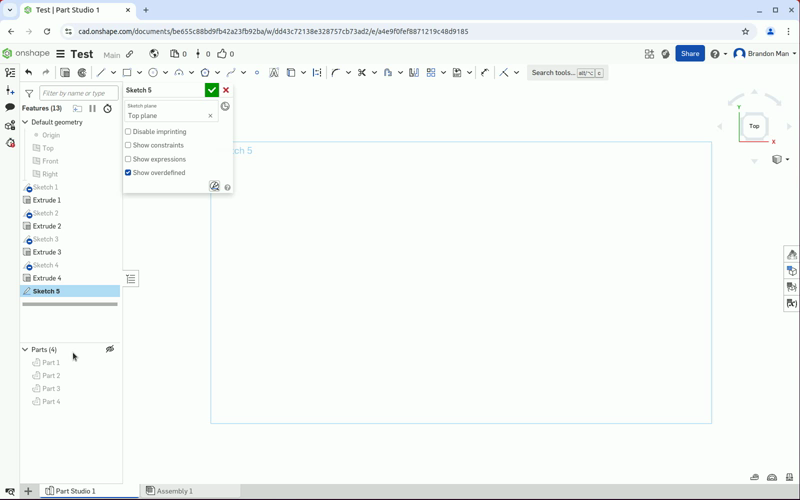
key(l)
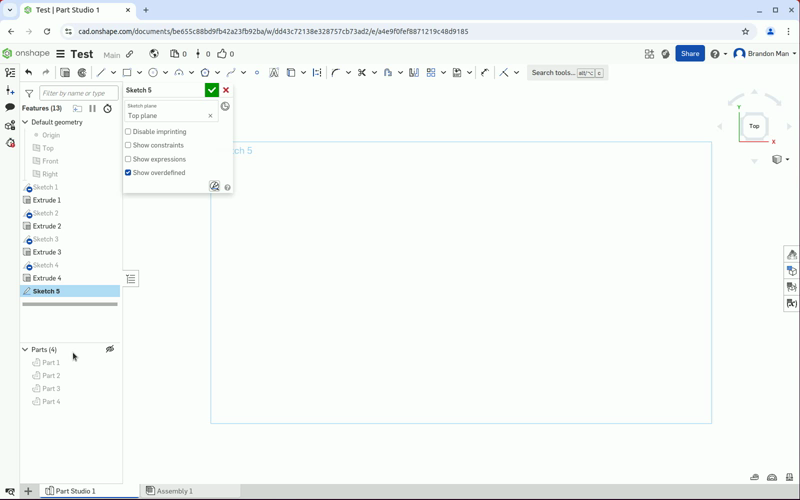
key_down(shift)
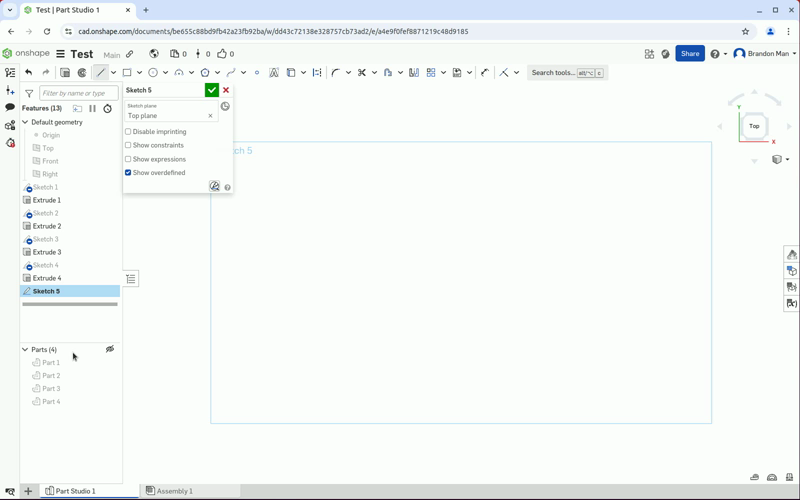
mouse_move(552, 395)
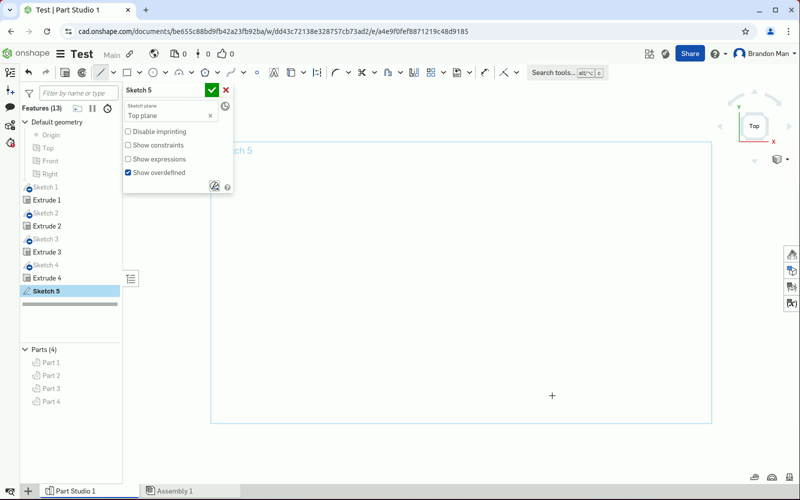
click(552, 395)
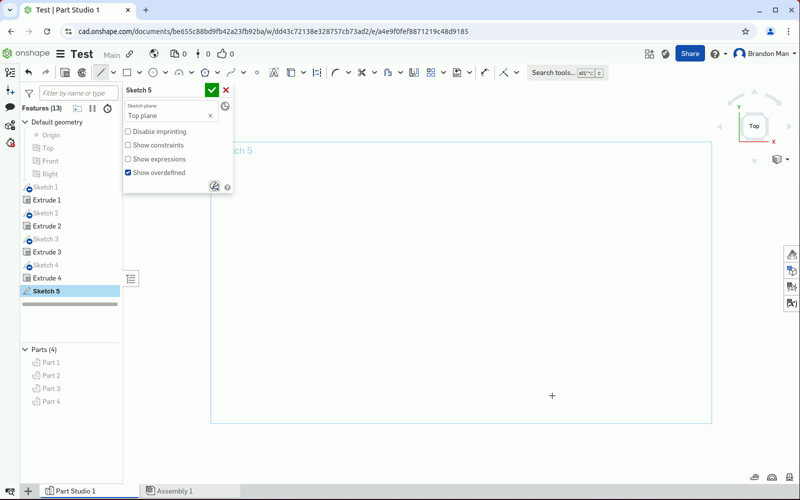
key_up(shift)
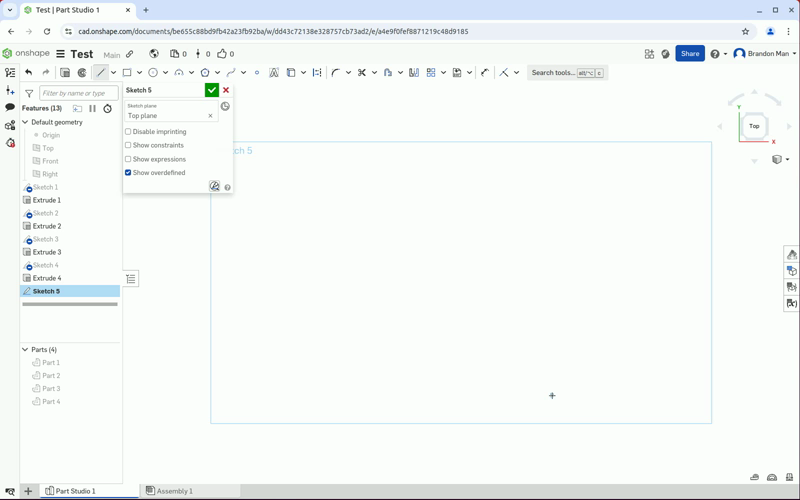
key_down(shift)
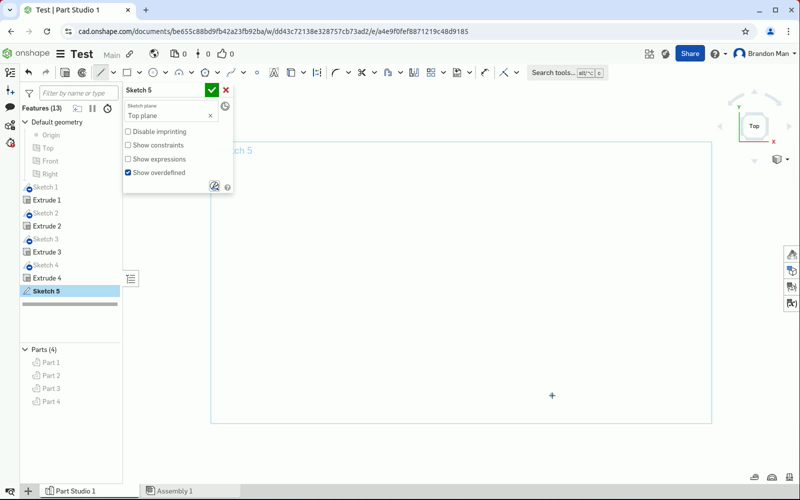
mouse_move(582, 395)
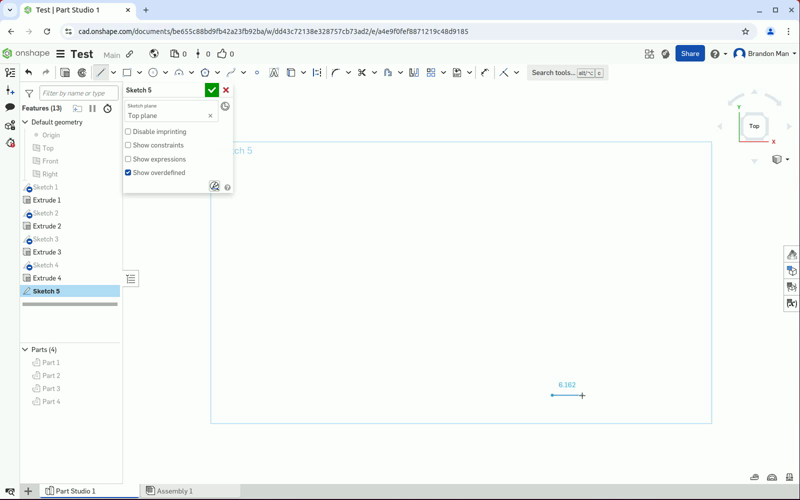
mouse_move(574, 395)
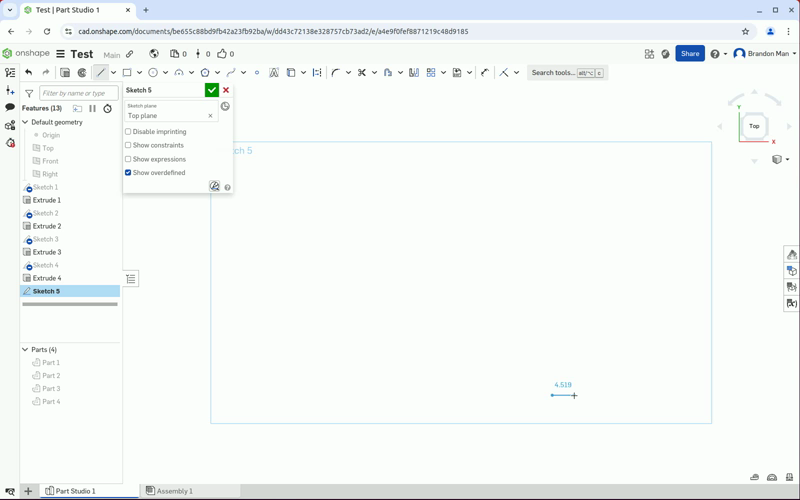
click(574, 395)
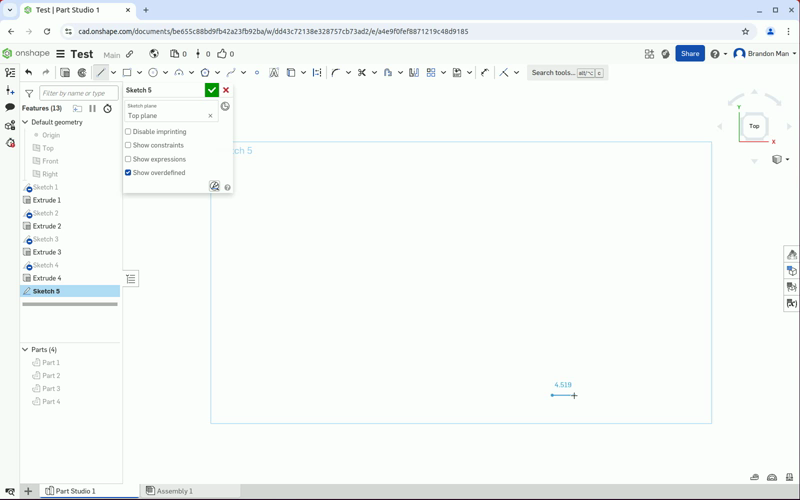
key_up(shift)
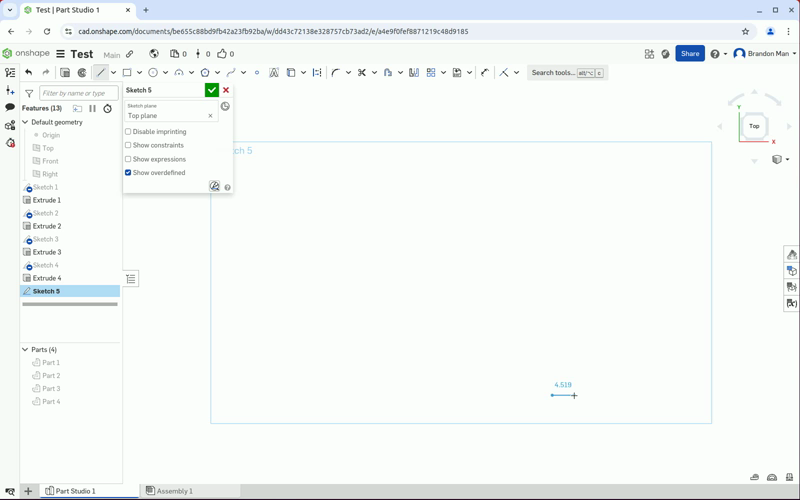
key_down(shift)
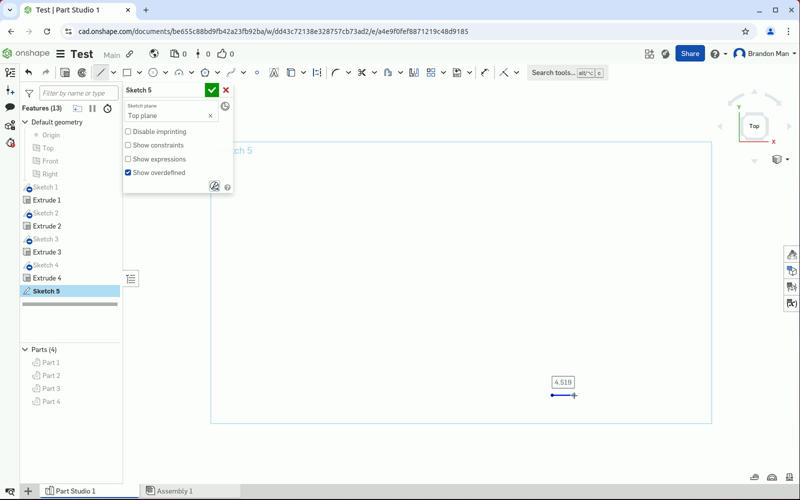
mouse_move(589, 395)
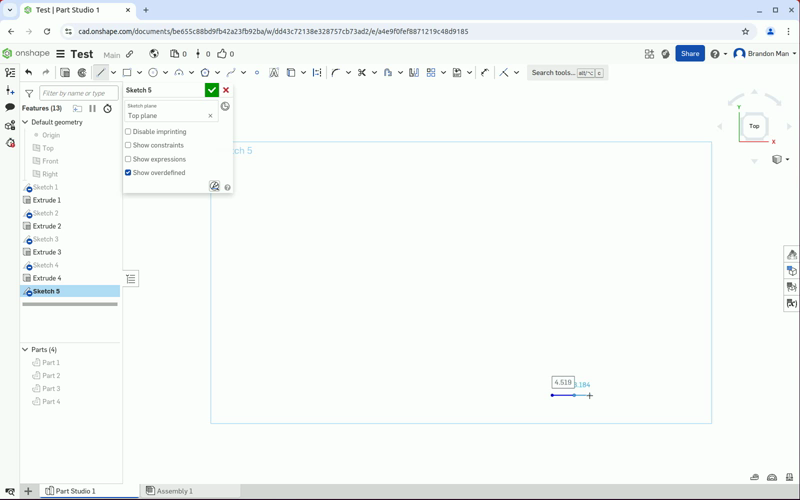
mouse_move(574, 373)
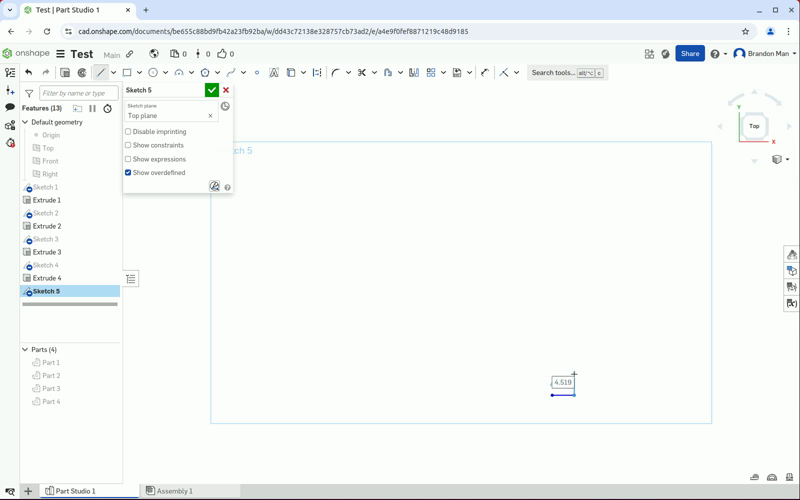
click(574, 373)
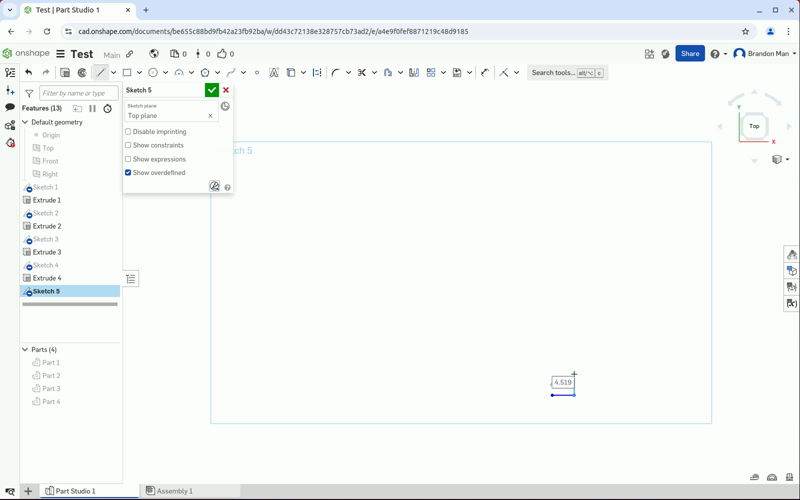
key_up(shift)
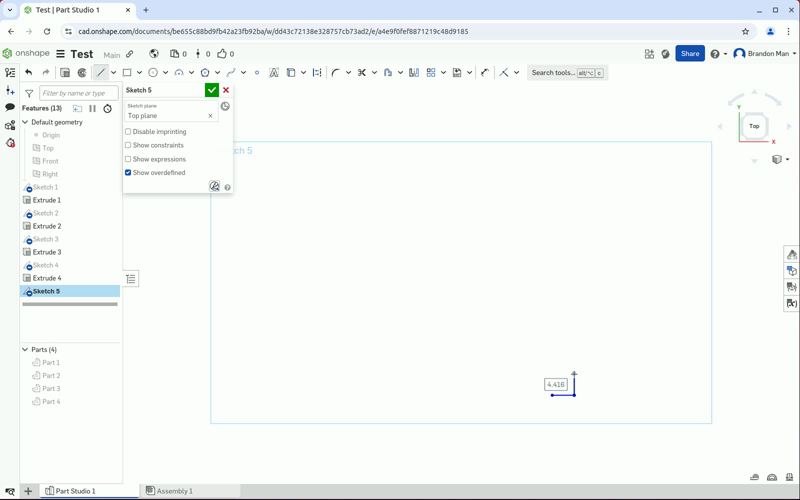
key_down(shift)
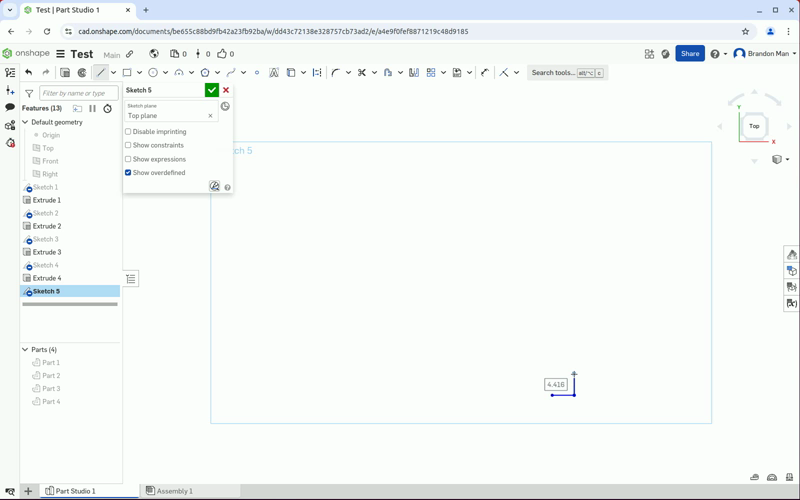
mouse_move(589, 373)
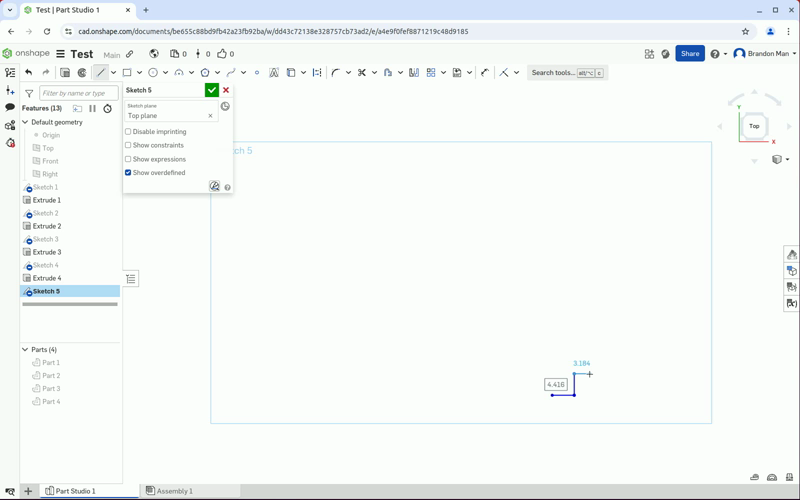
mouse_move(552, 373)
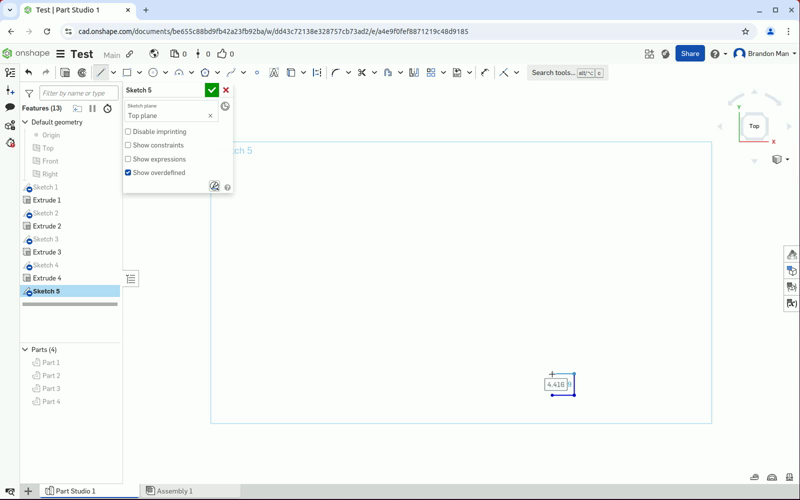
click(552, 373)
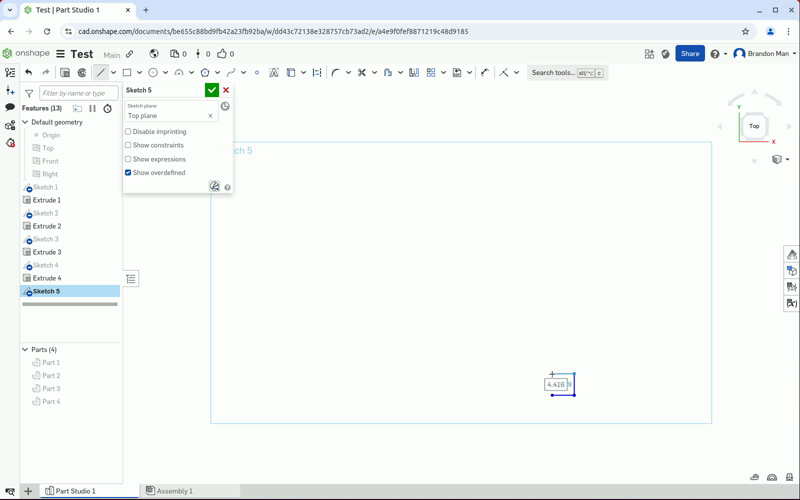
key_up(shift)
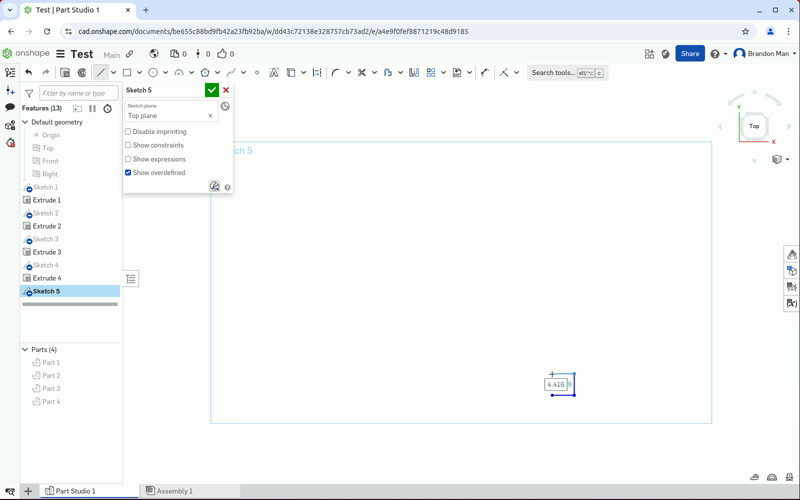
mouse_move(582, 373)
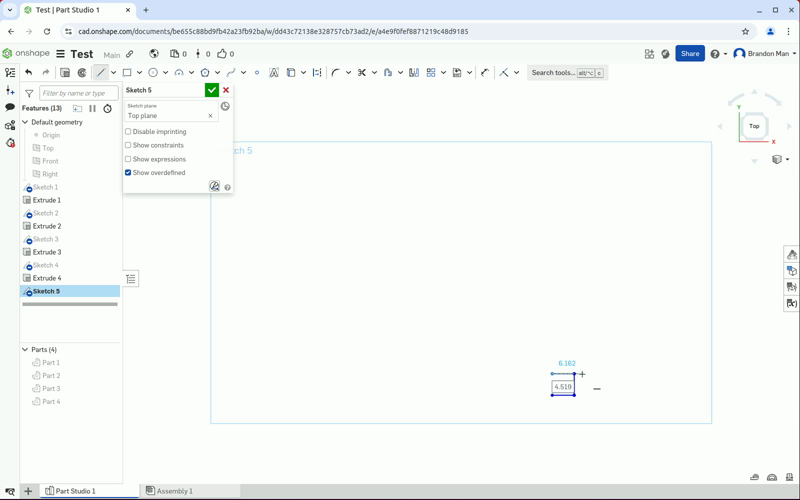
key_down(shift)
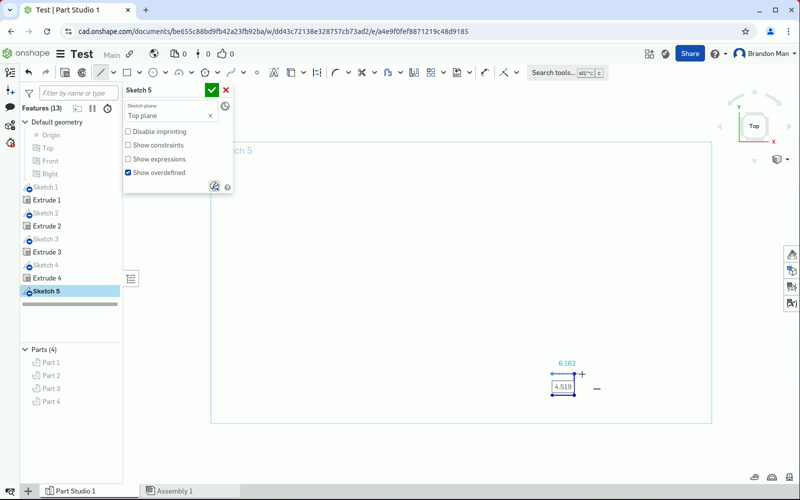
mouse_move(552, 395)
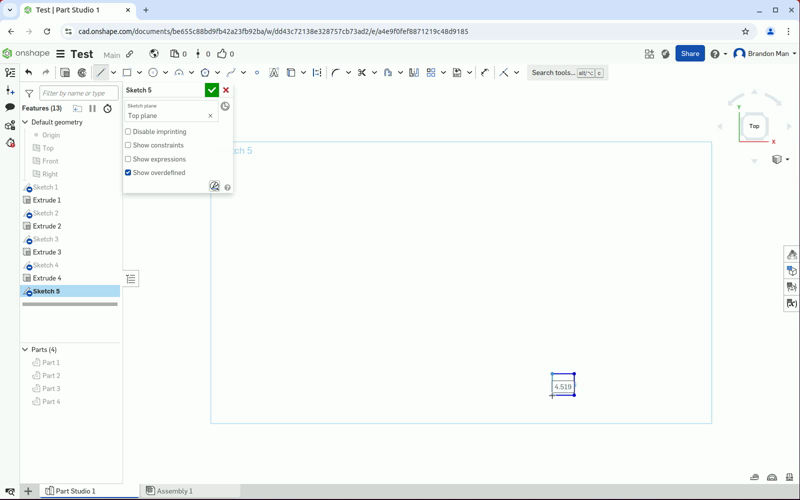
key_up(shift)
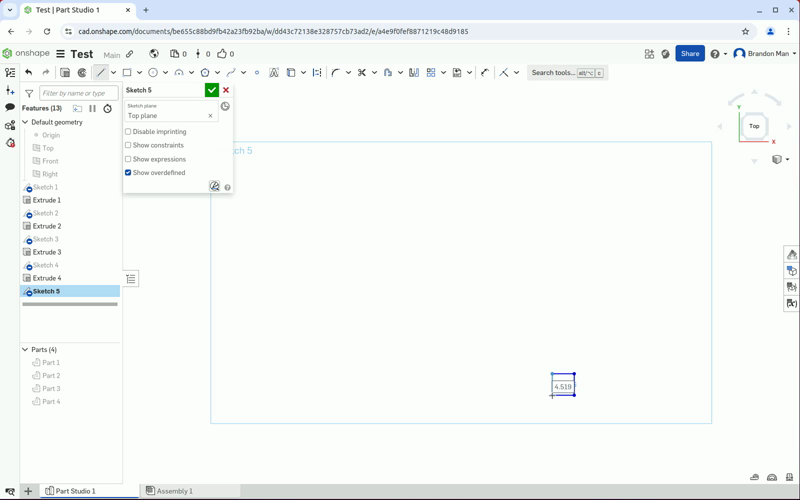
click(552, 395)
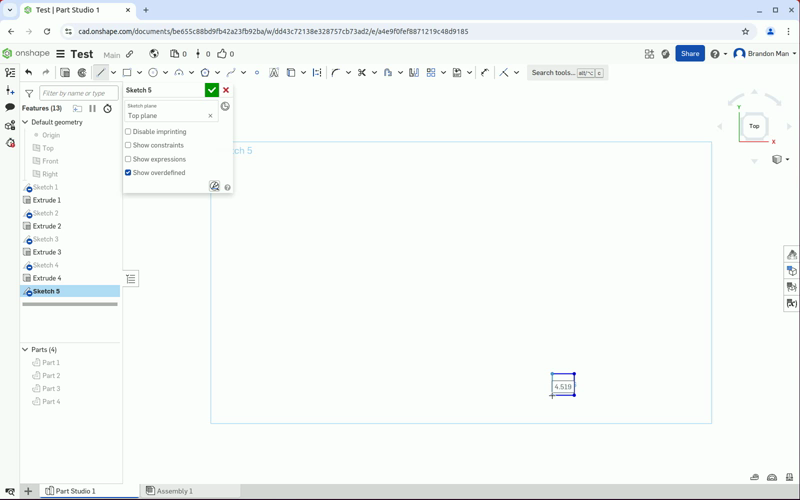
key(esc)
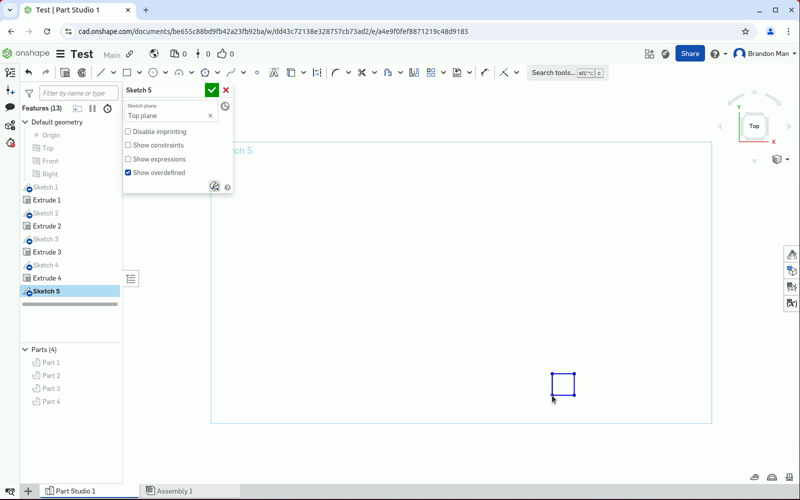
mouse_move(560, 377)
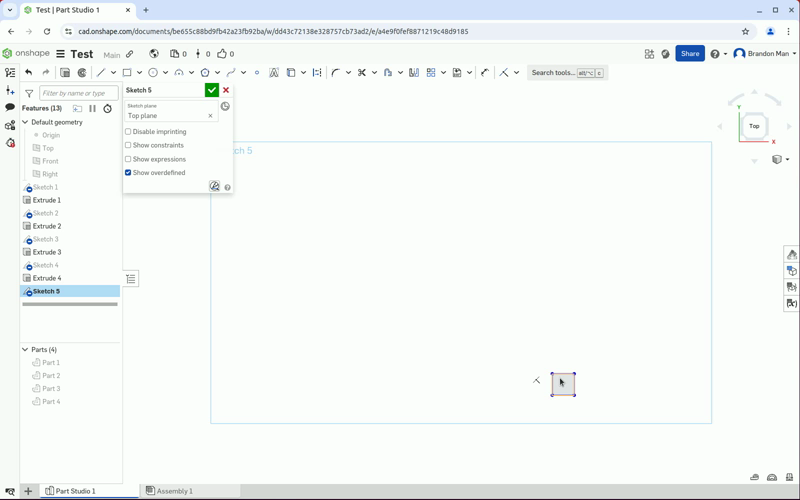
scroll(6)
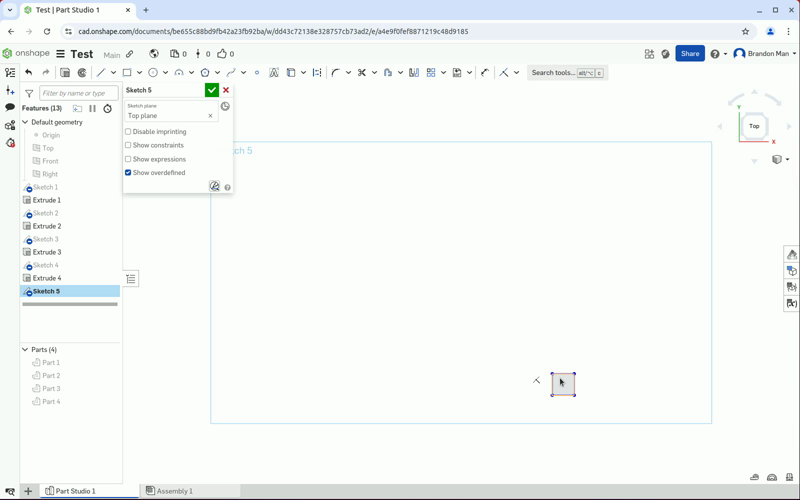
scroll(6)
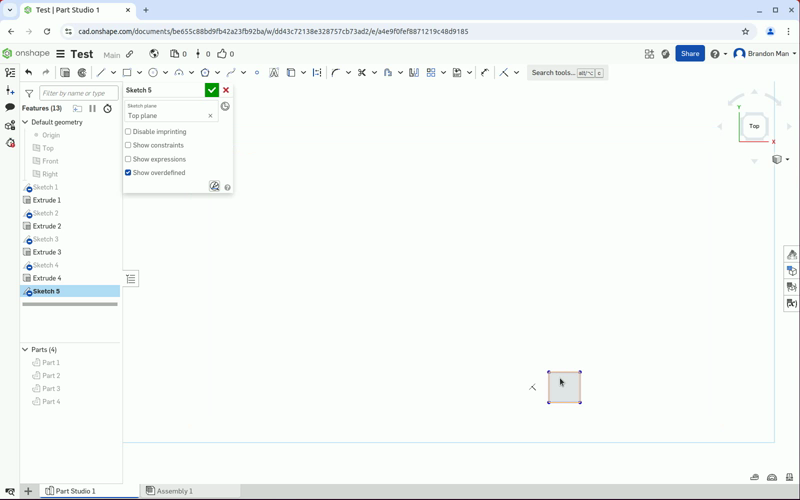
scroll(6)
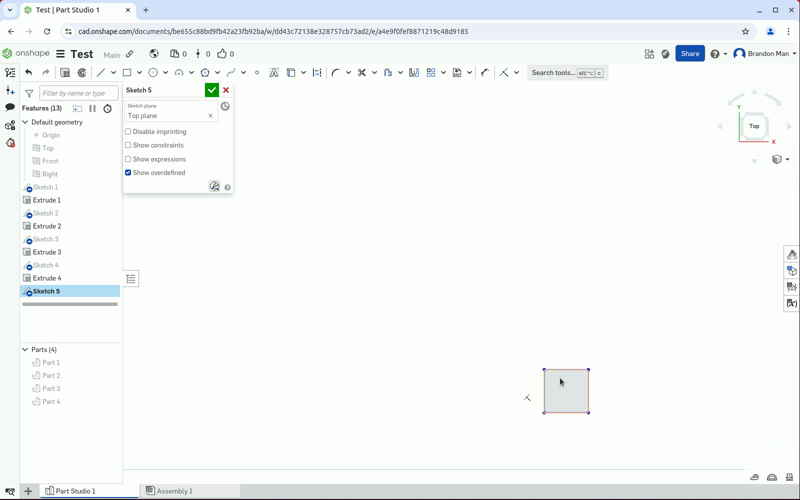
scroll(6)
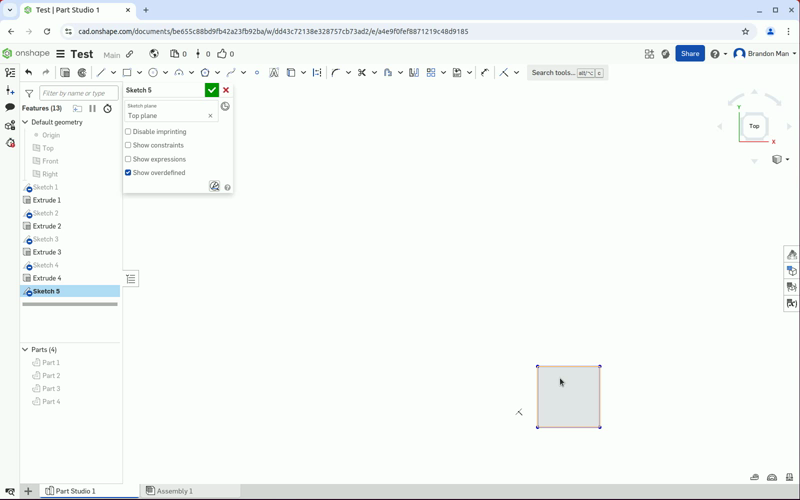
scroll(6)
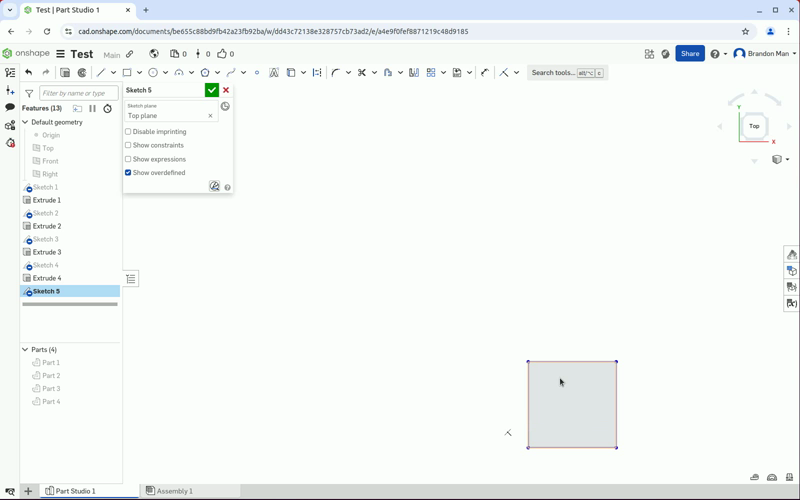
scroll(6)
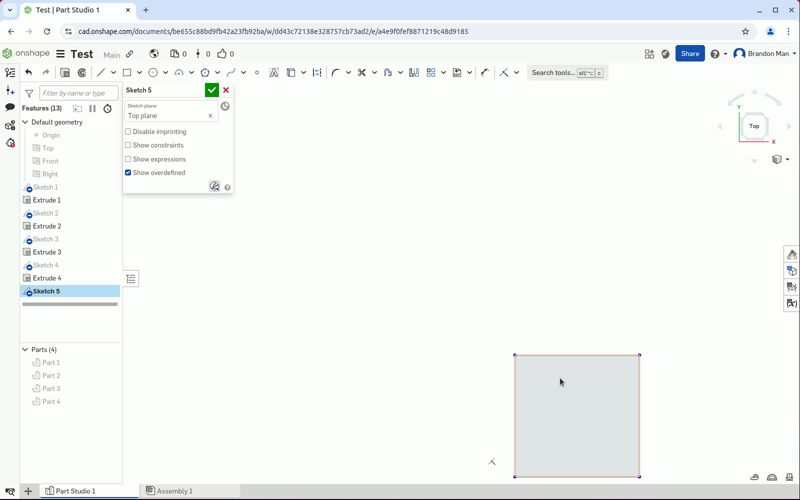
scroll(6)
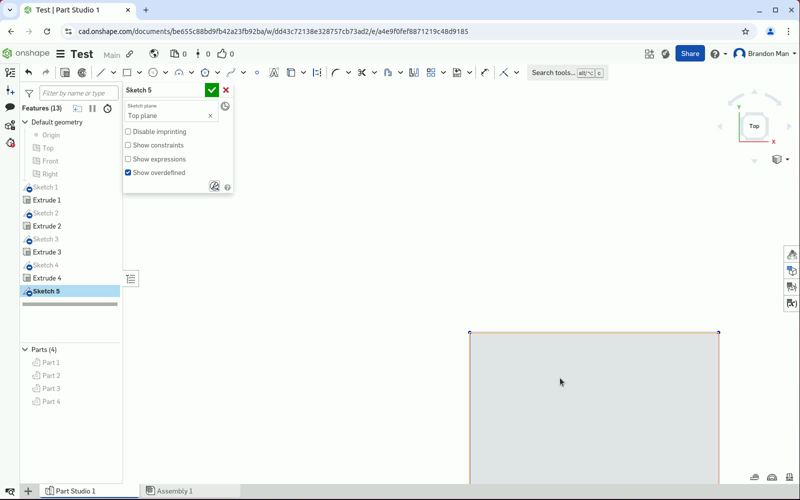
click(560, 377)
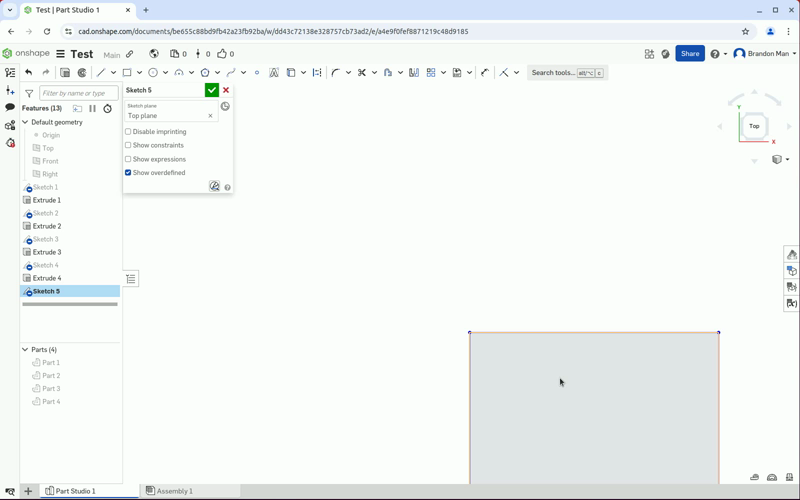
scroll(-6)
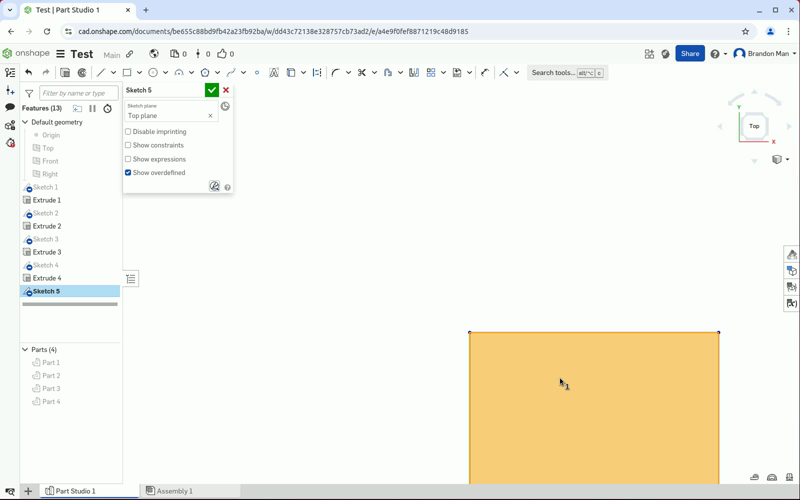
scroll(-6)
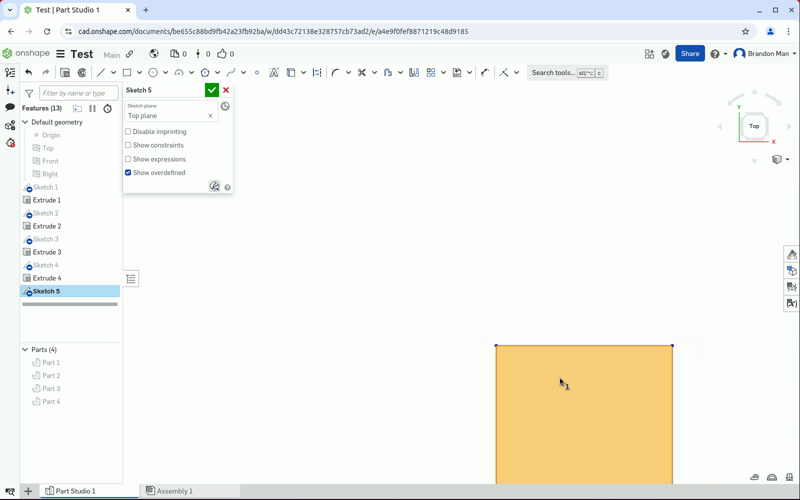
scroll(-6)
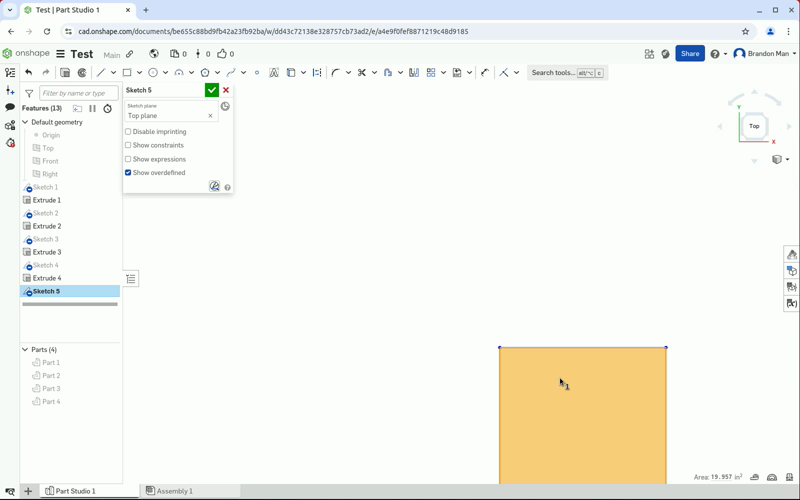
scroll(-6)
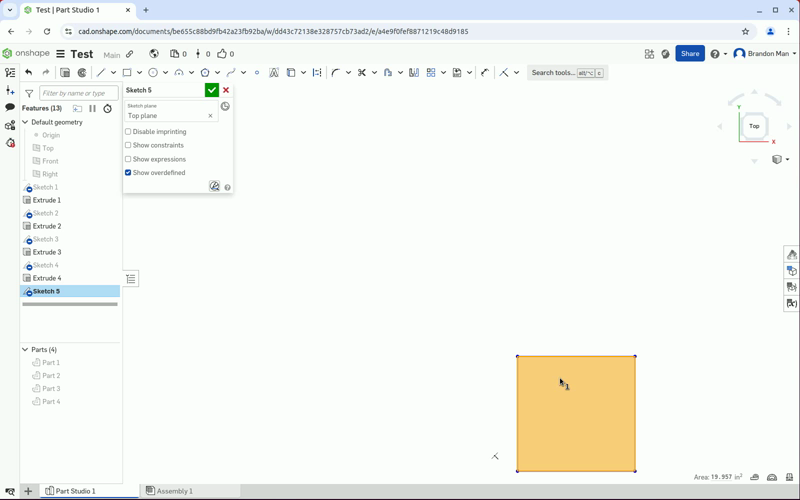
scroll(-6)
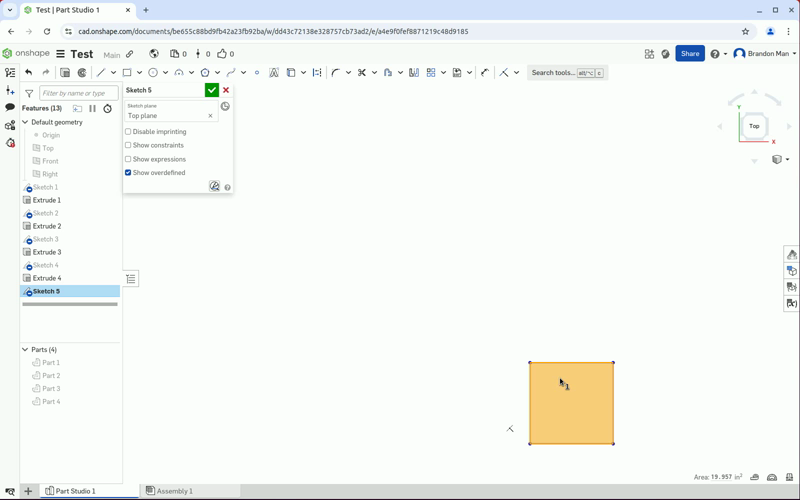
scroll(-6)
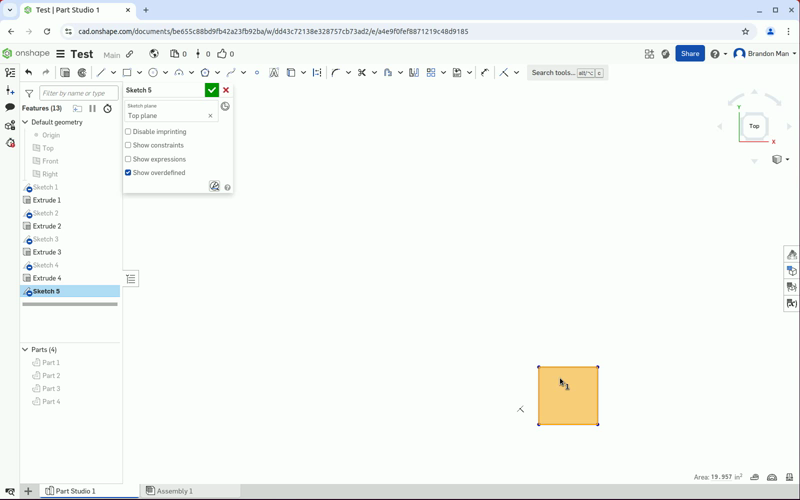
scroll(-6)
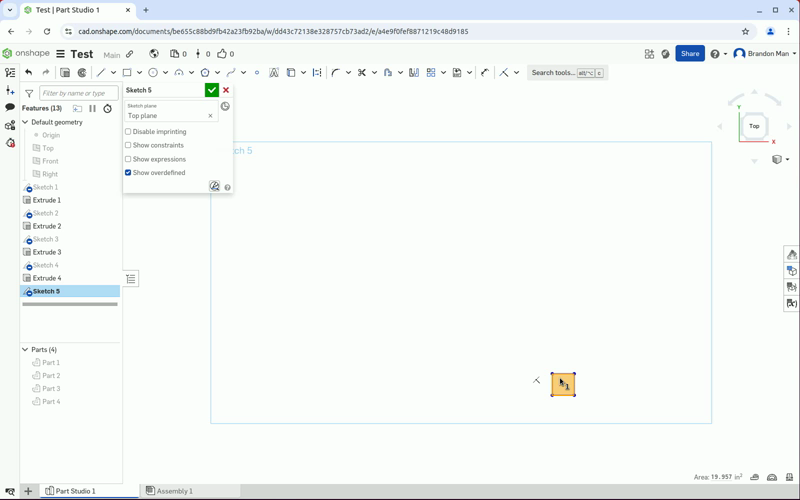
mouse_move(73, 352)
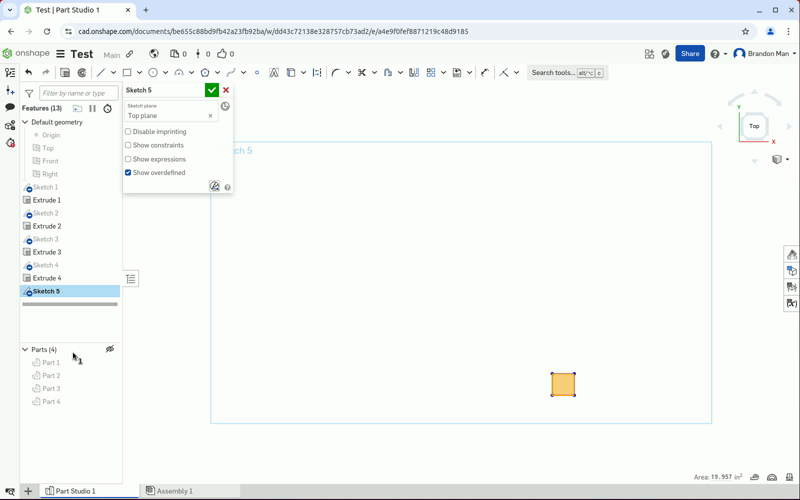
key(shift+y)
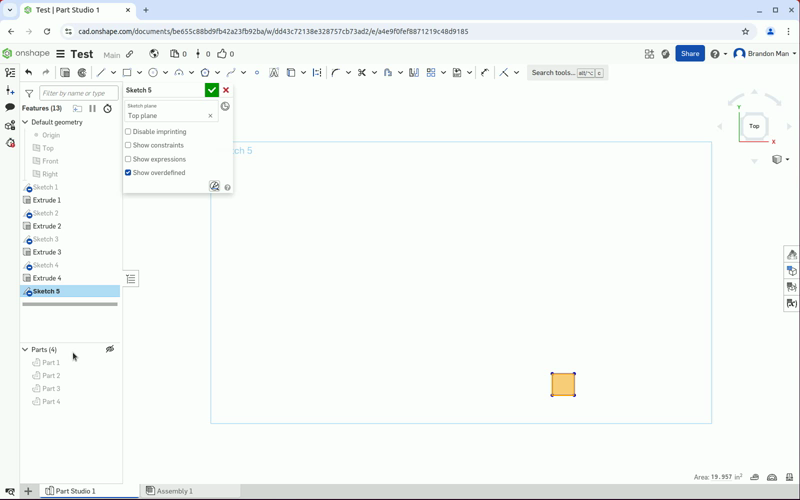
key(shift+e)
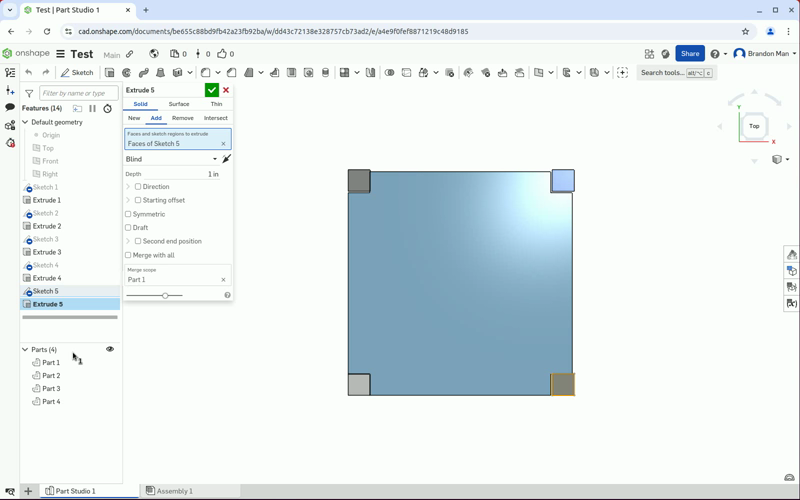
mouse_move(143, 106)
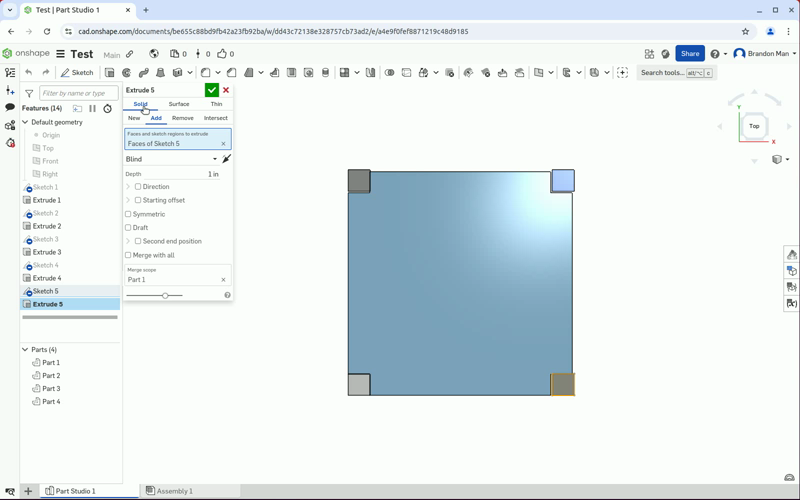
click(143, 106)
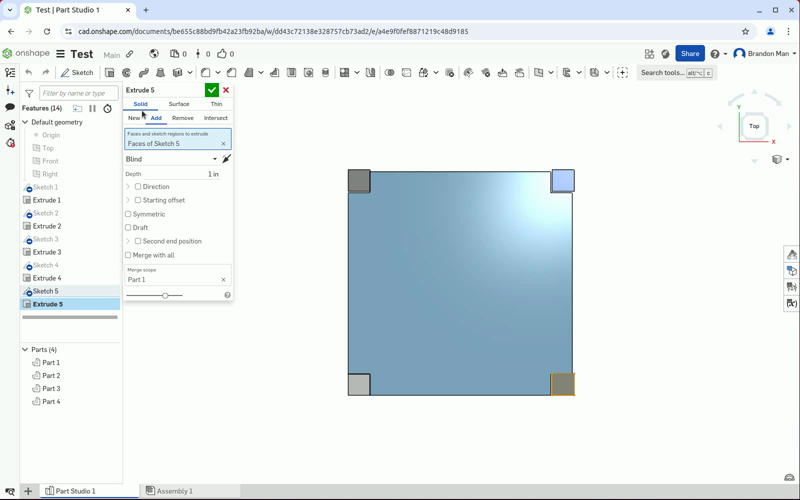
mouse_move(137, 120)
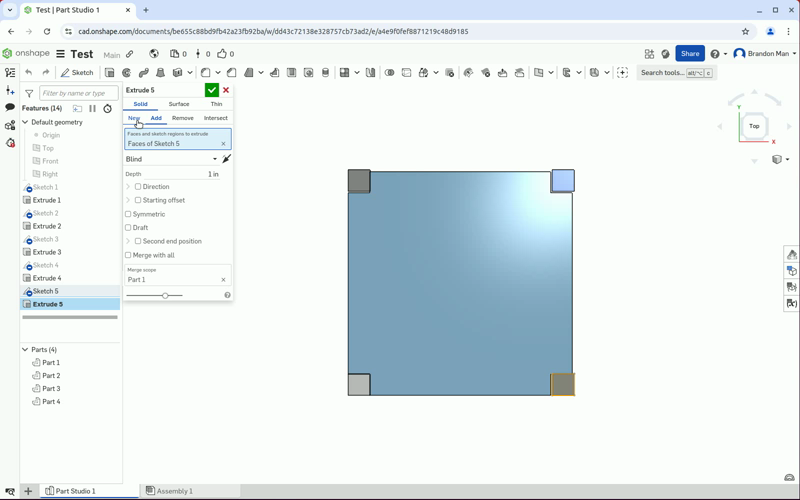
click(137, 120)
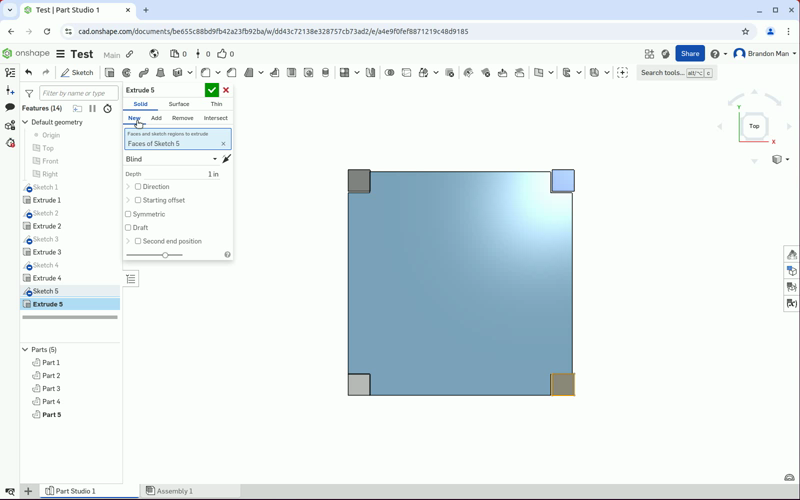
key(tab, 4)
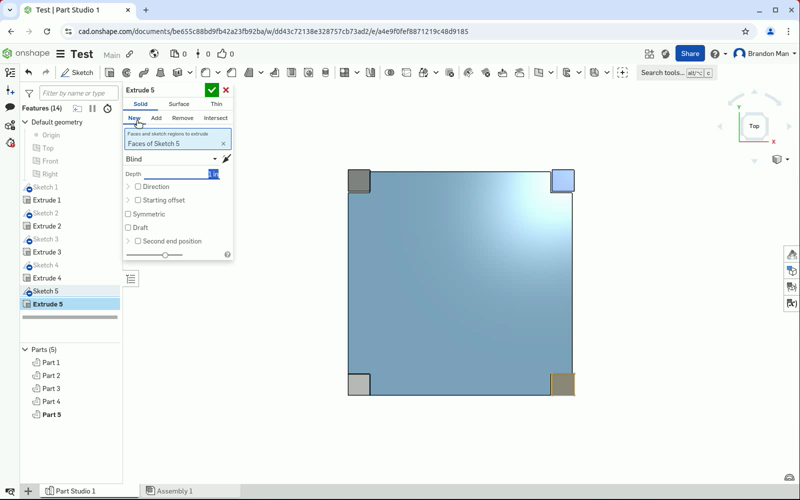
text(-21.905)
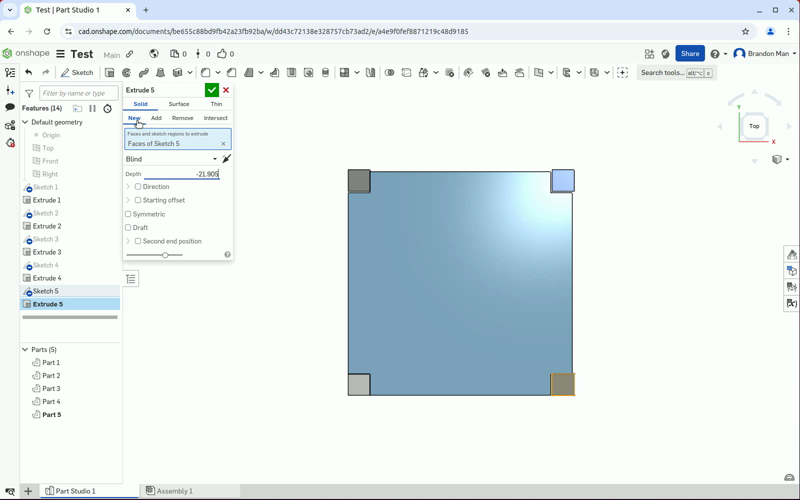
key(enter)
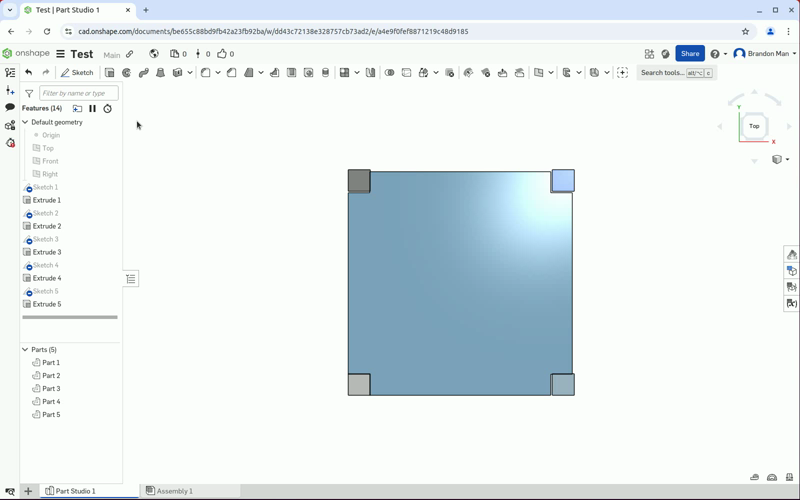
key(shift+h)
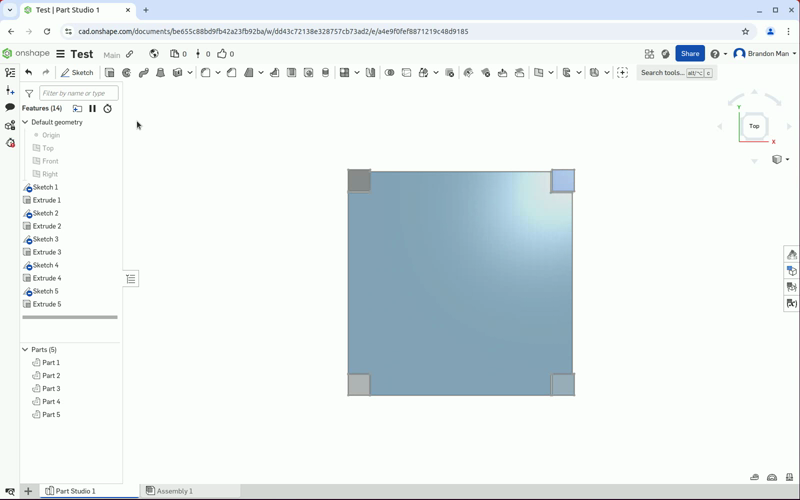
key(shift+h)
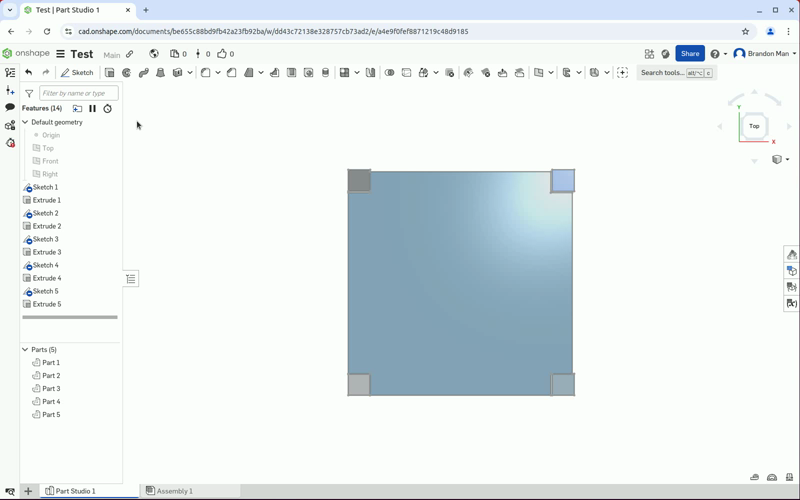
key(shift+7)
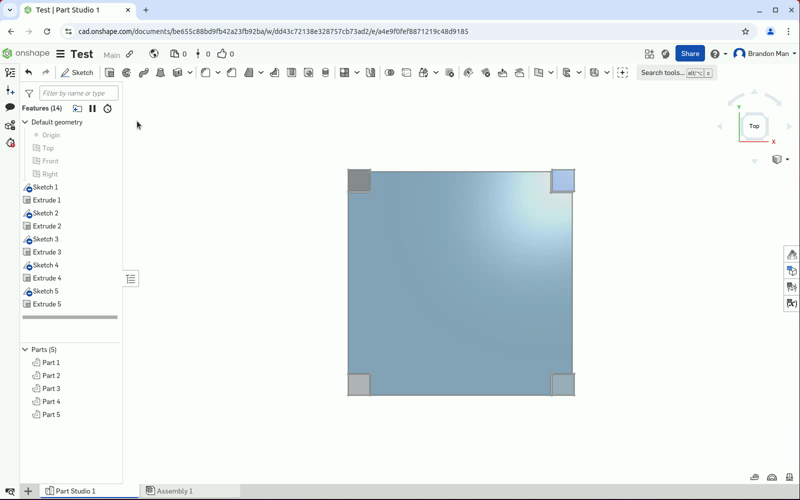
key(up, 3)
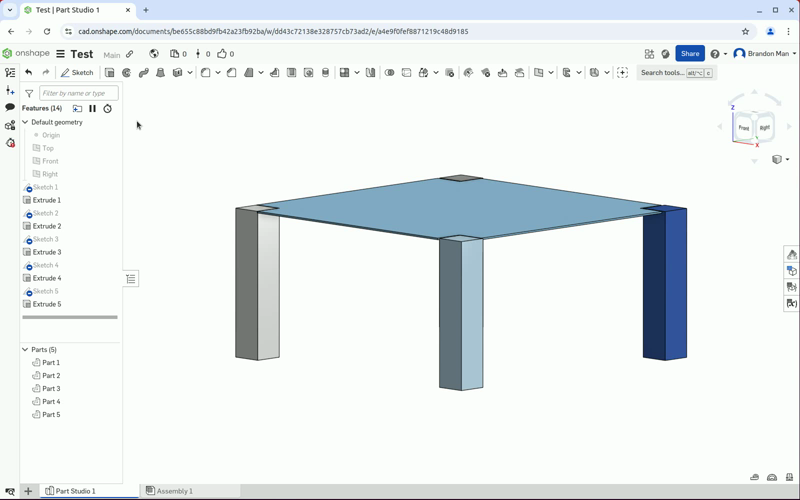
key(left, 3)
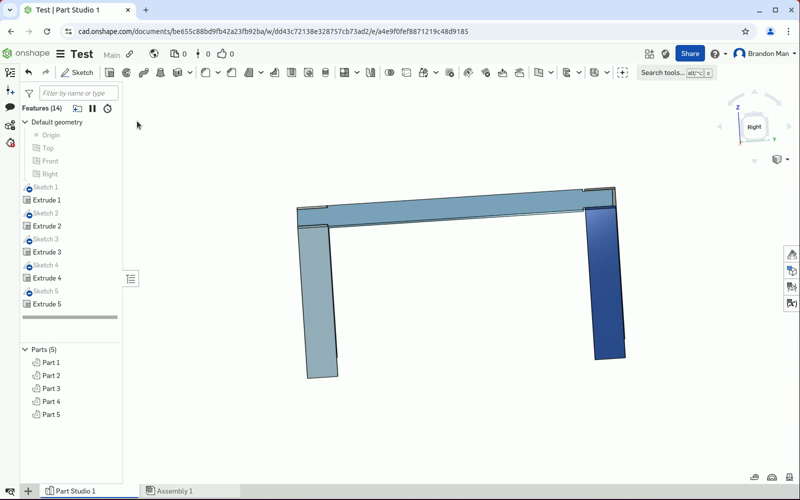
key(right, 3)
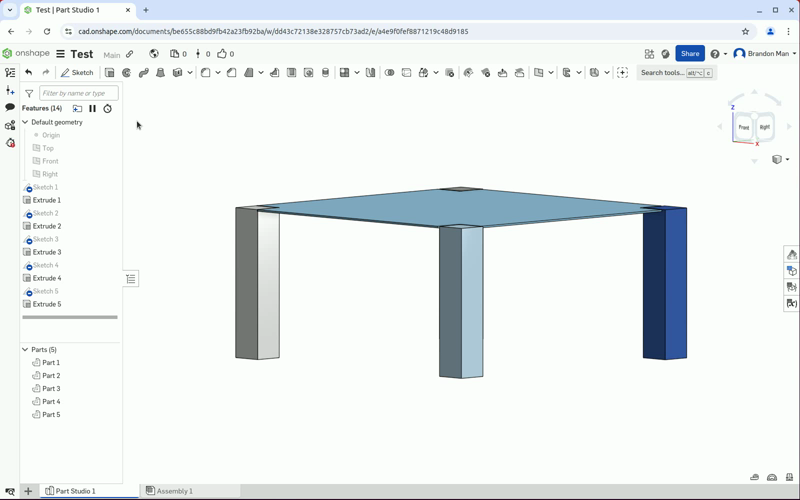
key(down, 3)
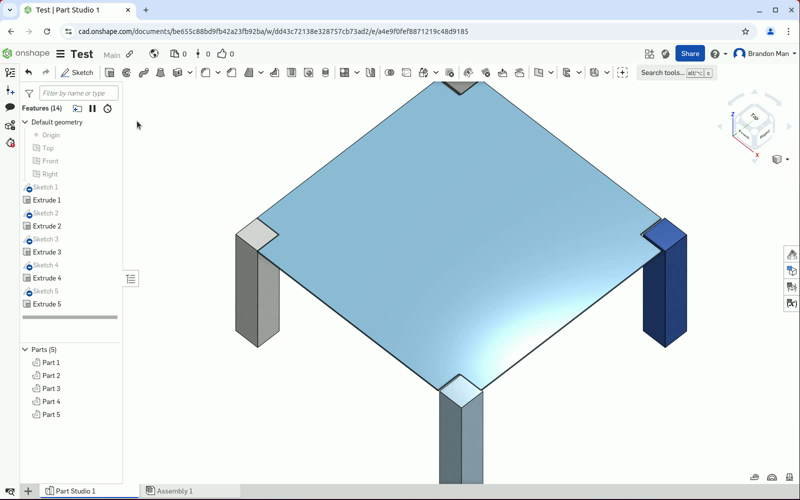
mouse_move(73, 189)
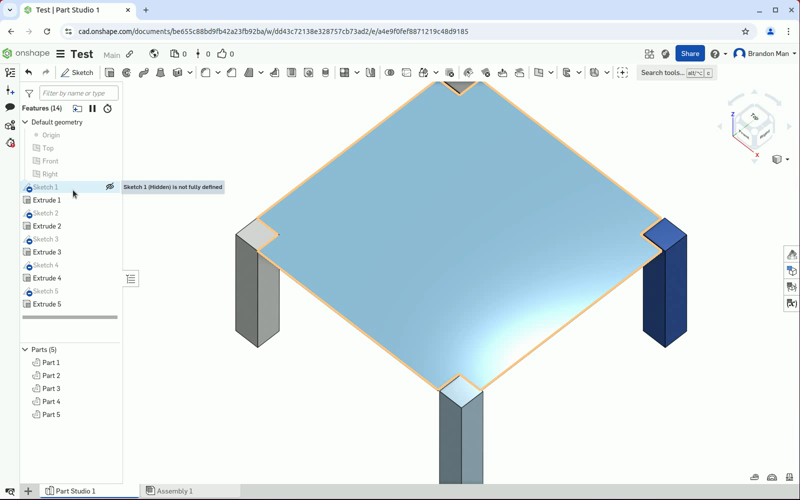
click(73, 189)